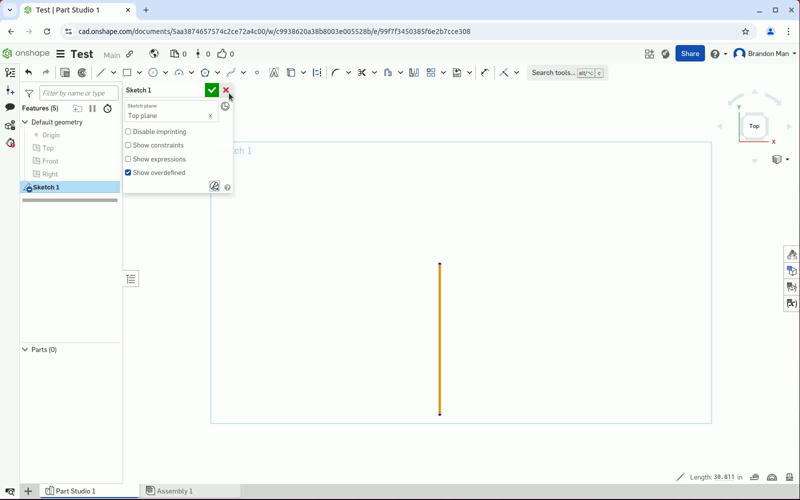
key(shift+h)
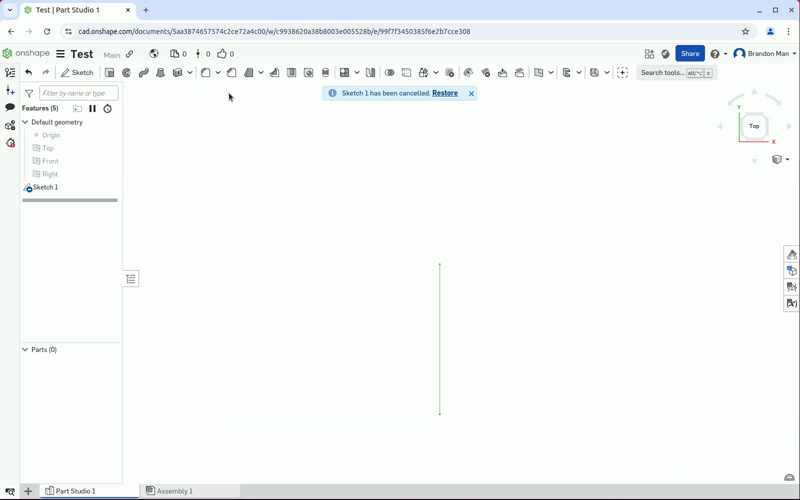
key(shift+s)
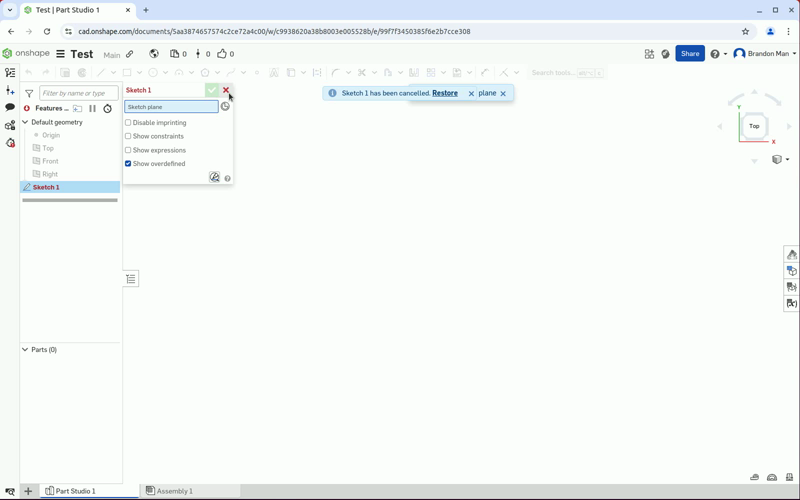
mouse_move(73, 150)
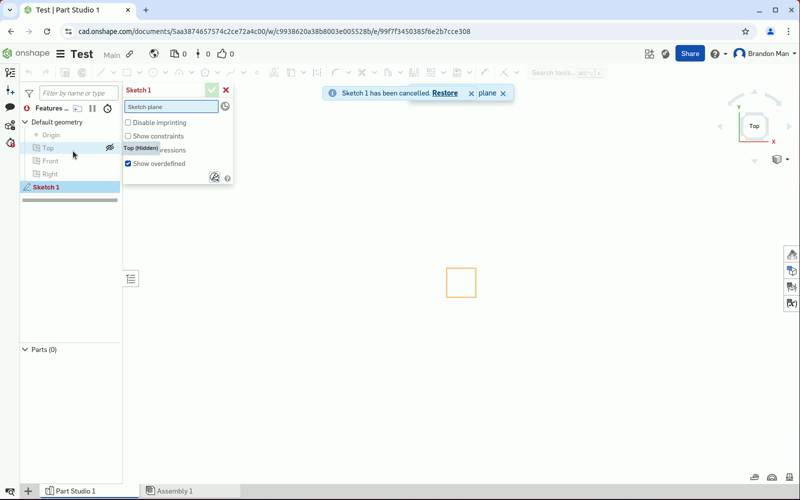
click(73, 150)
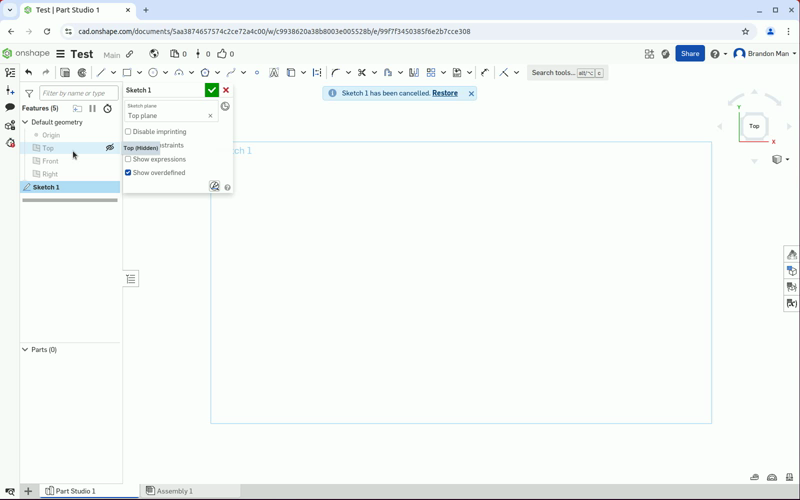
mouse_move(73, 352)
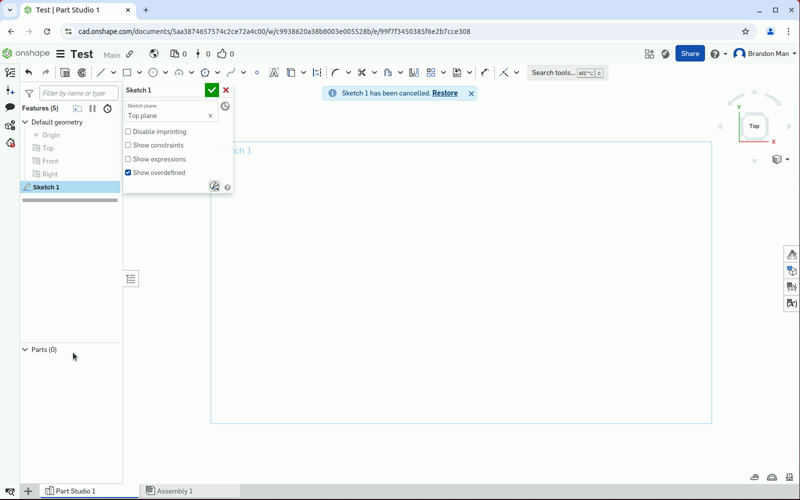
key(y)
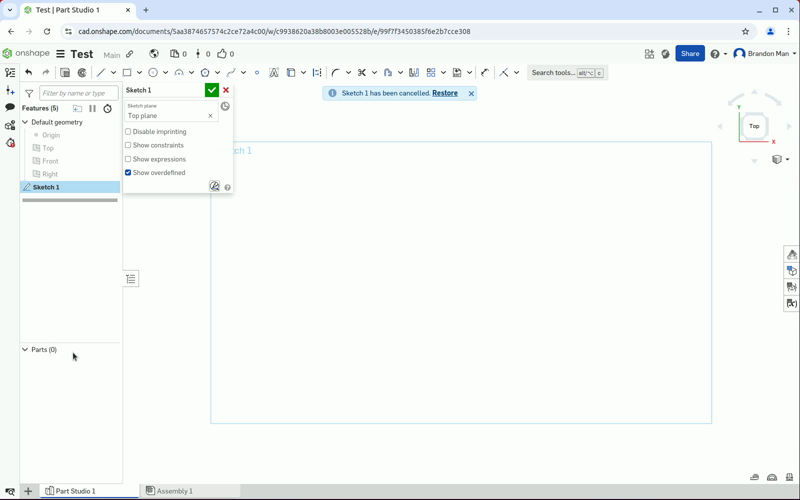
key(a)
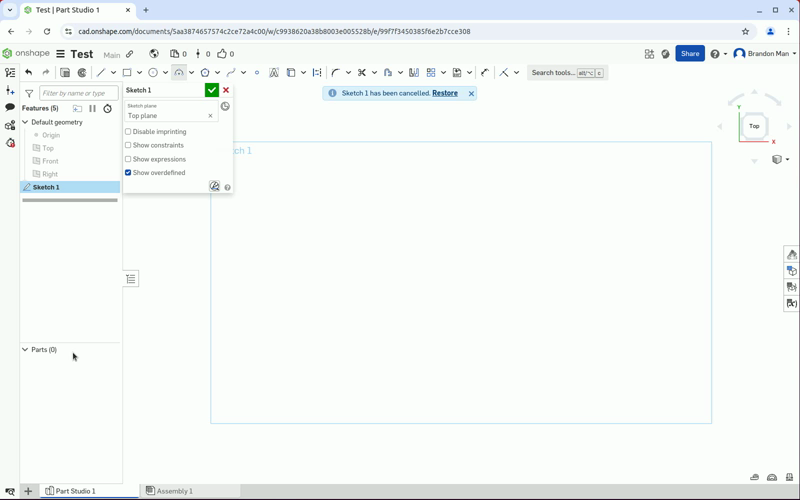
key_down(shift)
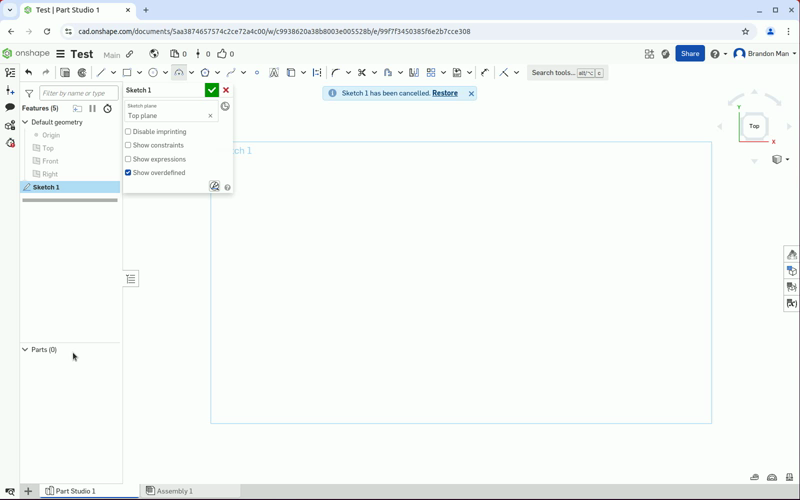
mouse_move(393, 278)
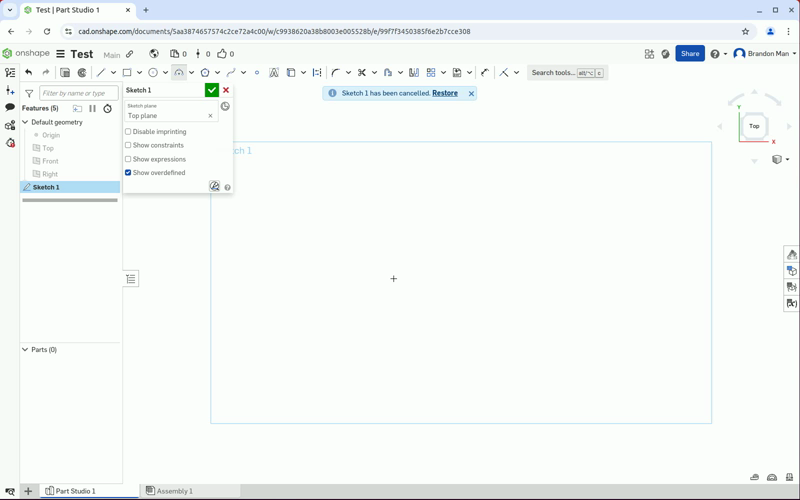
click(393, 278)
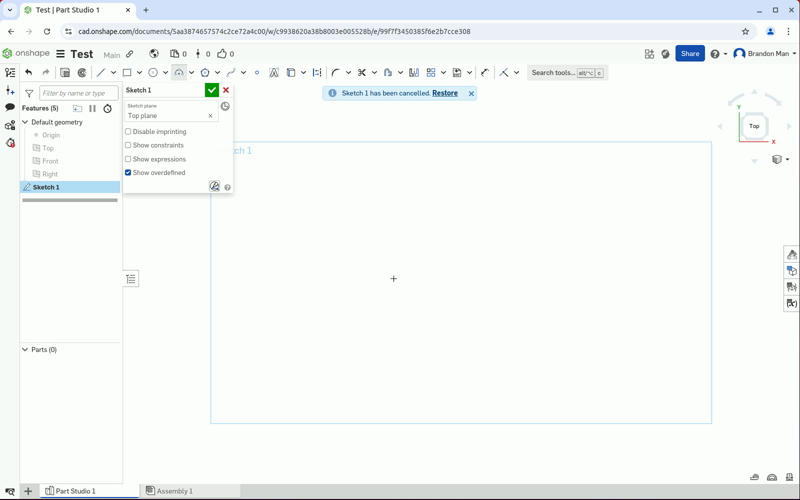
key_up(shift)
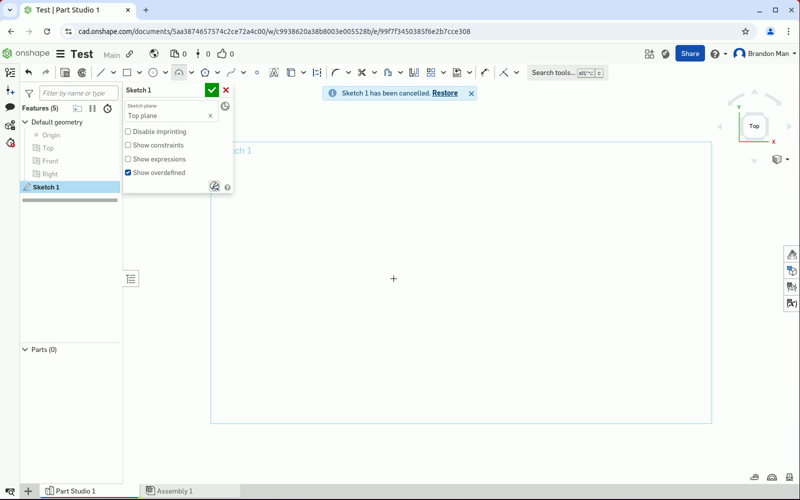
key_down(shift)
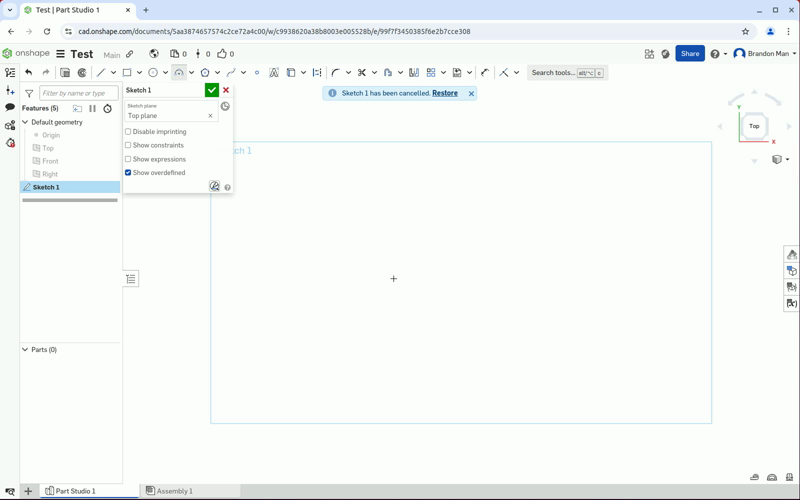
mouse_move(431, 344)
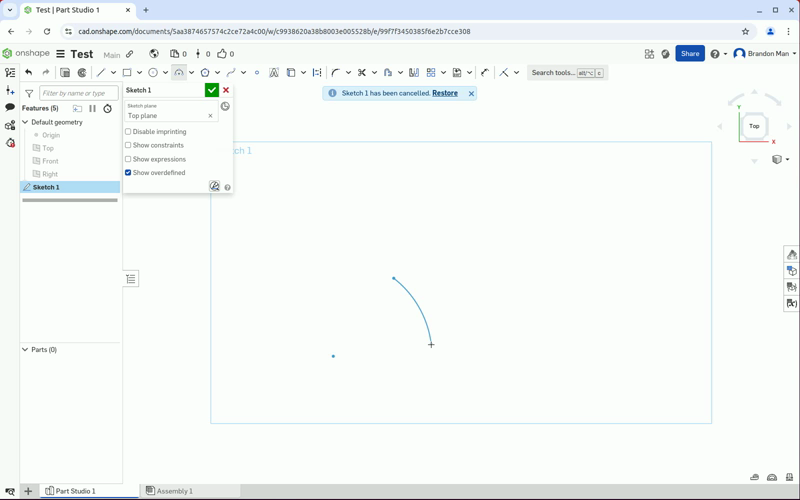
click(431, 344)
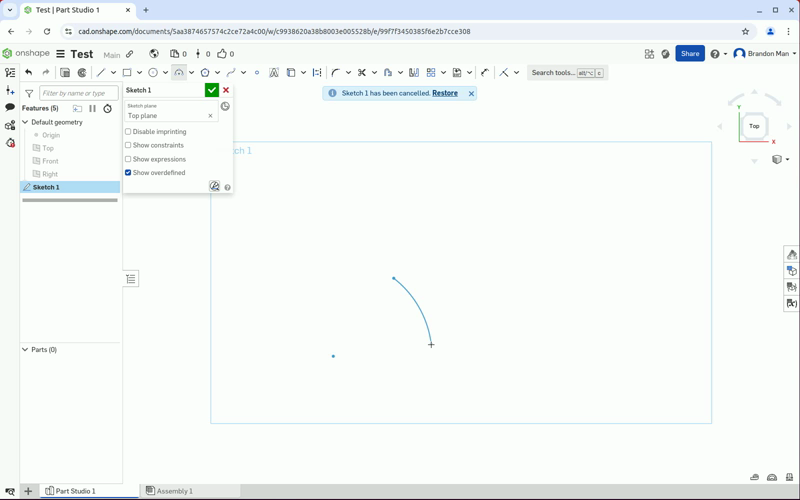
mouse_move(362, 339)
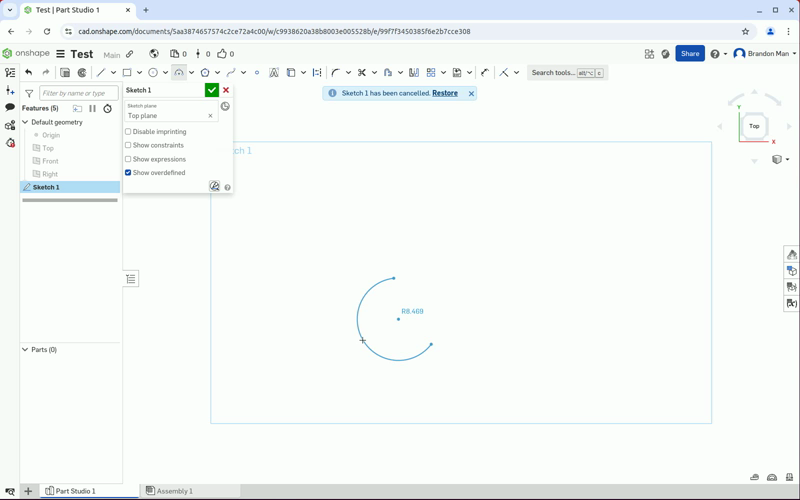
click(362, 339)
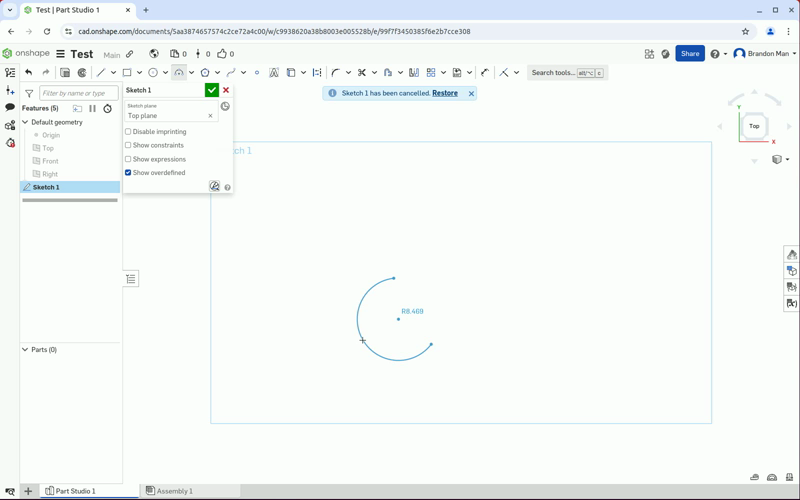
key_up(shift)
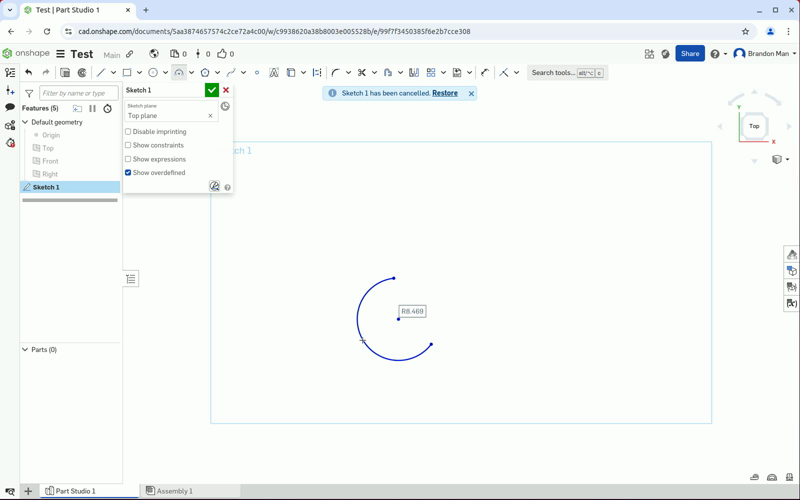
mouse_move(431, 344)
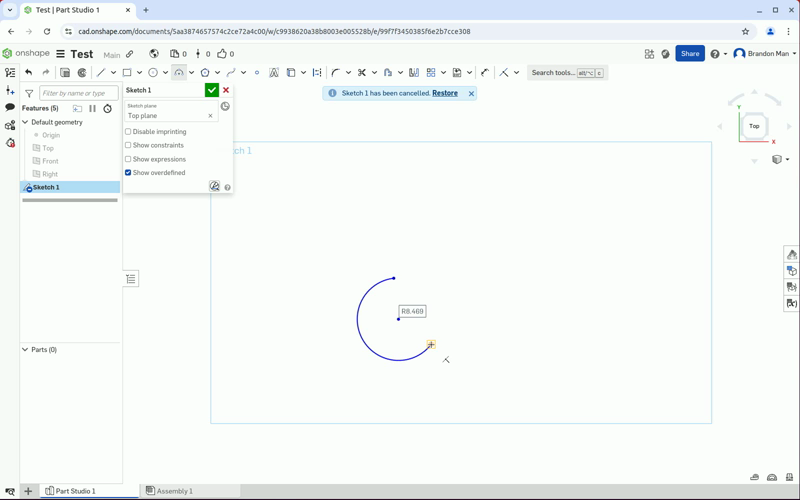
click(431, 344)
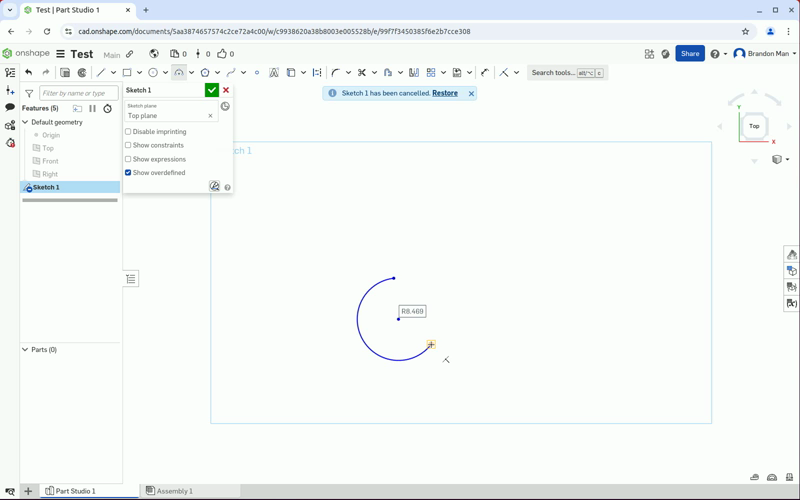
key_down(shift)
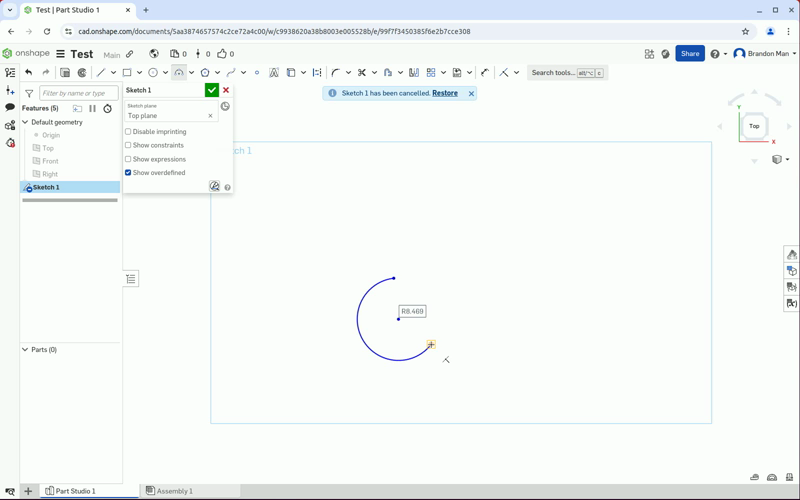
mouse_move(488, 344)
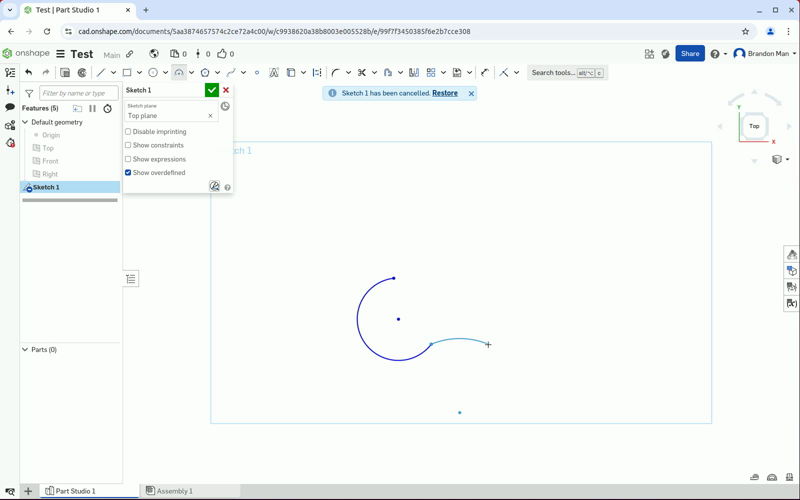
click(488, 344)
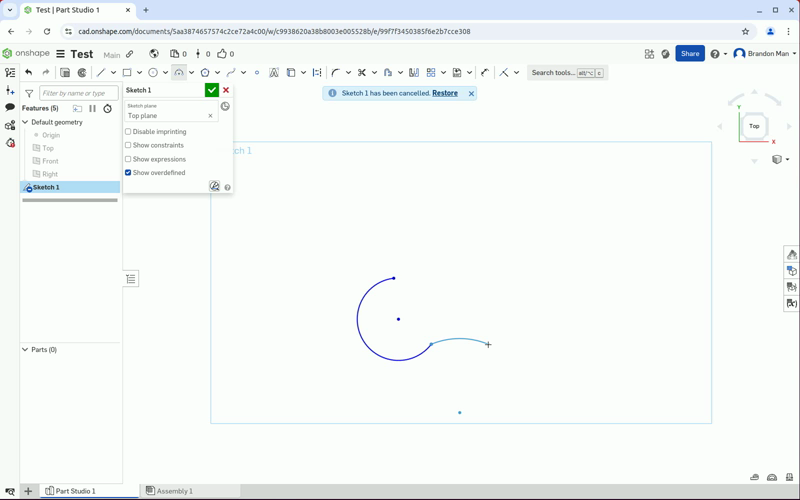
mouse_move(459, 329)
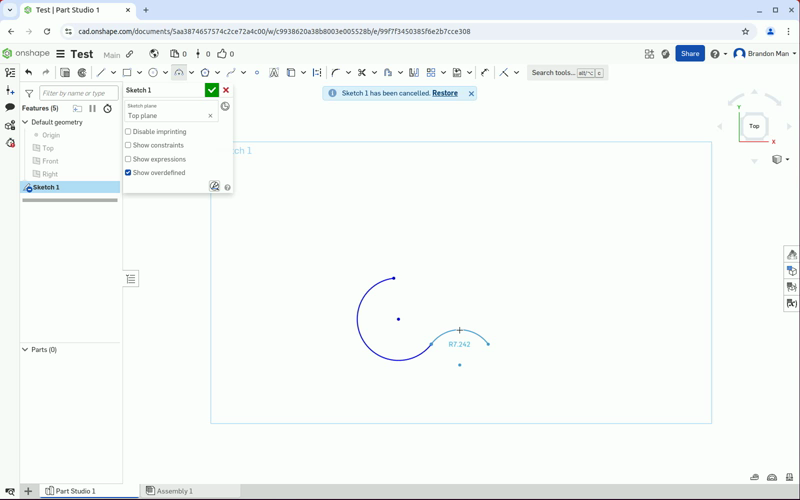
click(459, 329)
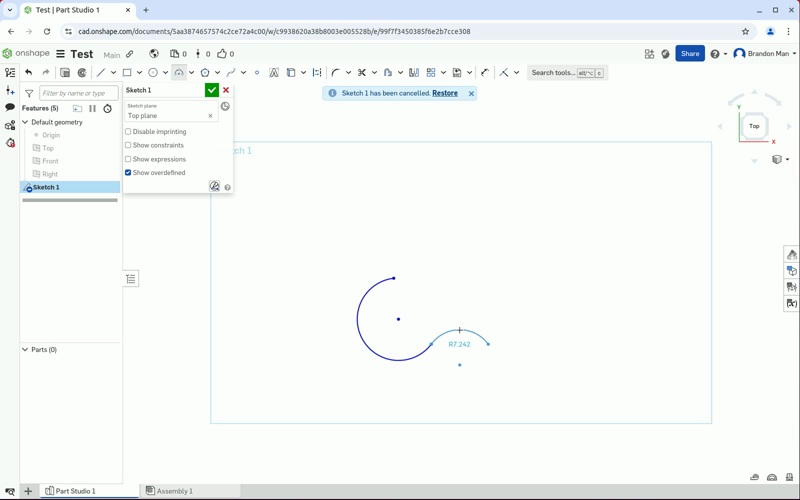
key_up(shift)
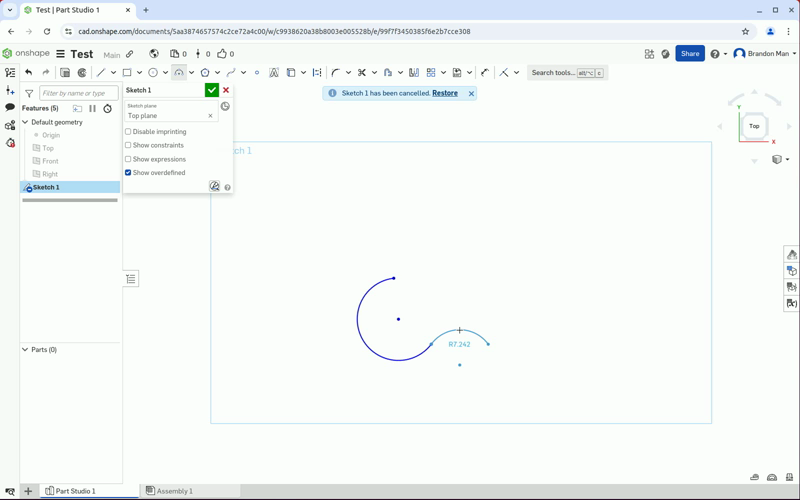
mouse_move(488, 344)
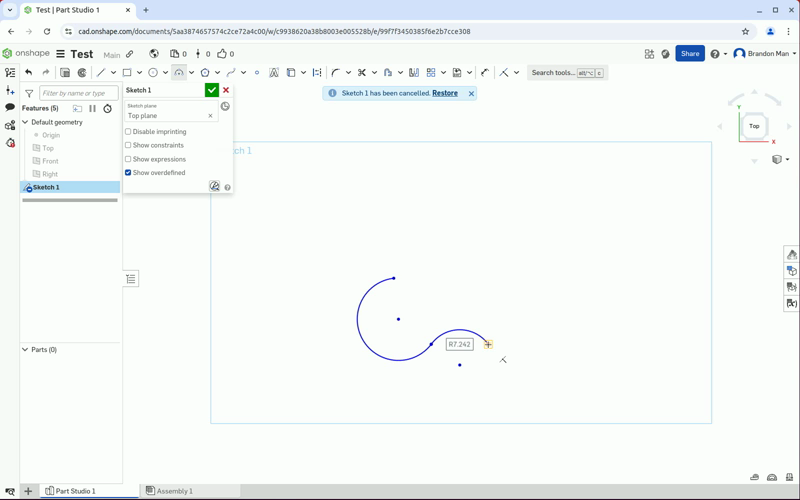
click(488, 344)
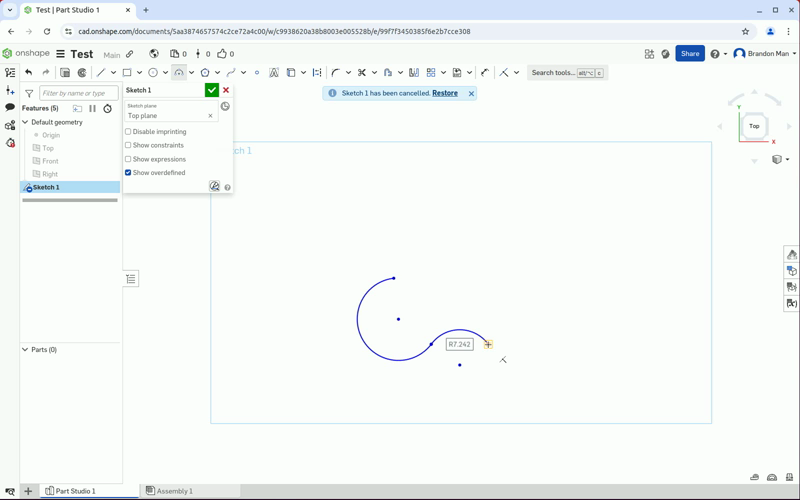
key_down(shift)
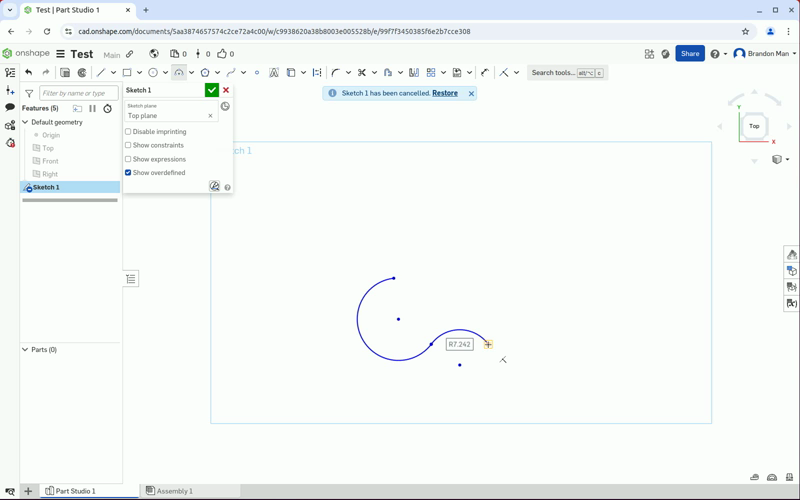
mouse_move(527, 278)
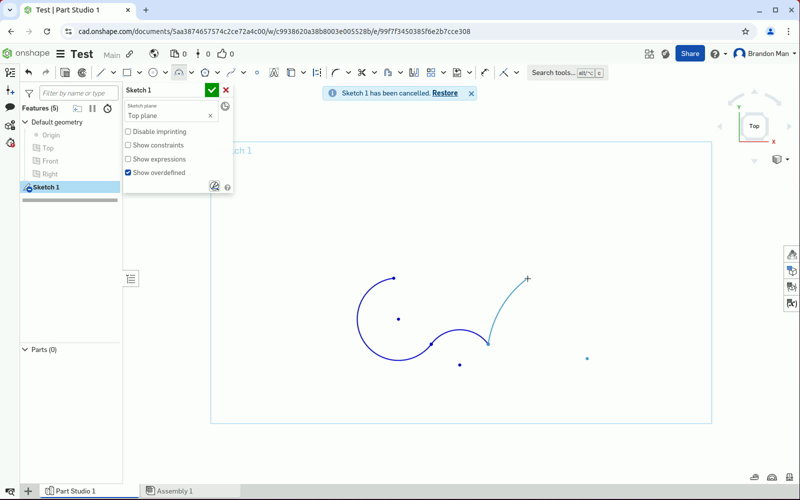
click(527, 278)
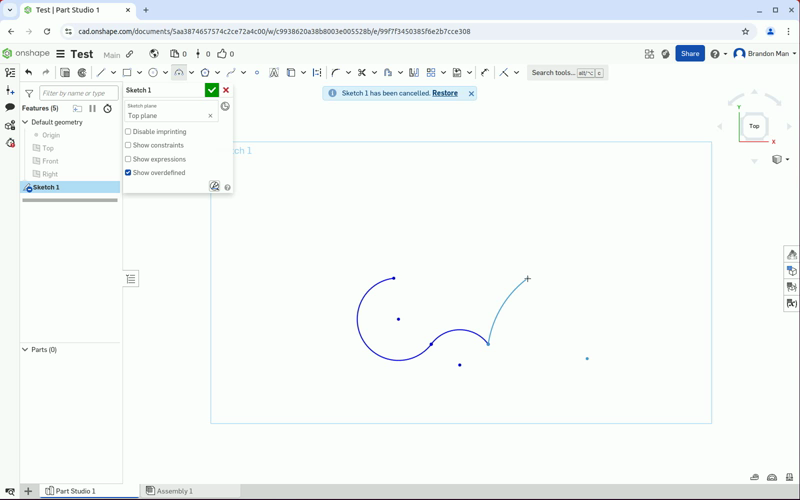
mouse_move(558, 341)
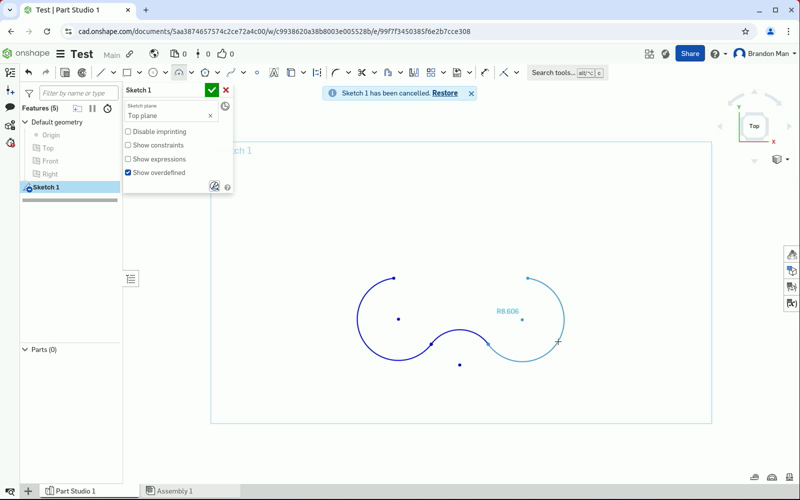
click(558, 341)
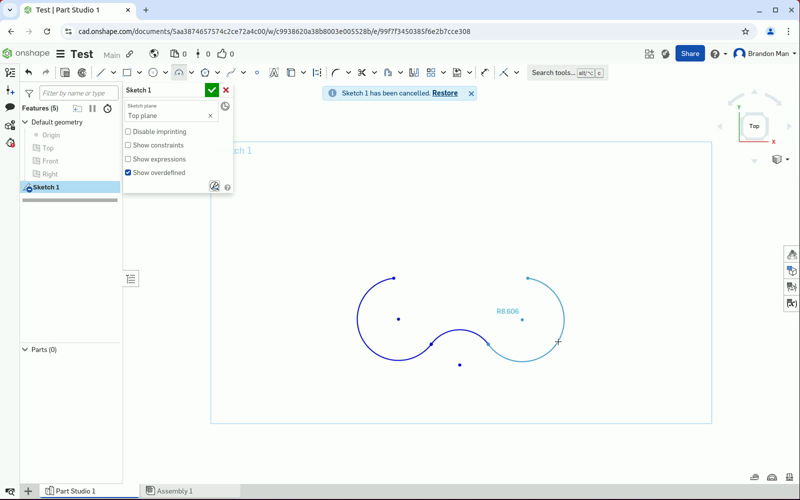
key_up(shift)
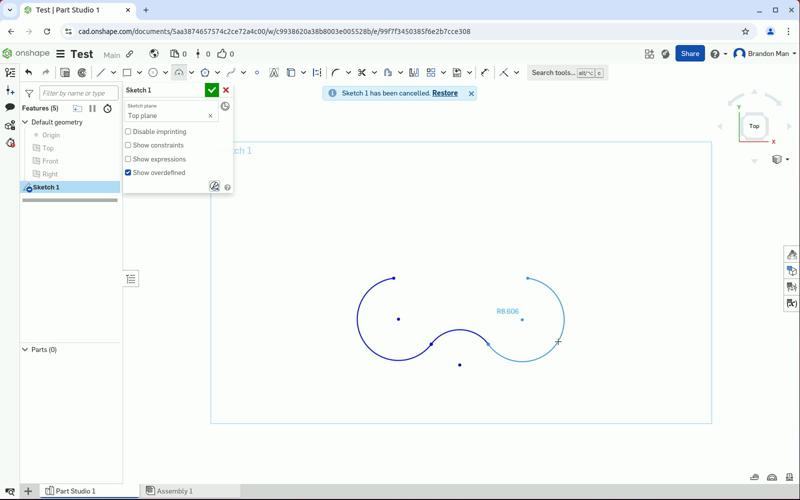
mouse_move(527, 278)
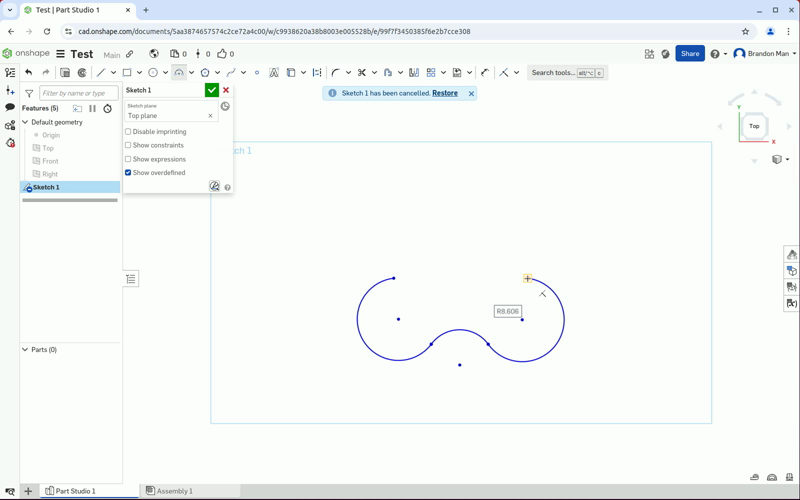
click(527, 278)
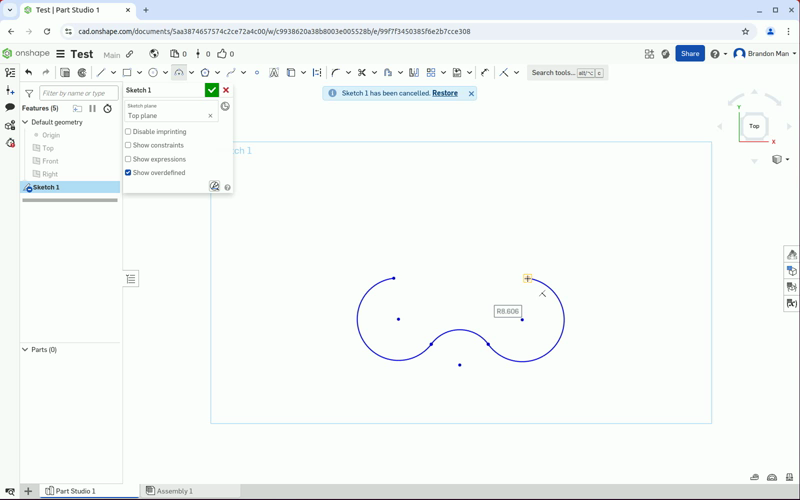
key_down(shift)
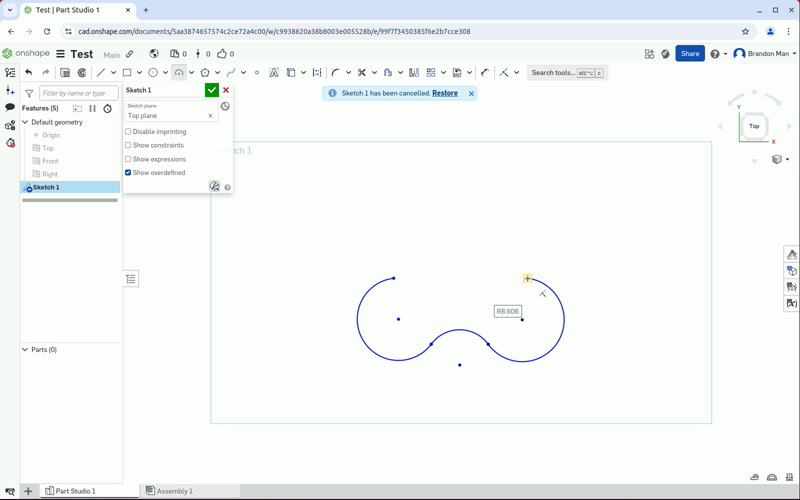
mouse_move(497, 228)
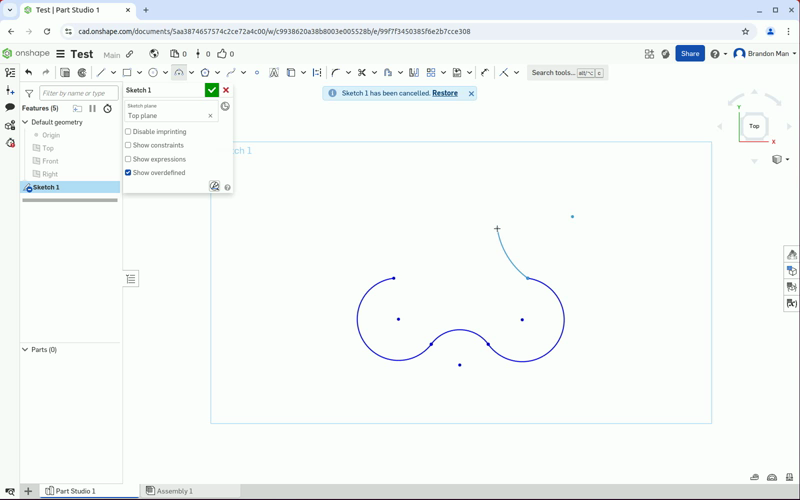
click(497, 228)
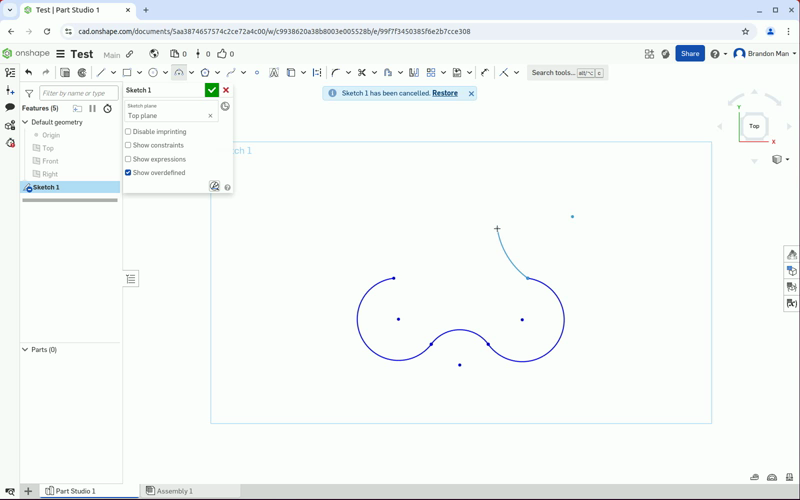
mouse_move(500, 261)
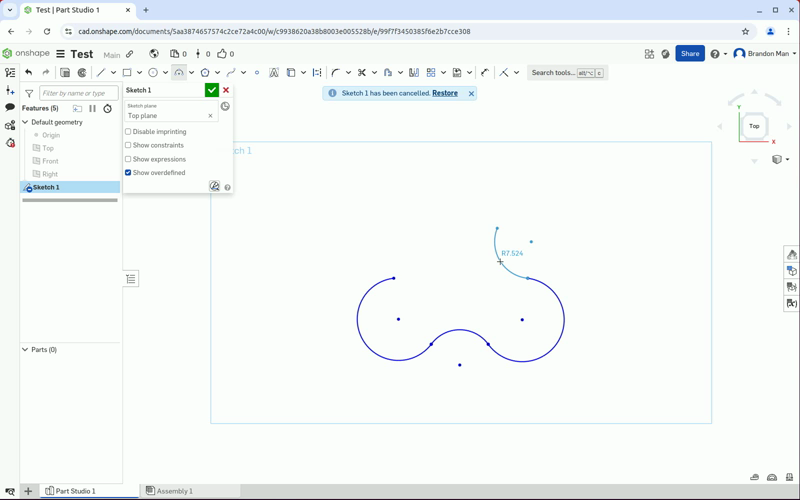
click(500, 261)
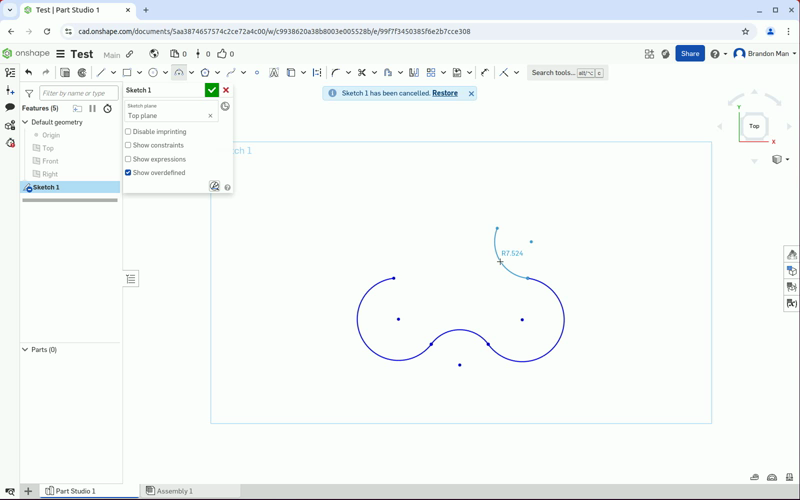
key_up(shift)
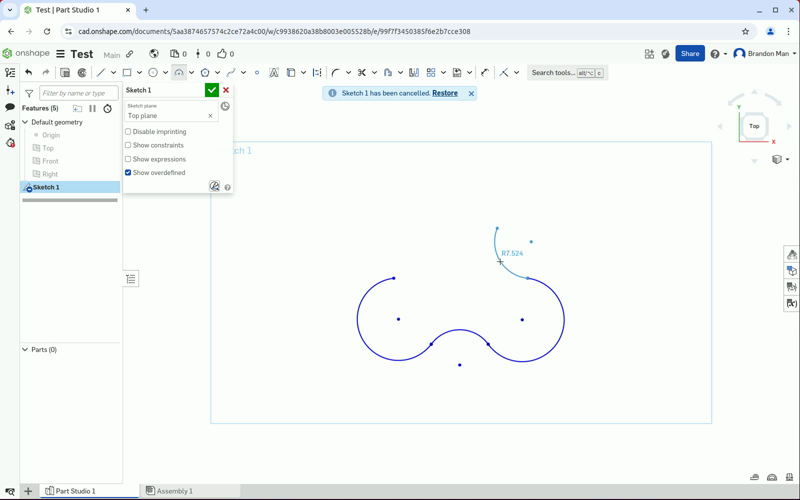
mouse_move(497, 228)
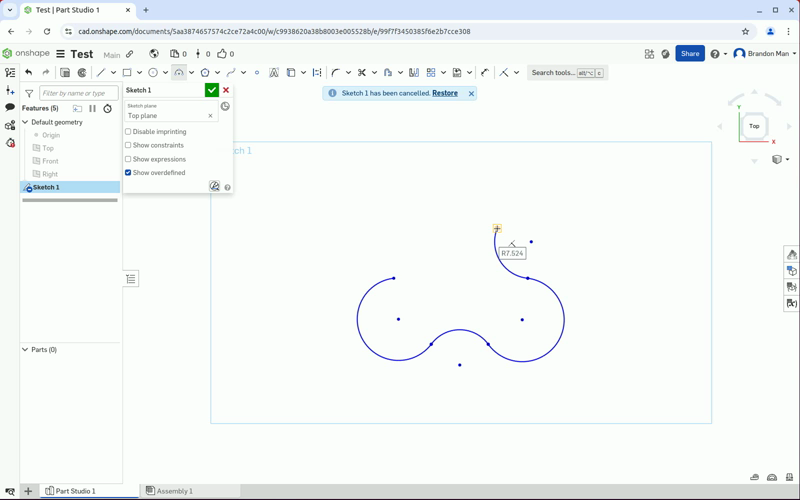
click(497, 228)
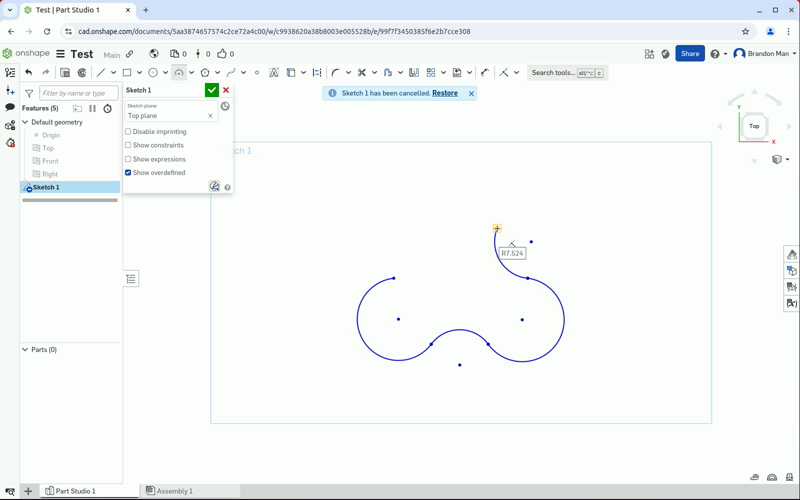
key_down(shift)
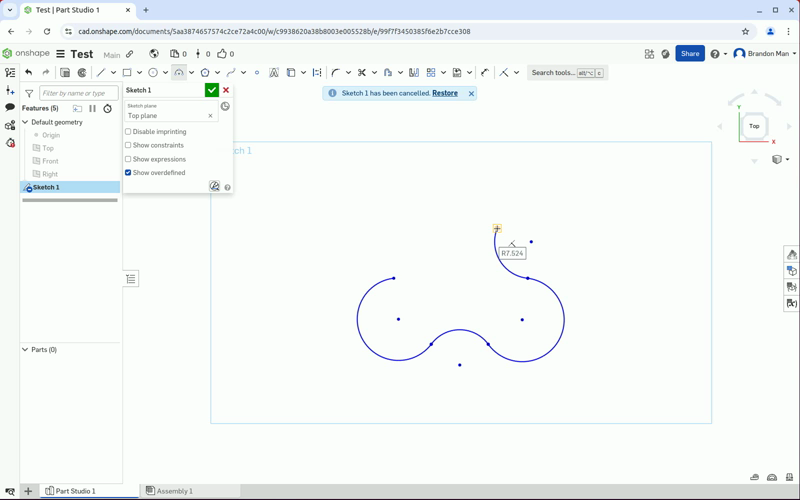
mouse_move(422, 228)
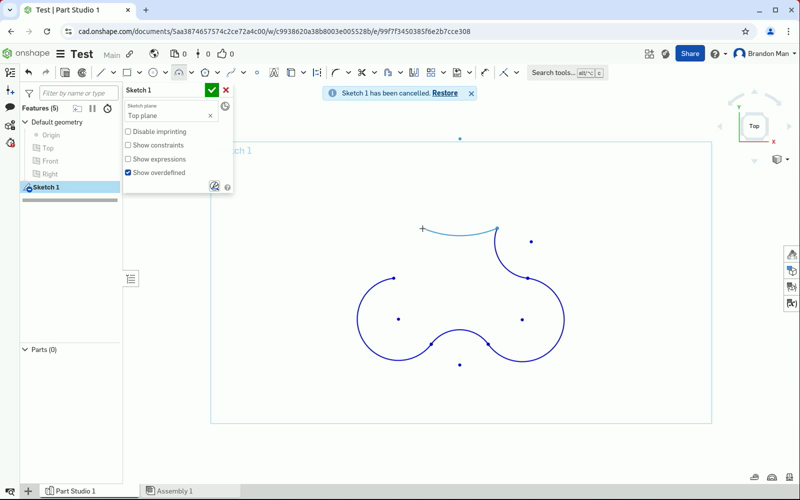
click(422, 228)
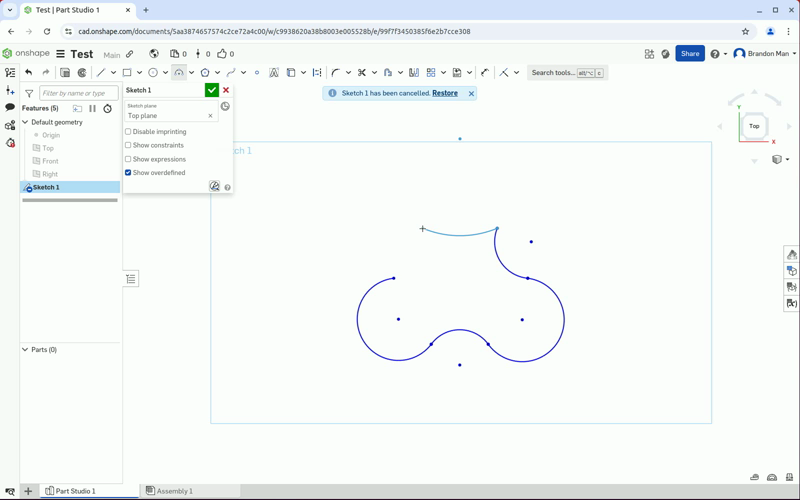
mouse_move(459, 171)
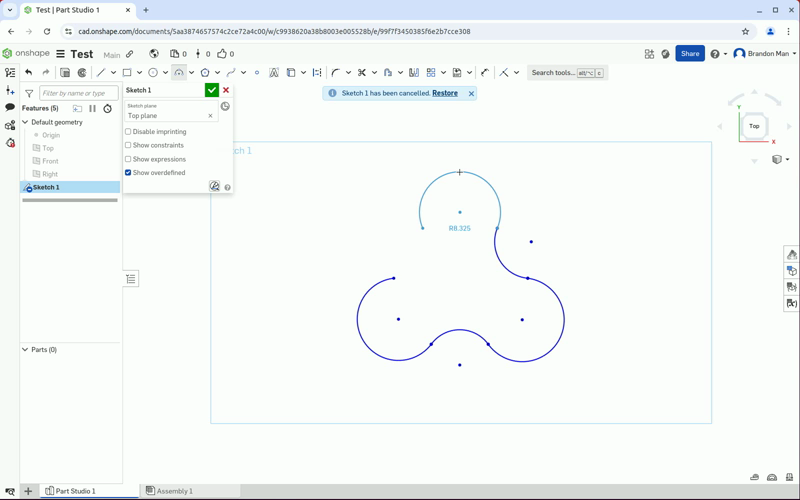
click(459, 171)
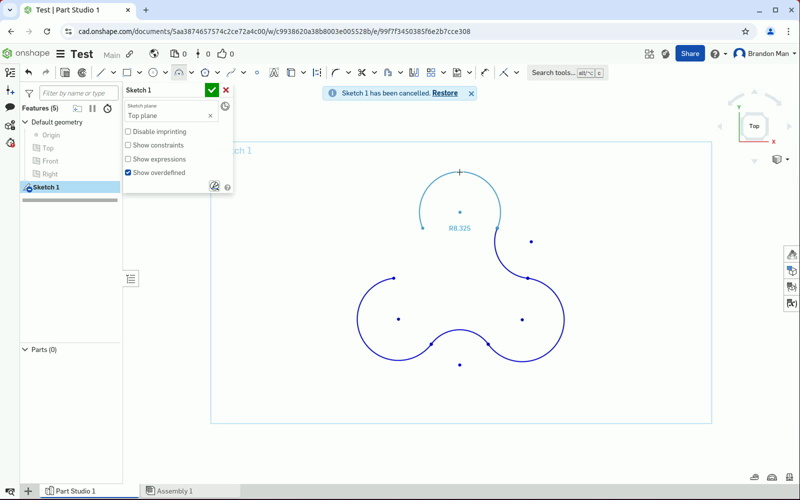
key_up(shift)
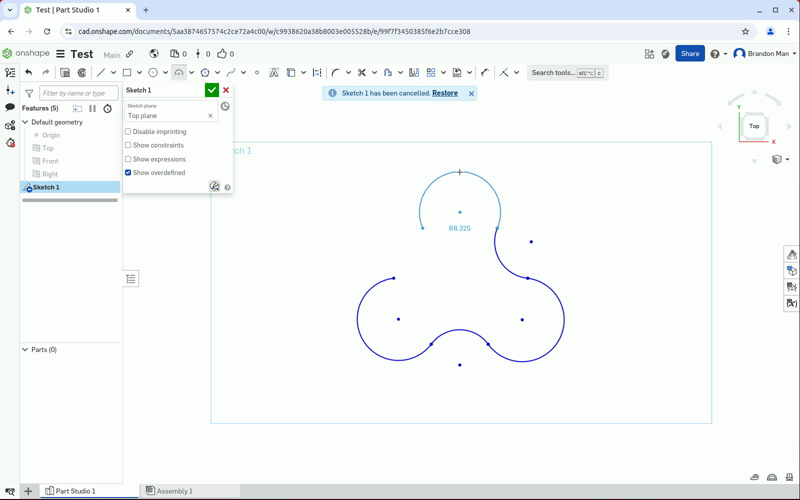
mouse_move(422, 228)
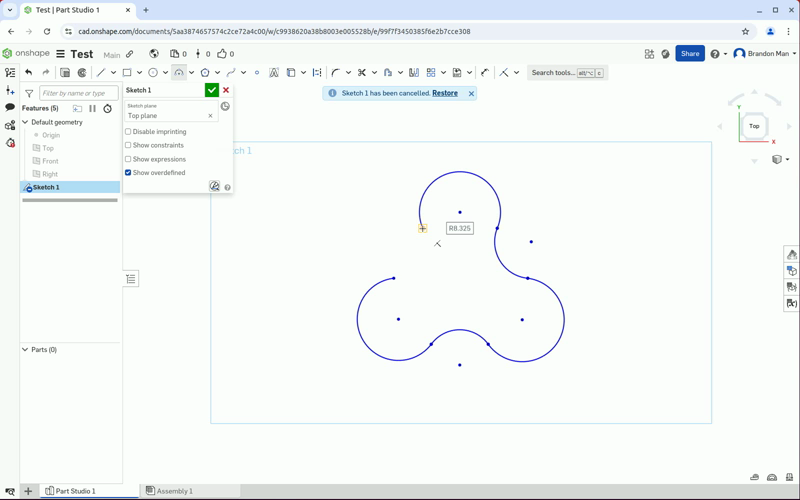
click(422, 228)
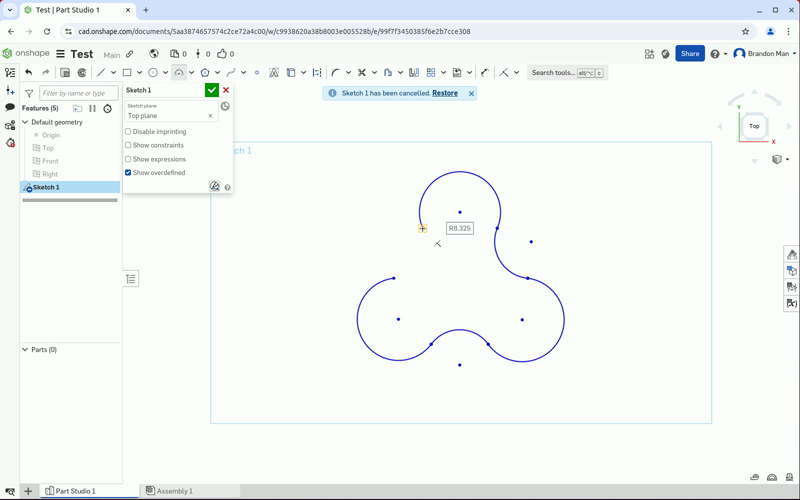
mouse_move(393, 278)
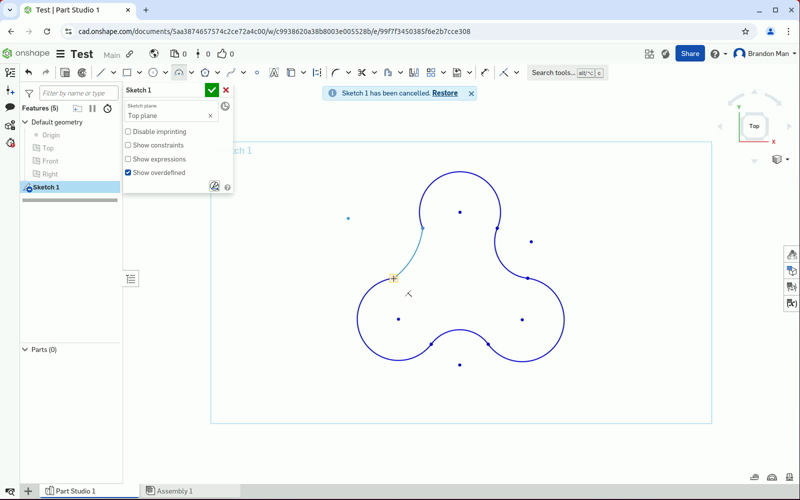
click(393, 278)
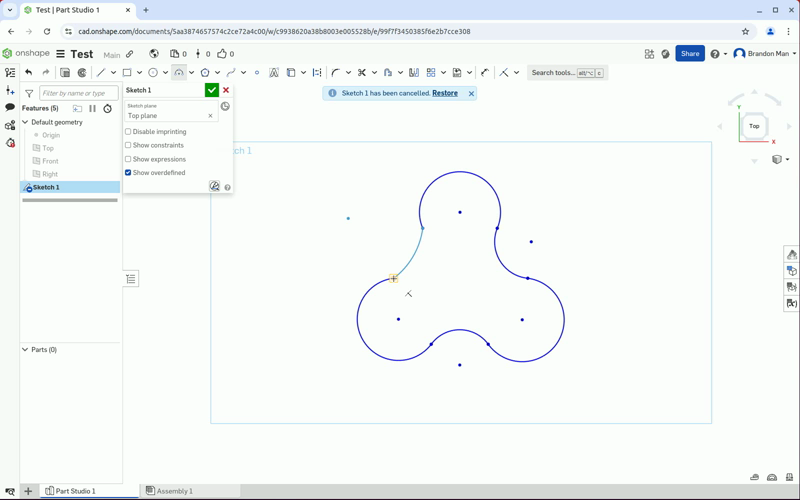
key_down(shift)
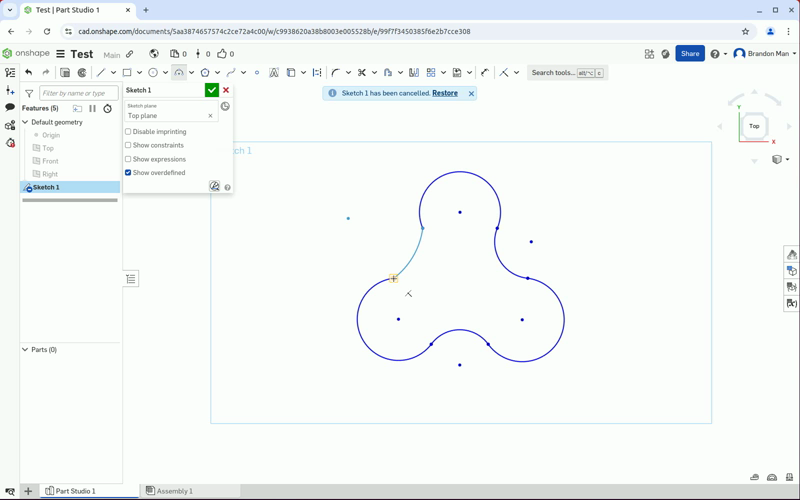
mouse_move(420, 260)
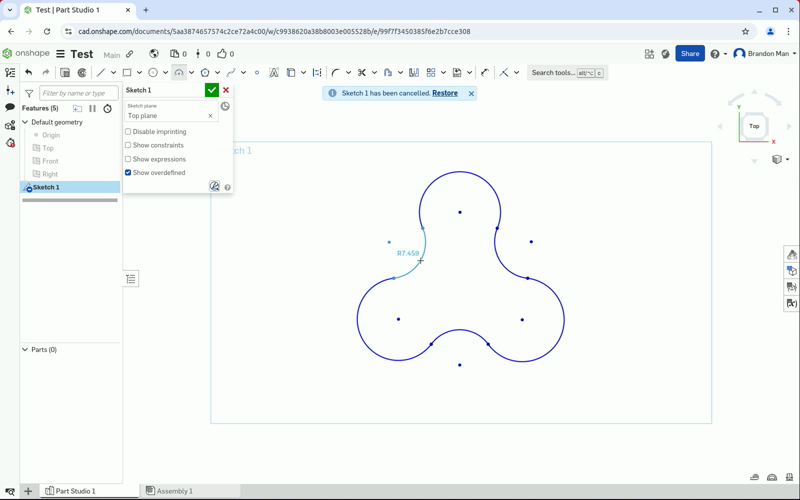
click(420, 260)
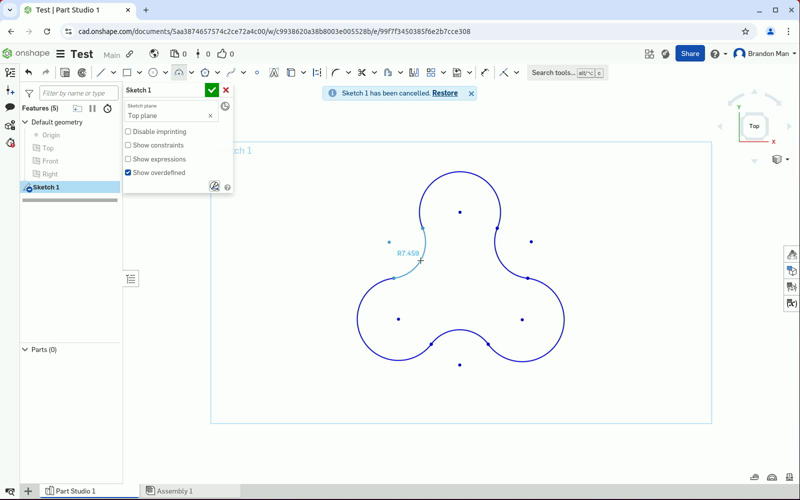
key_up(shift)
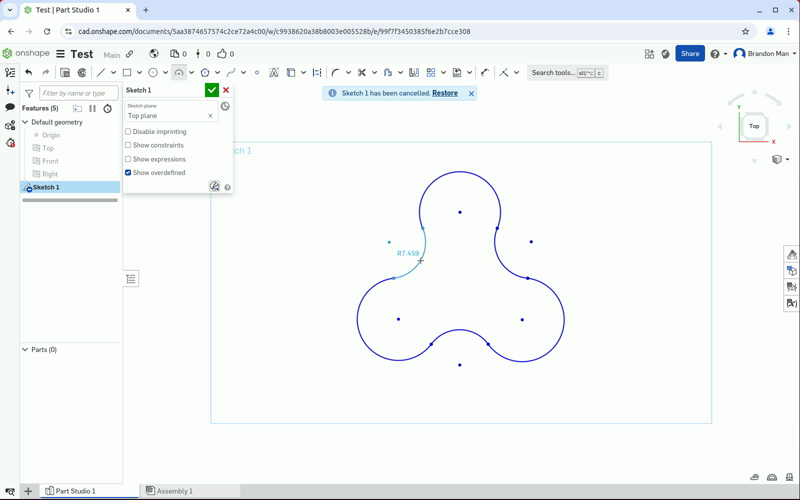
key(esc)
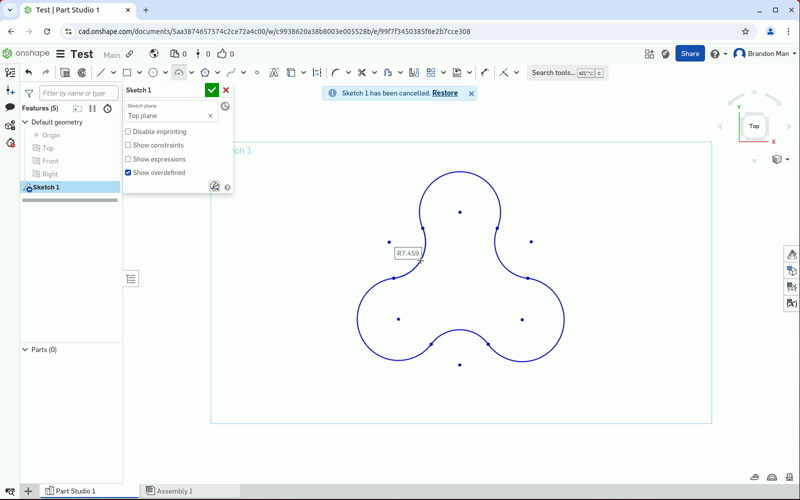
key(a)
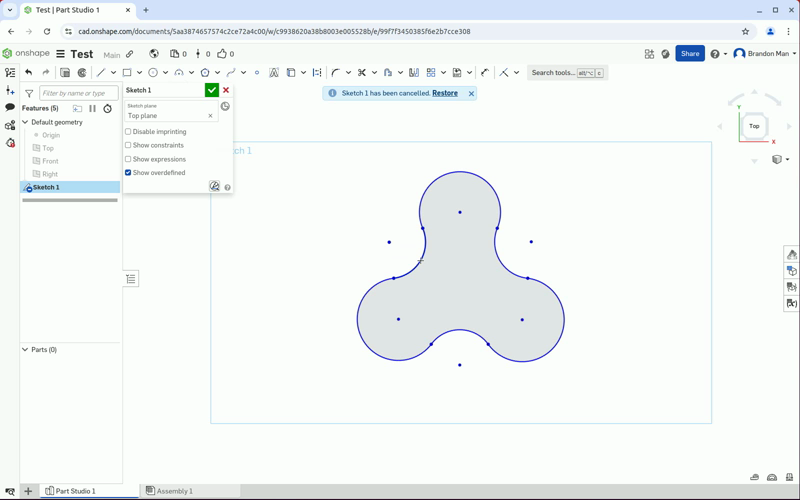
key_down(shift)
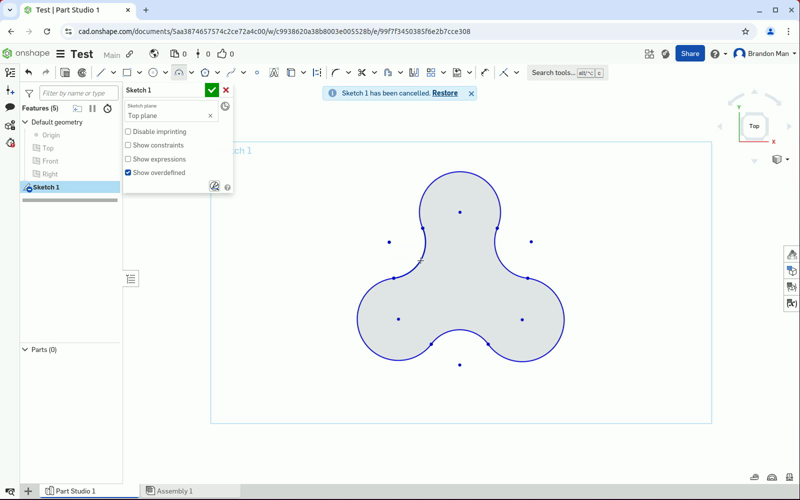
mouse_move(393, 283)
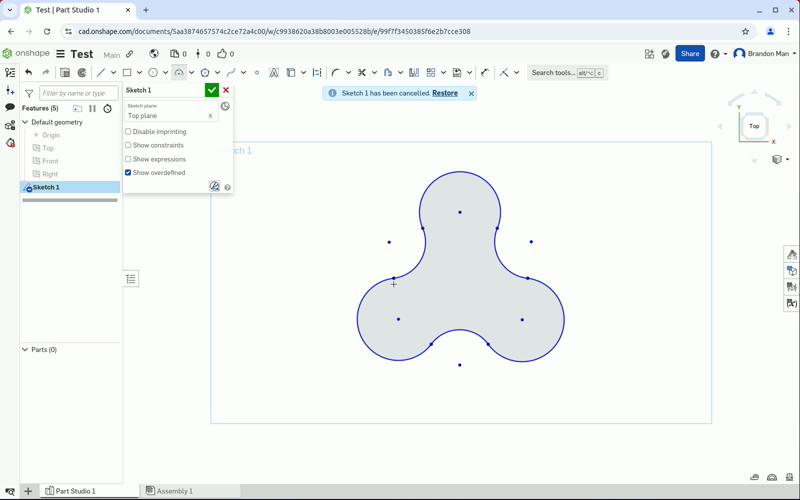
click(393, 283)
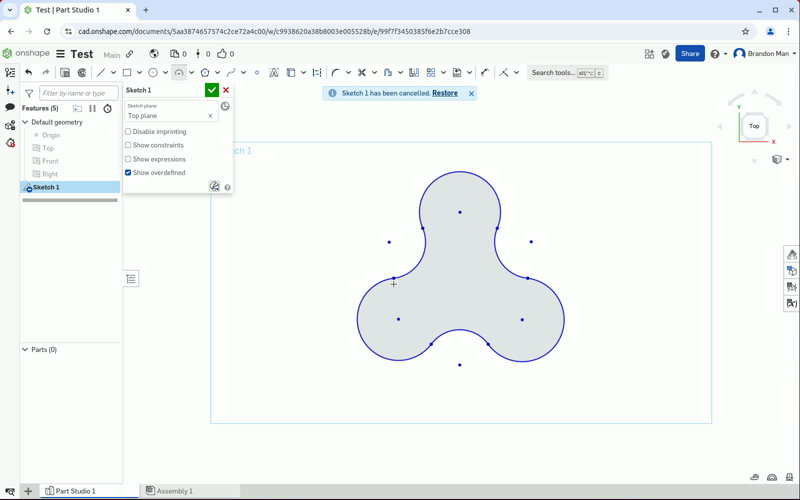
key_up(shift)
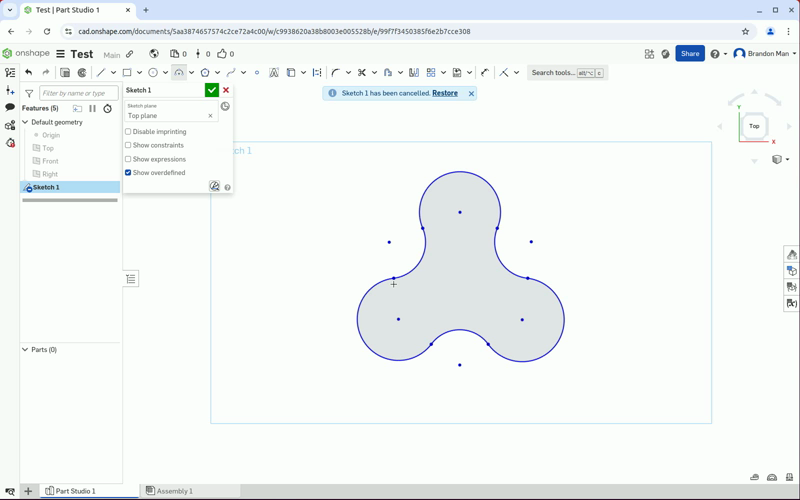
key_down(shift)
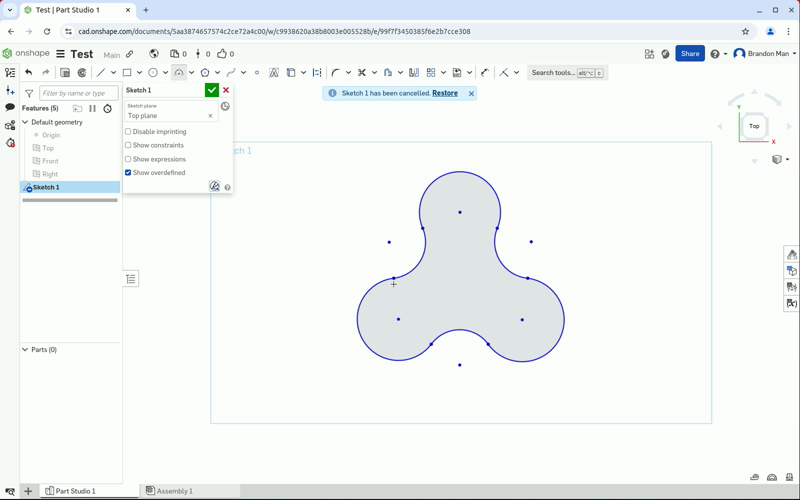
mouse_move(427, 340)
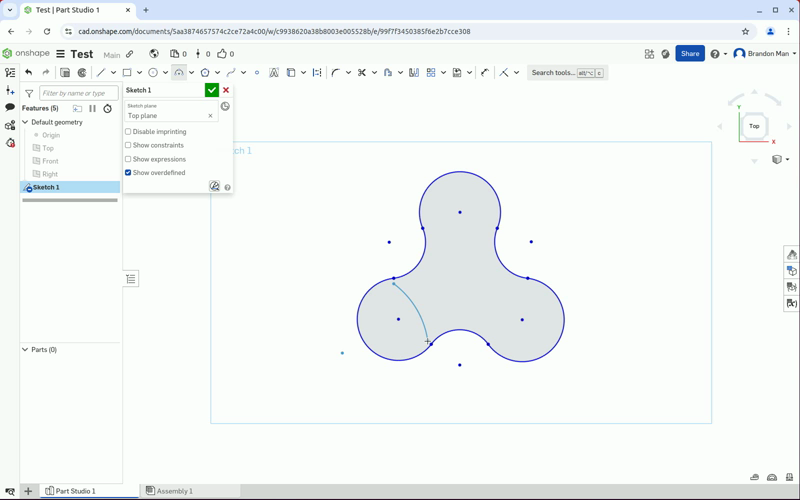
click(427, 340)
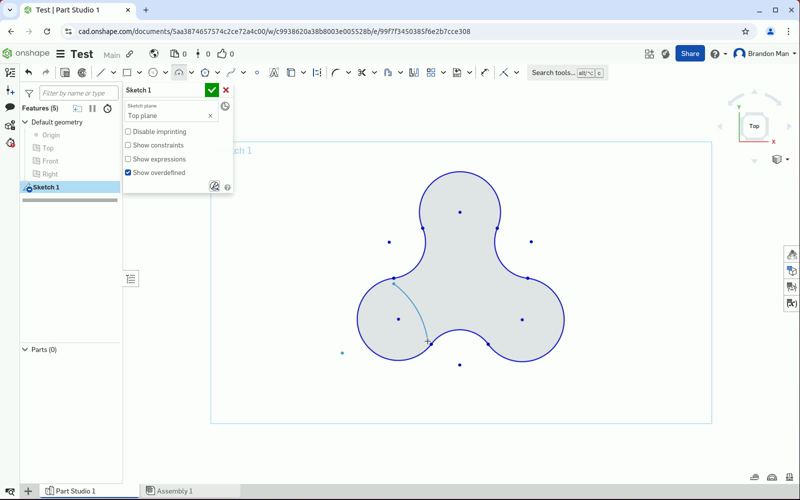
mouse_move(367, 337)
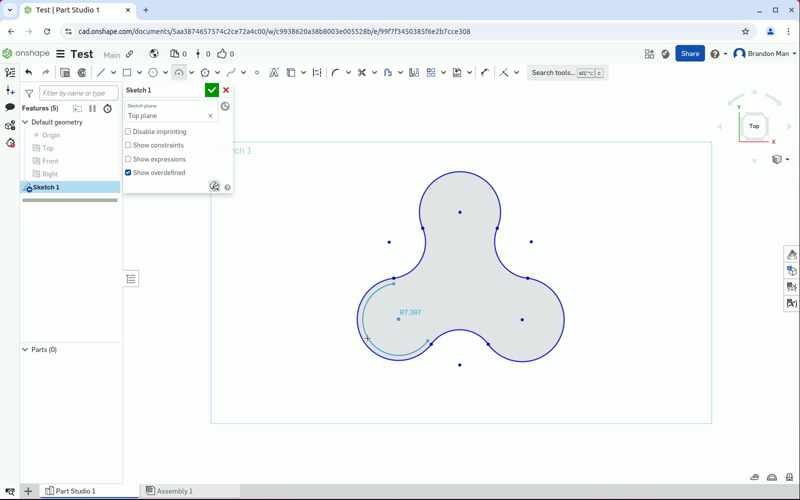
click(367, 337)
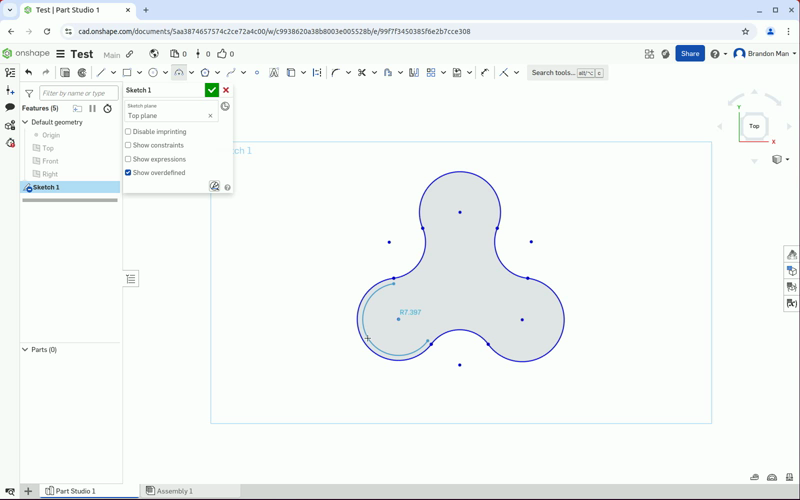
key_up(shift)
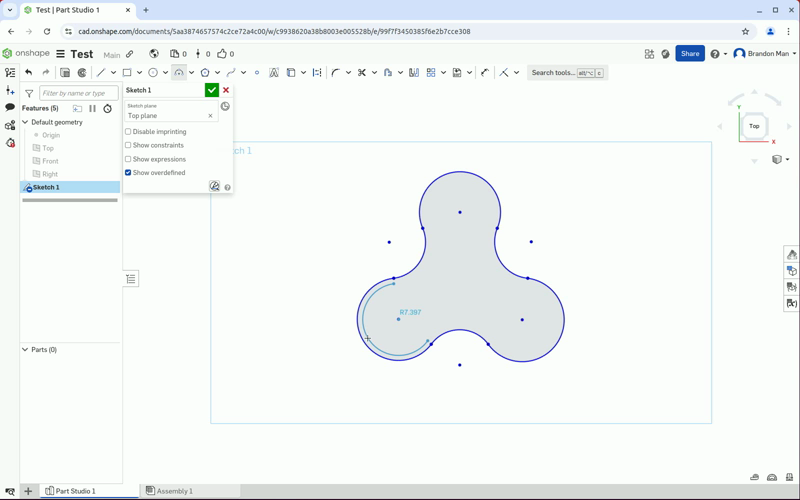
mouse_move(427, 340)
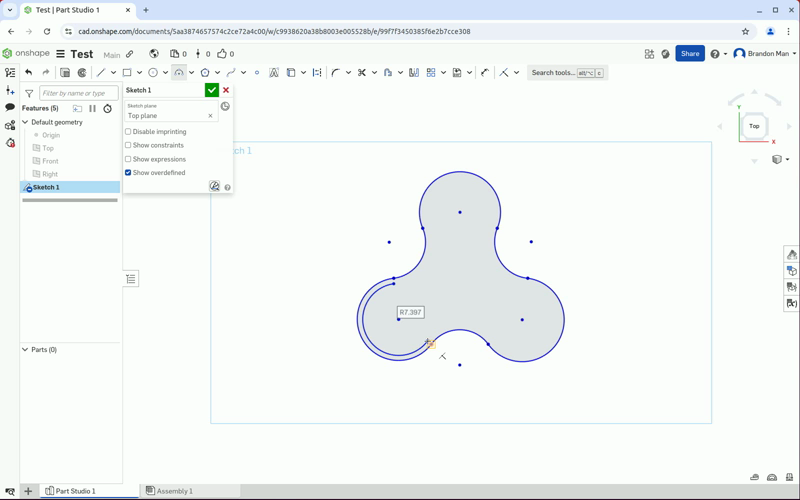
click(427, 340)
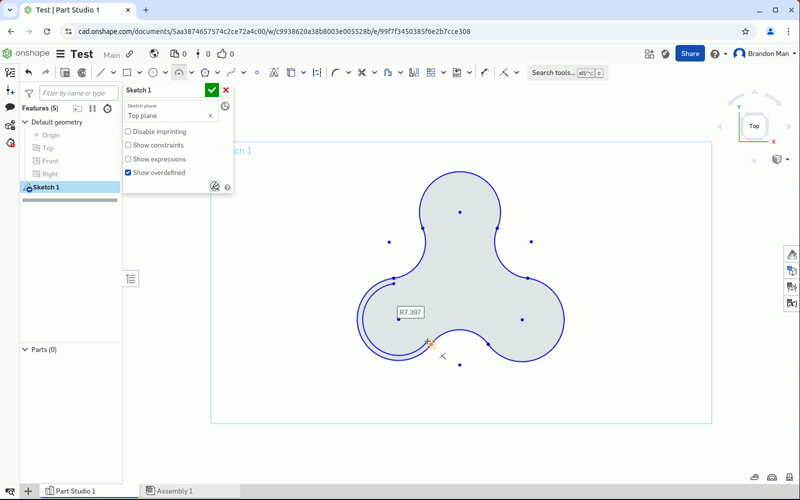
key_down(shift)
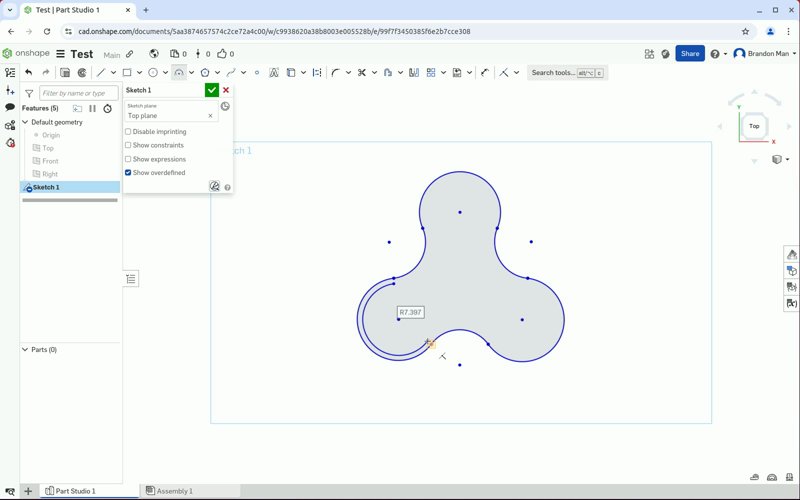
mouse_move(493, 340)
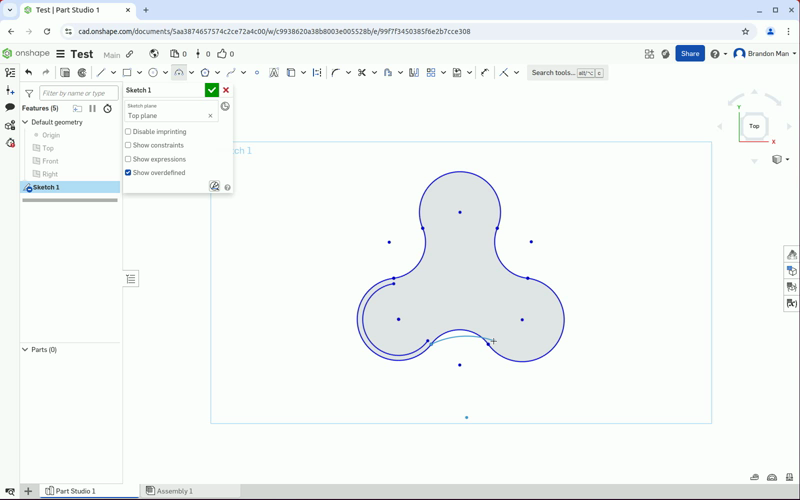
click(493, 340)
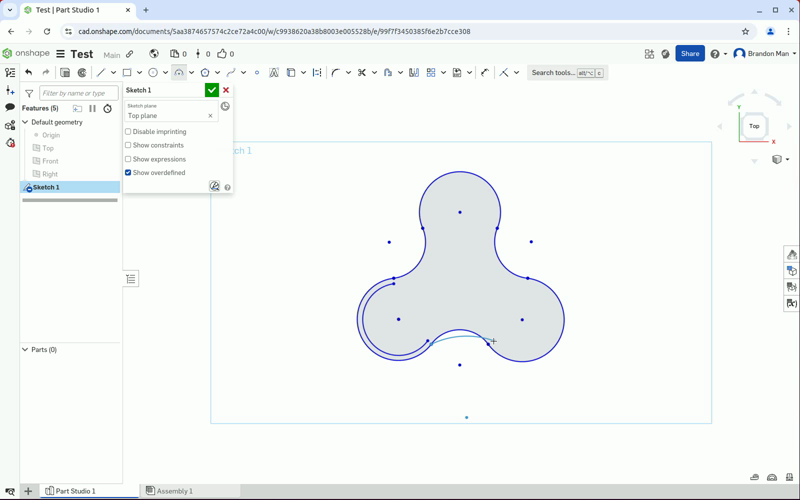
mouse_move(460, 324)
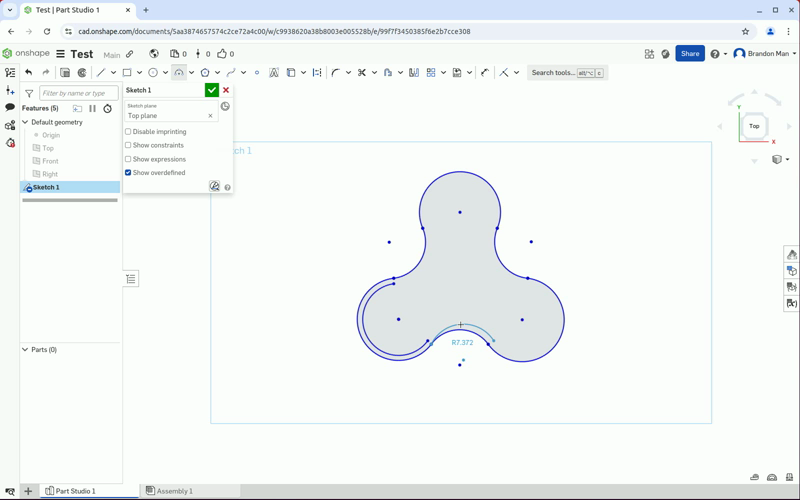
click(460, 324)
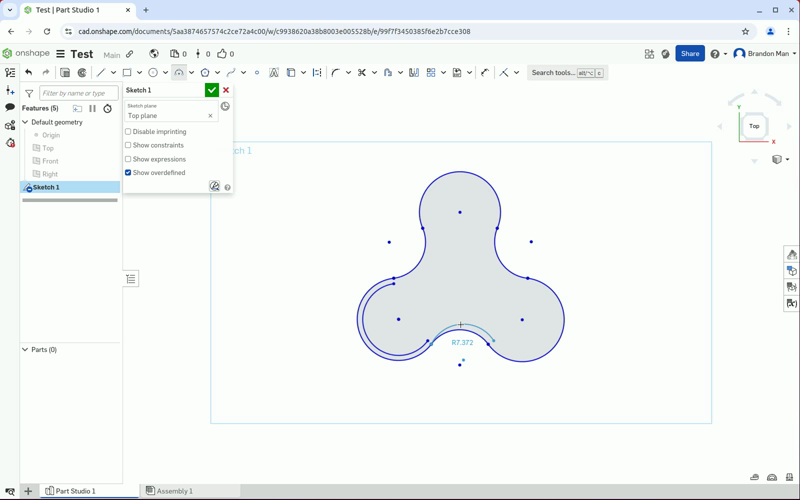
key_up(shift)
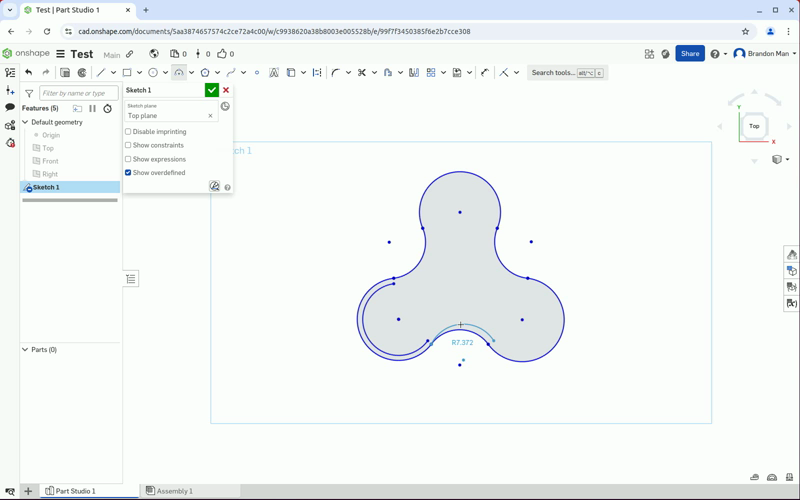
mouse_move(493, 340)
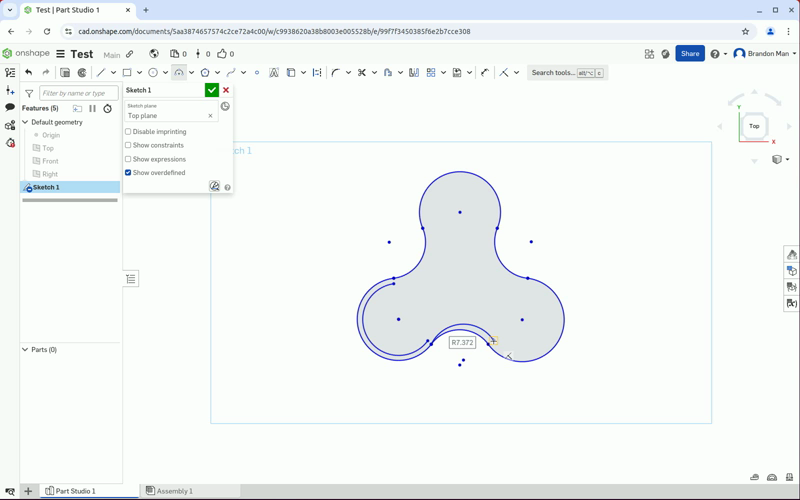
click(493, 340)
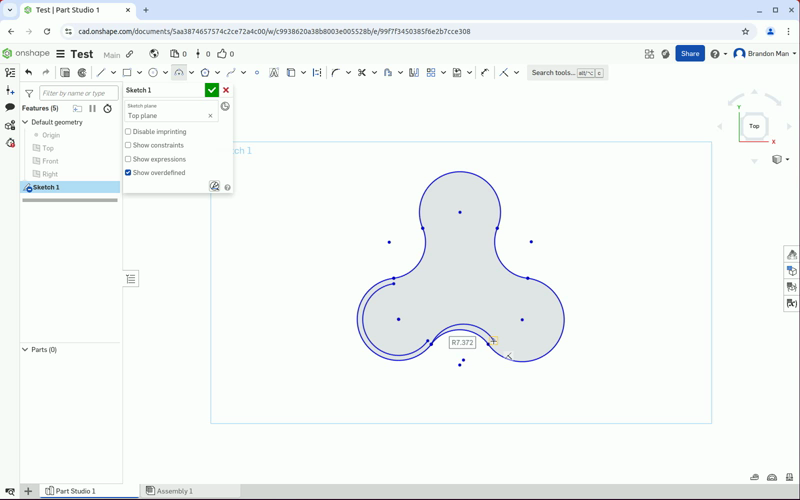
key_down(shift)
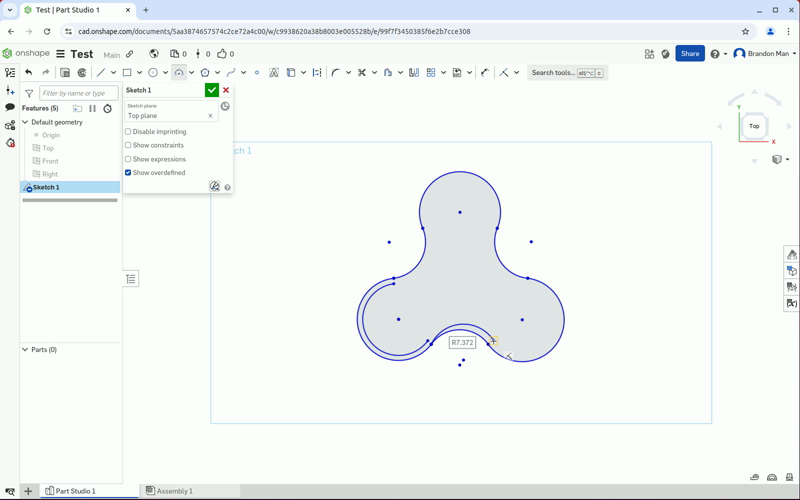
mouse_move(525, 283)
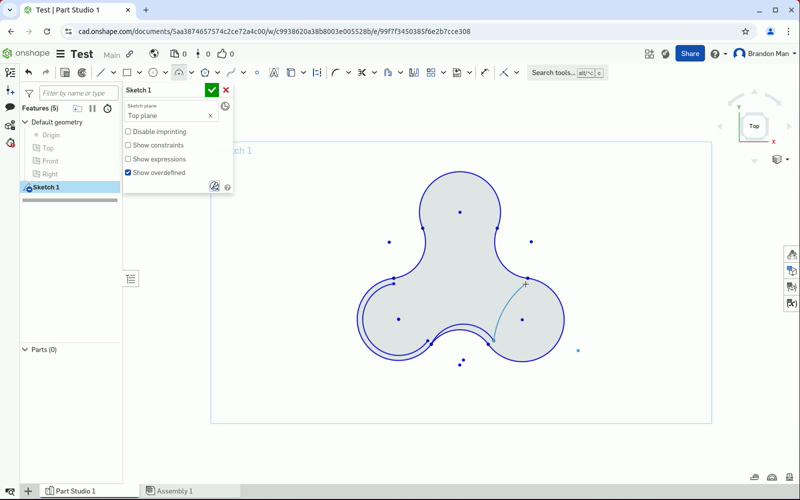
click(525, 283)
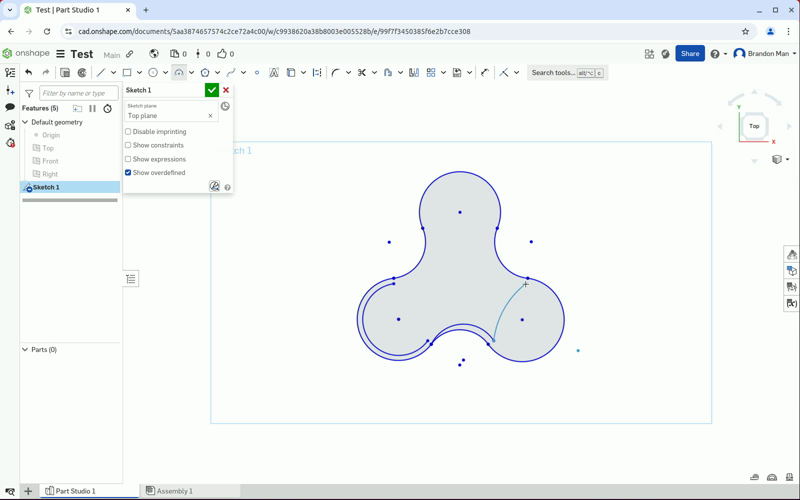
mouse_move(553, 336)
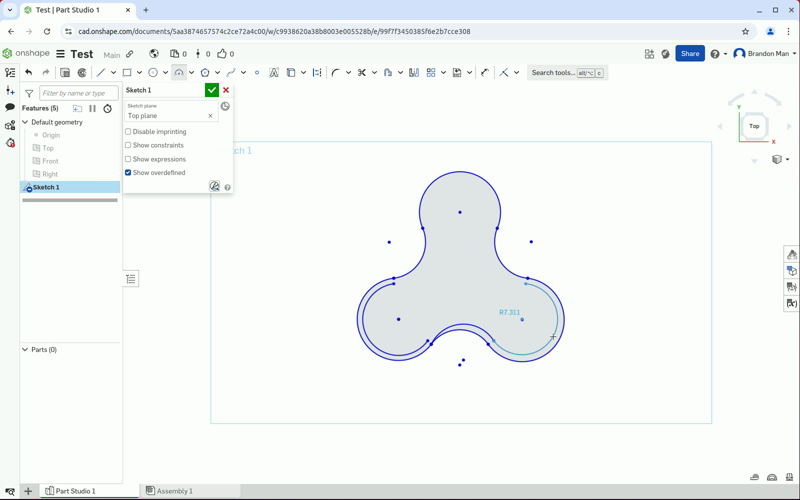
click(553, 336)
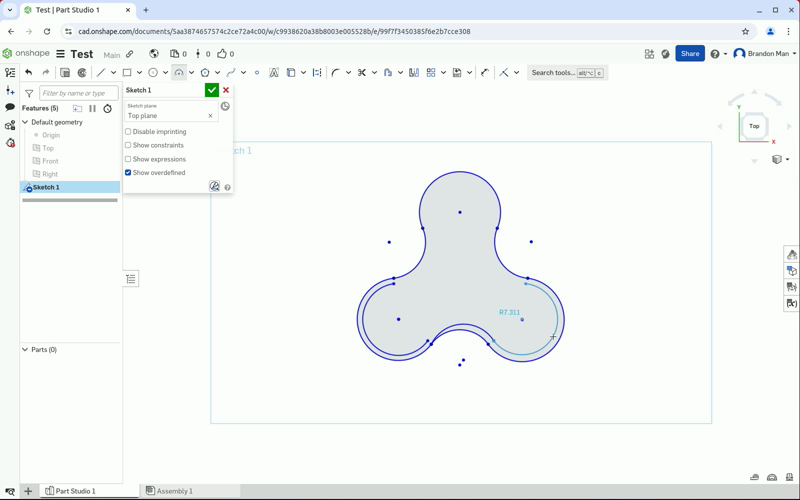
key_up(shift)
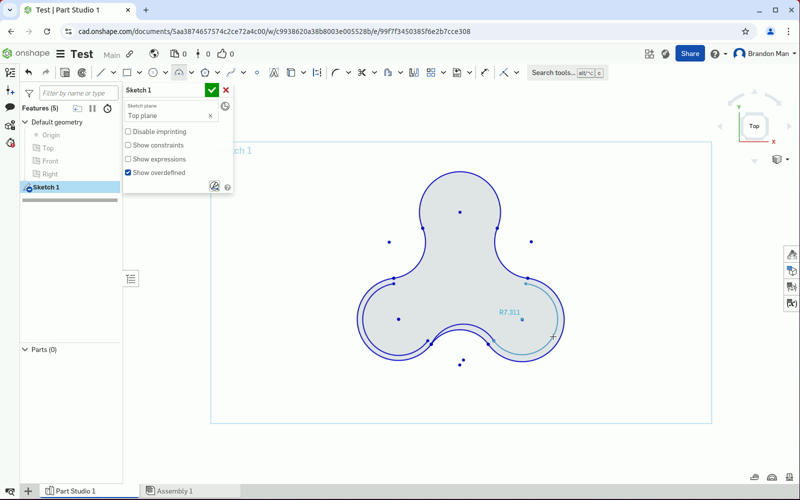
mouse_move(525, 283)
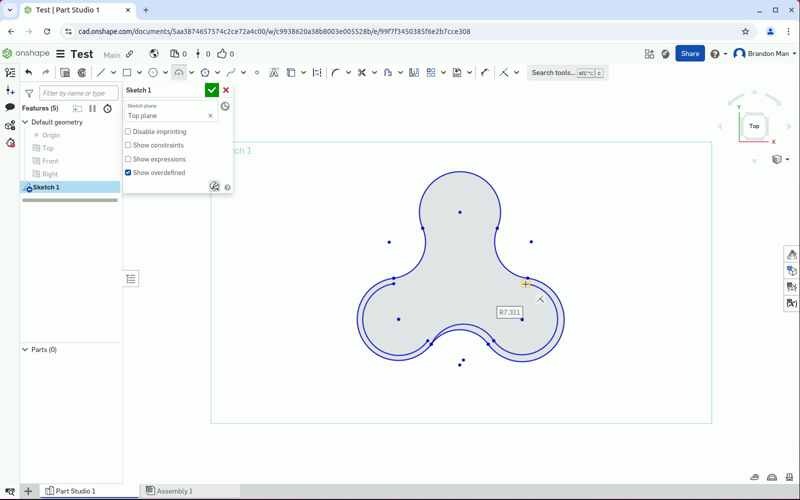
click(525, 283)
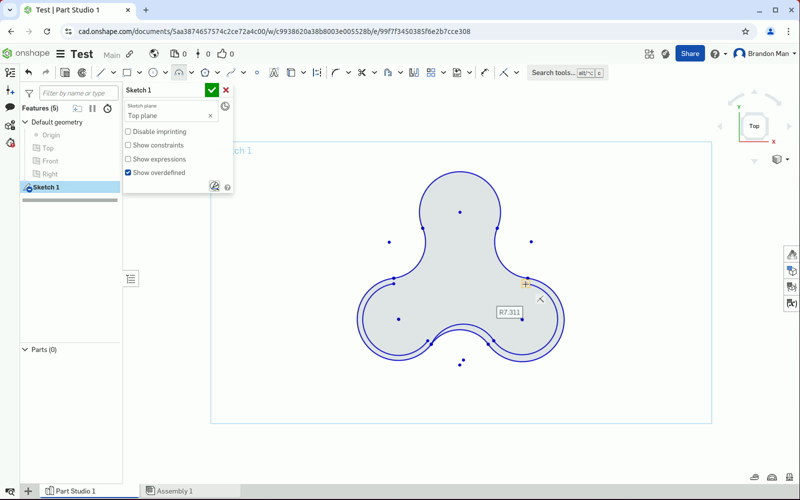
key_down(shift)
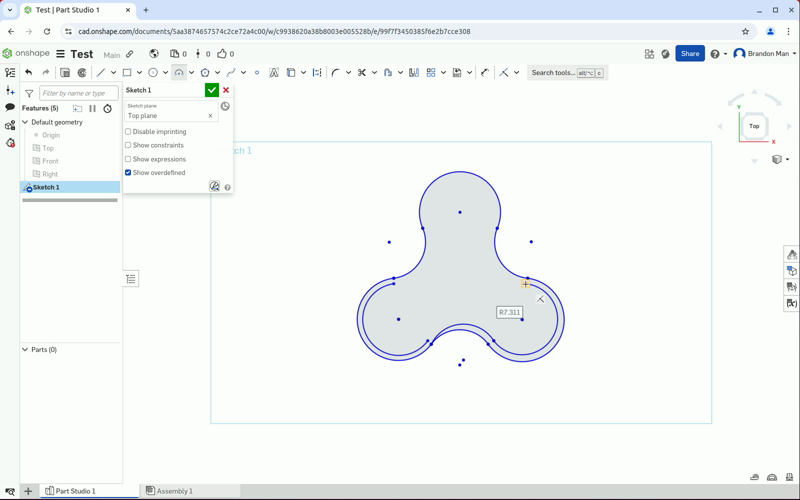
mouse_move(493, 226)
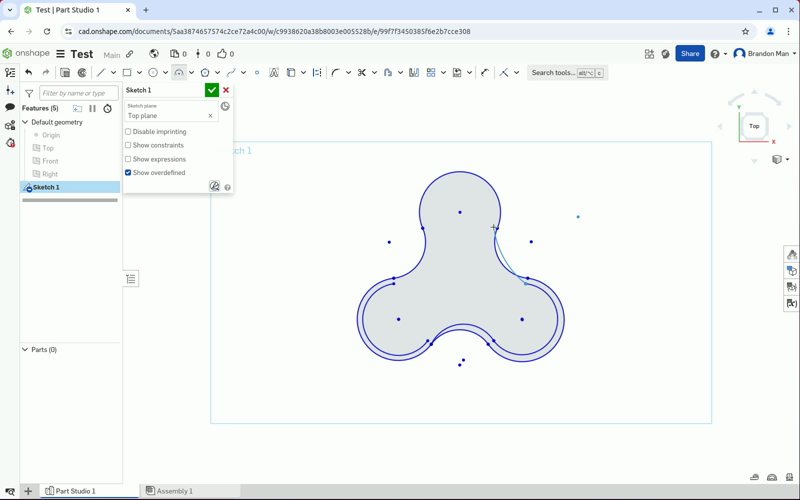
scroll(6)
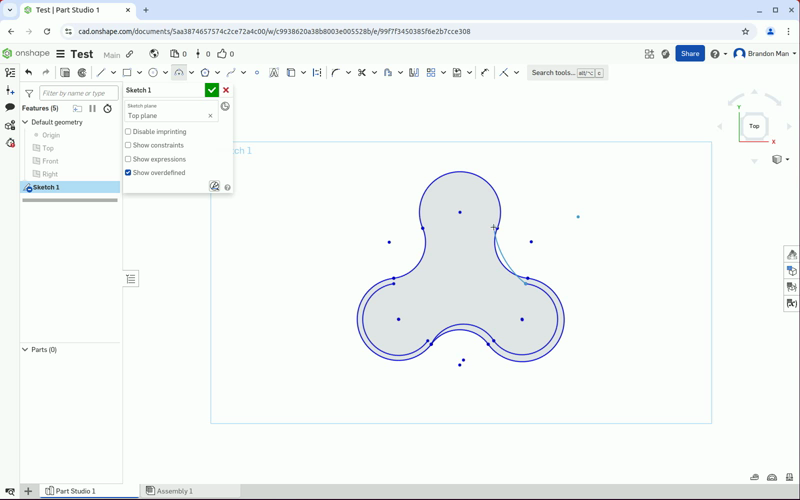
scroll(6)
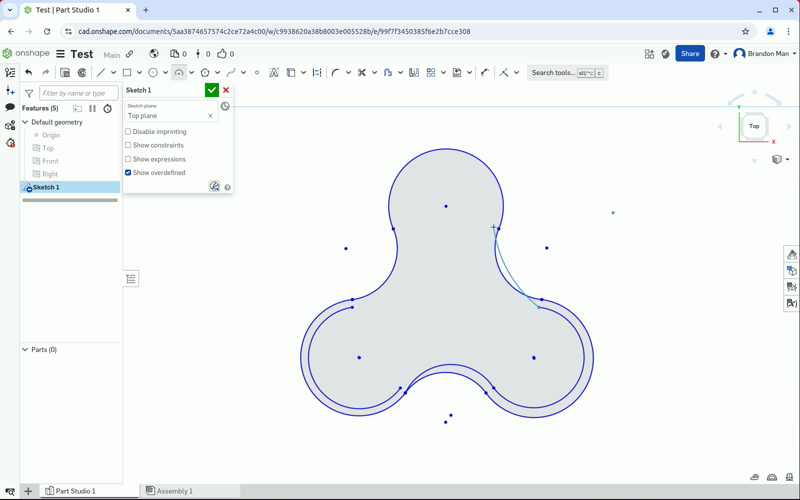
scroll(6)
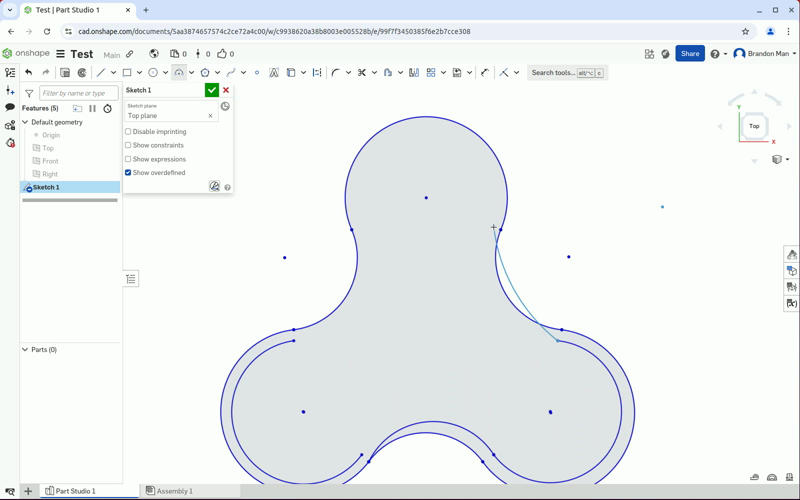
scroll(6)
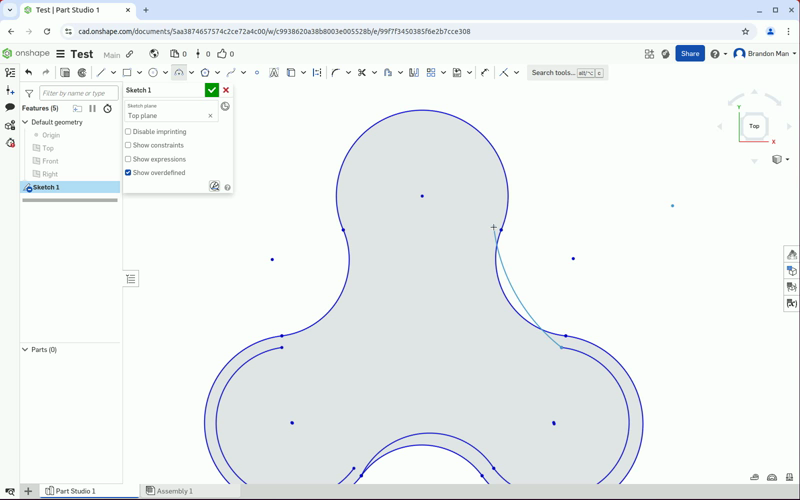
scroll(6)
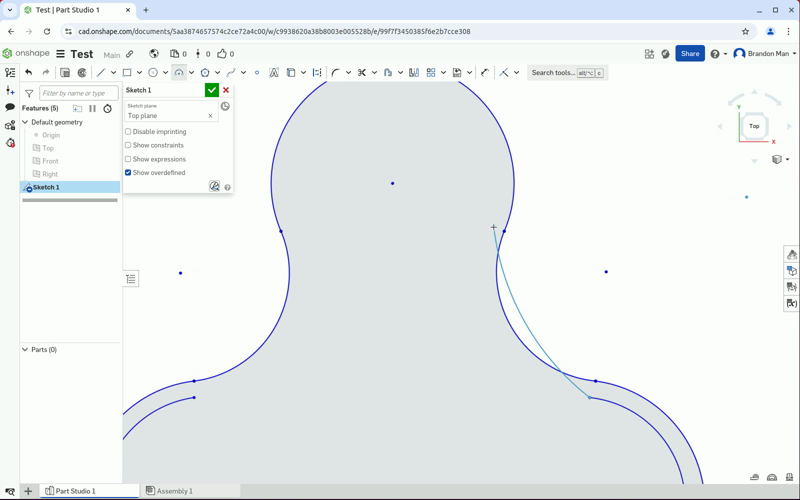
scroll(6)
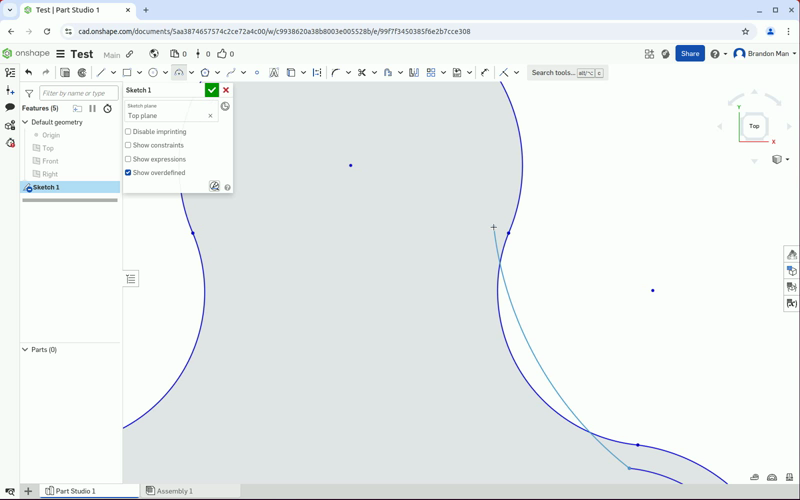
scroll(6)
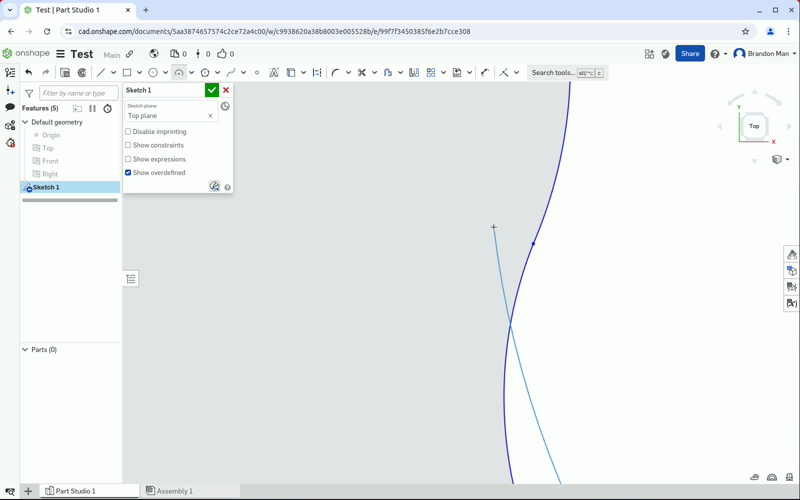
click(493, 226)
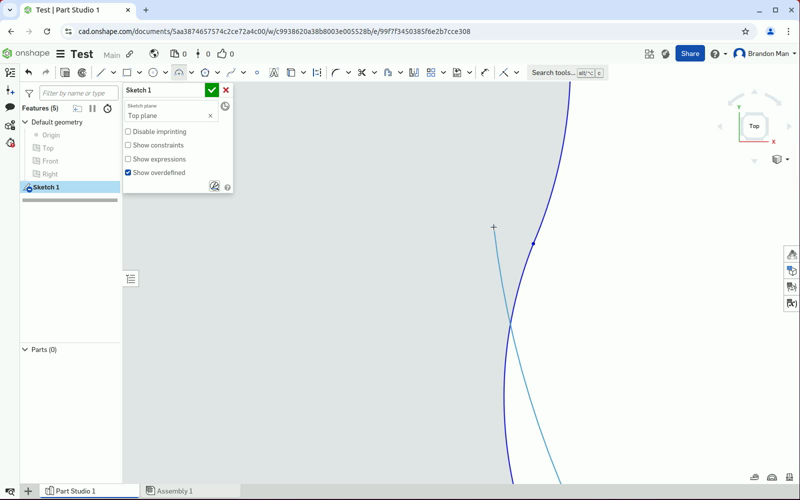
scroll(-6)
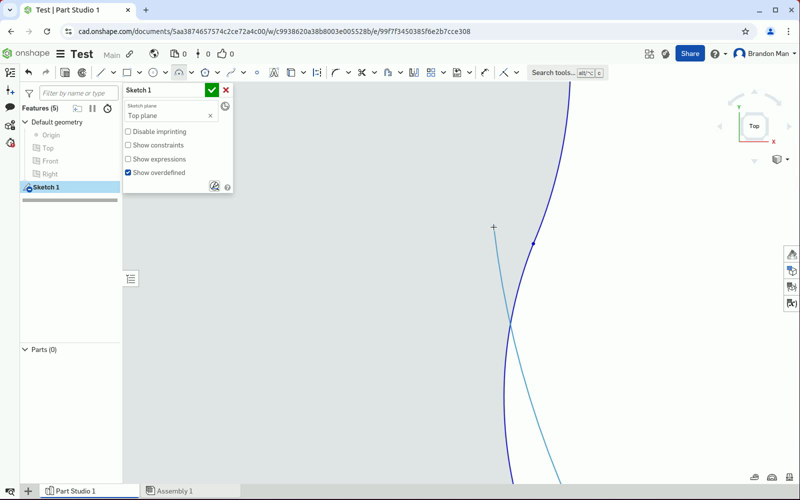
scroll(-6)
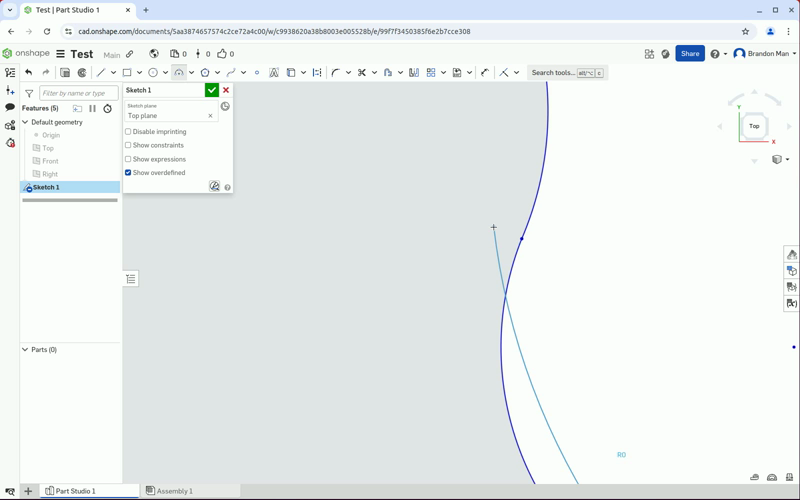
scroll(-6)
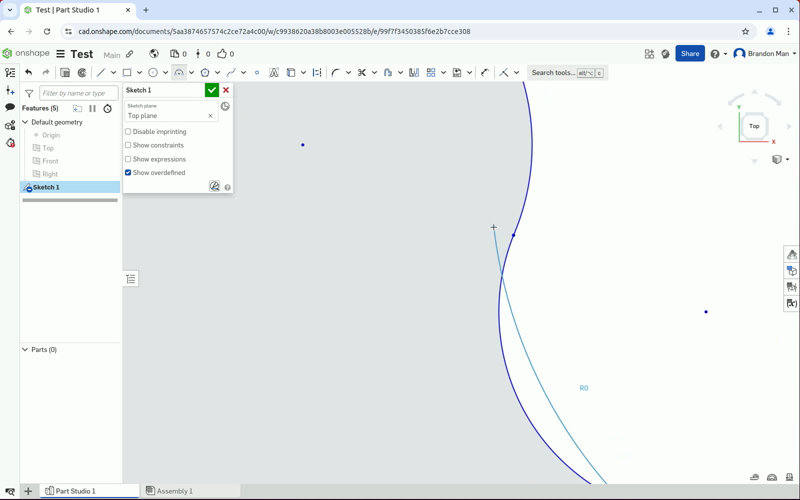
scroll(-6)
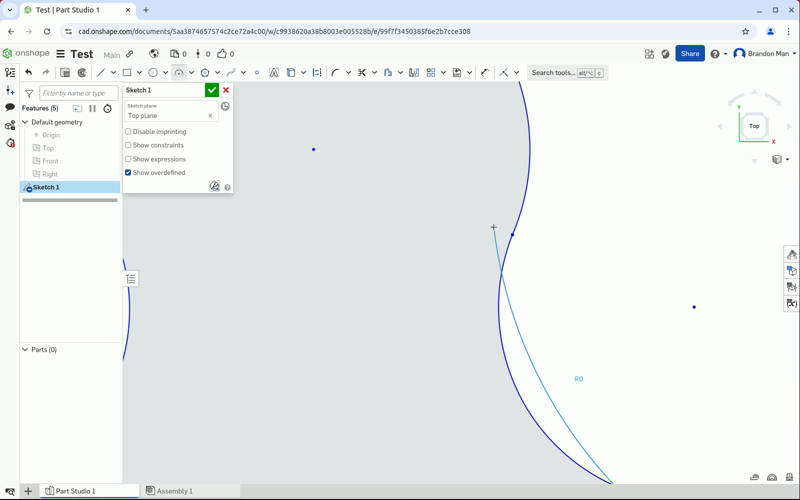
scroll(-6)
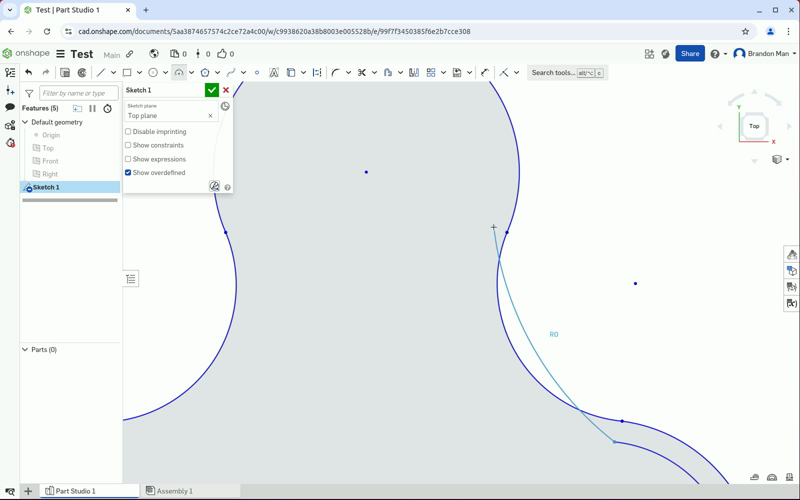
scroll(-6)
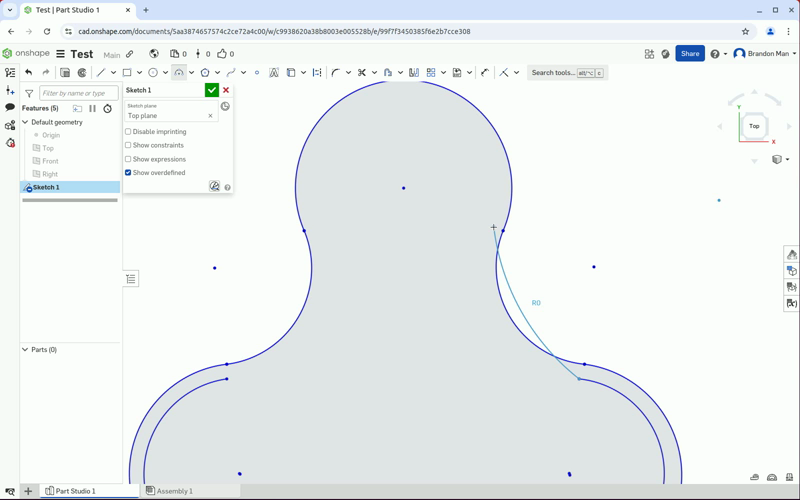
scroll(-6)
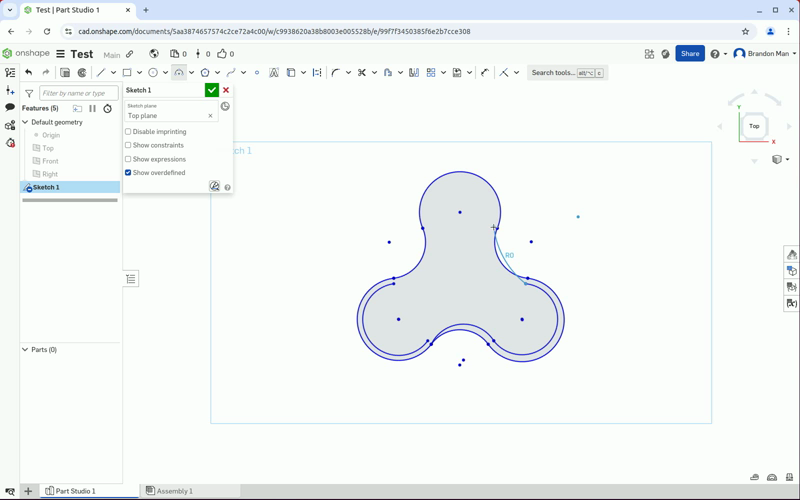
mouse_move(495, 263)
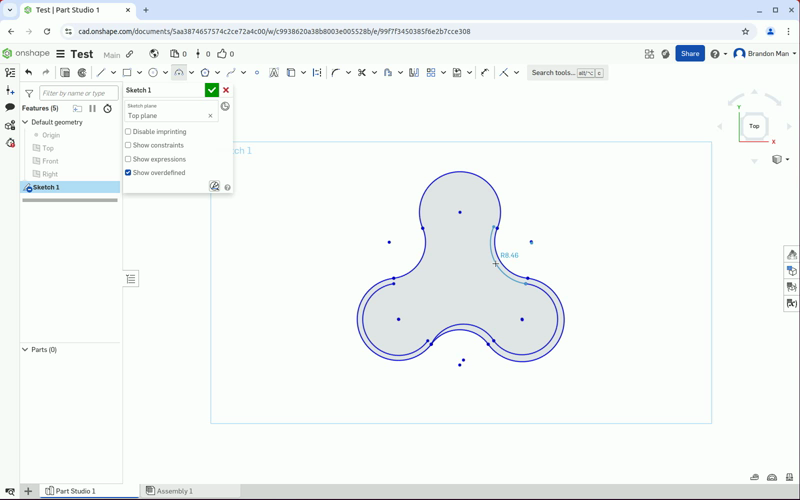
click(495, 263)
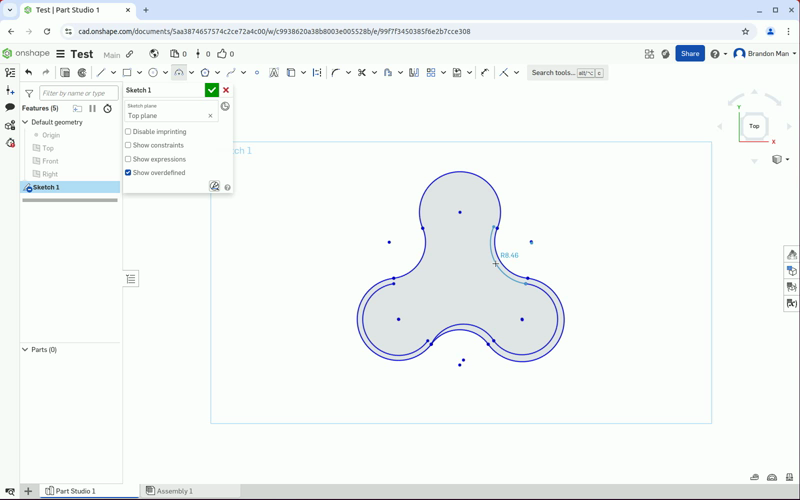
key_up(shift)
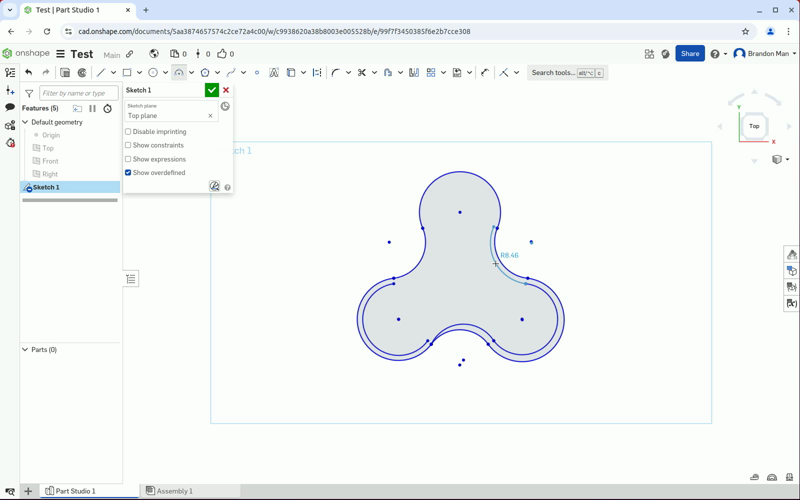
mouse_move(493, 226)
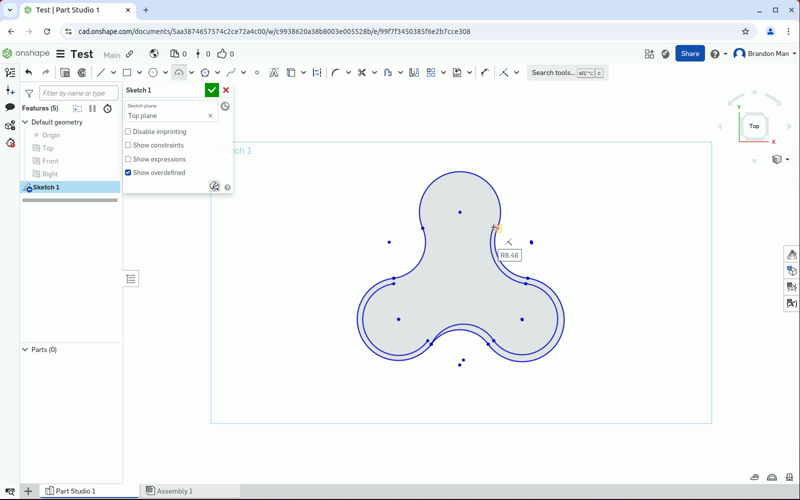
scroll(6)
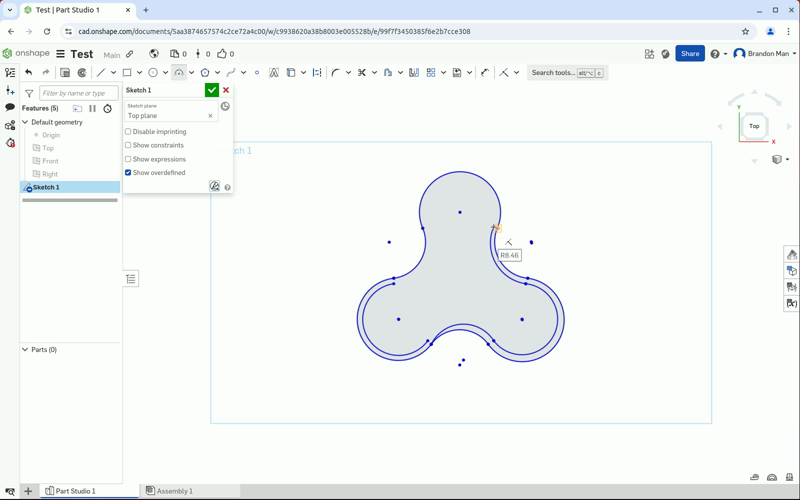
scroll(6)
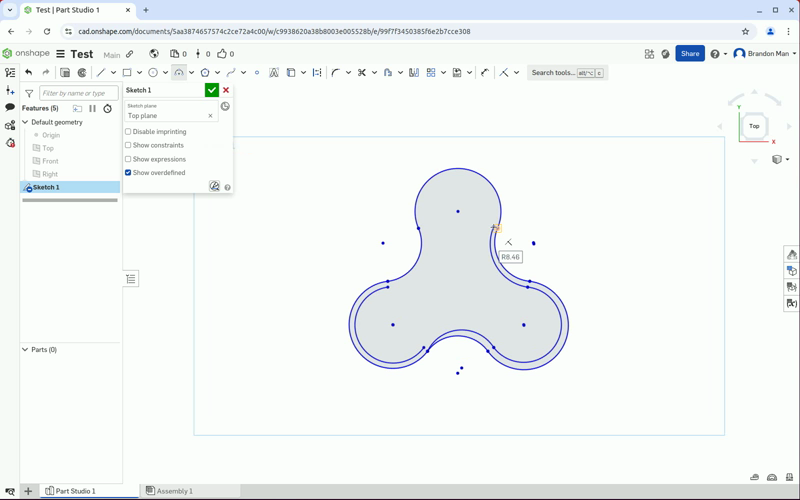
scroll(6)
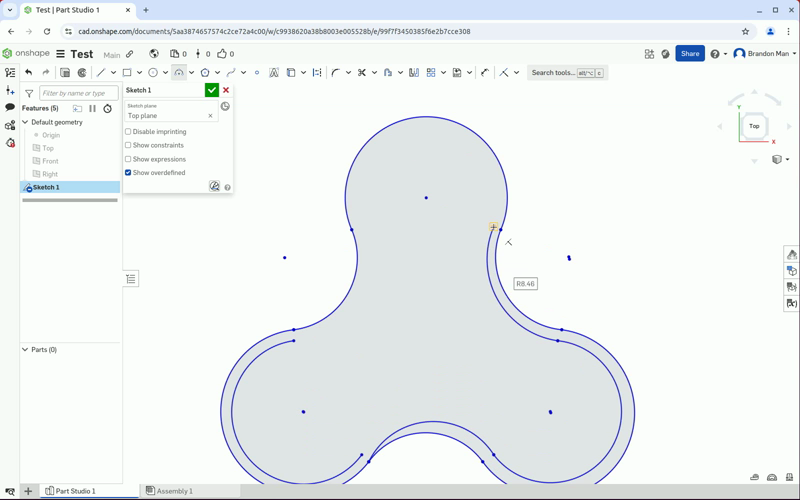
scroll(6)
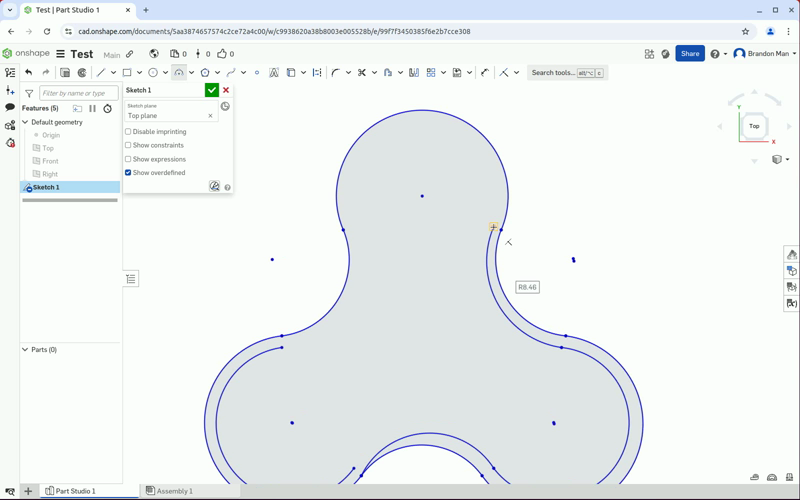
scroll(6)
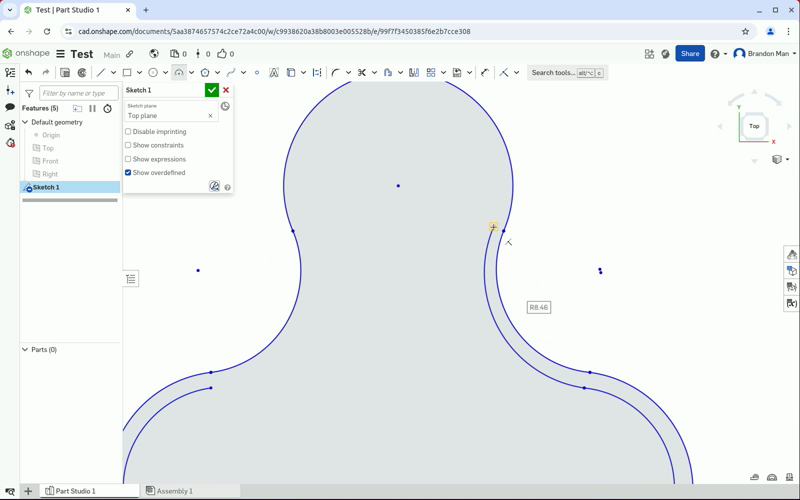
scroll(6)
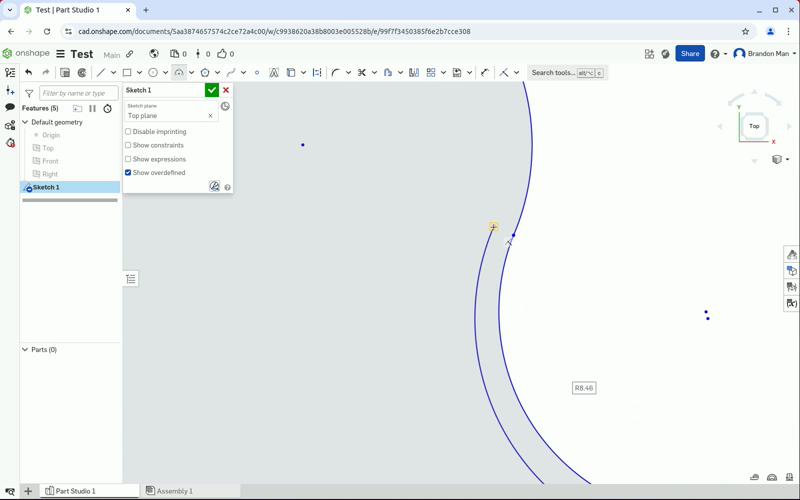
scroll(6)
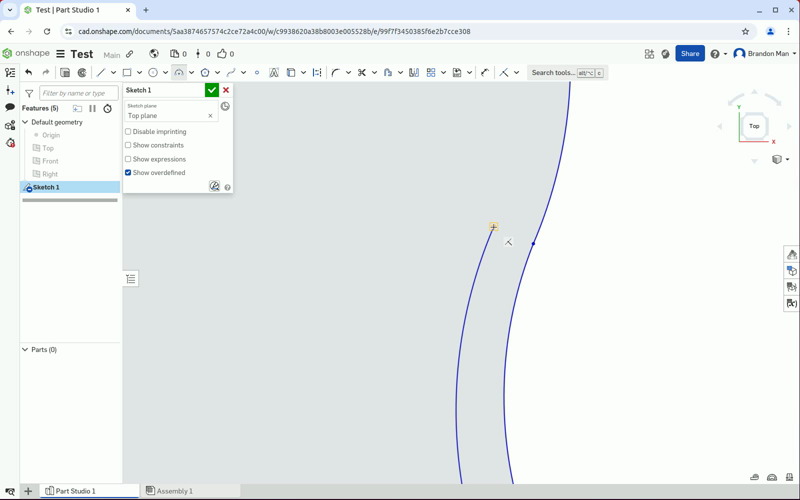
click(493, 226)
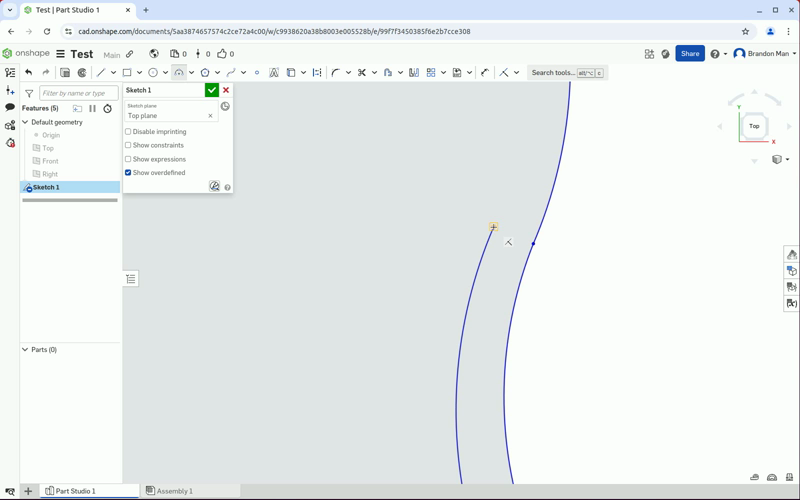
scroll(-6)
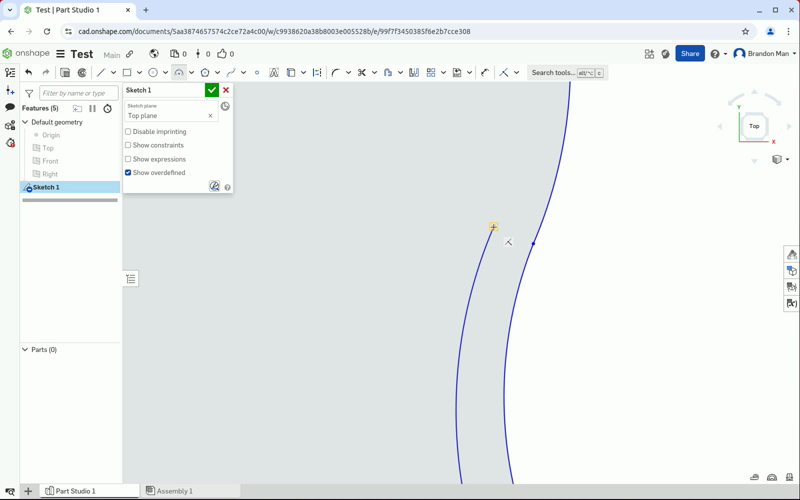
scroll(-6)
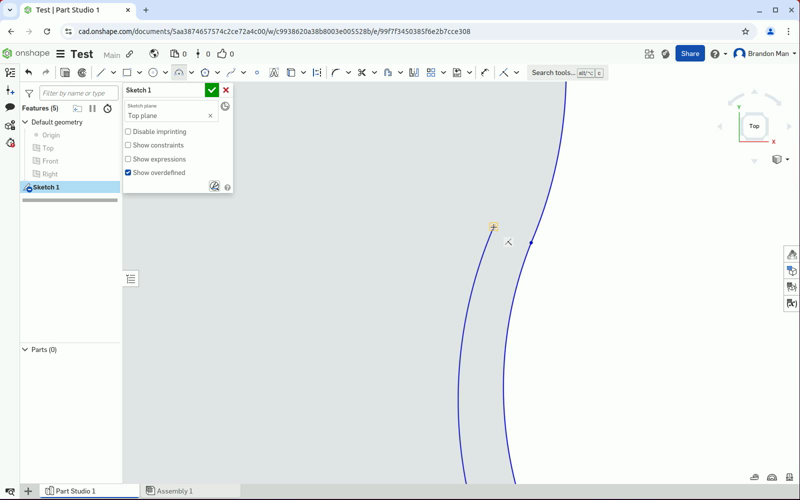
scroll(-6)
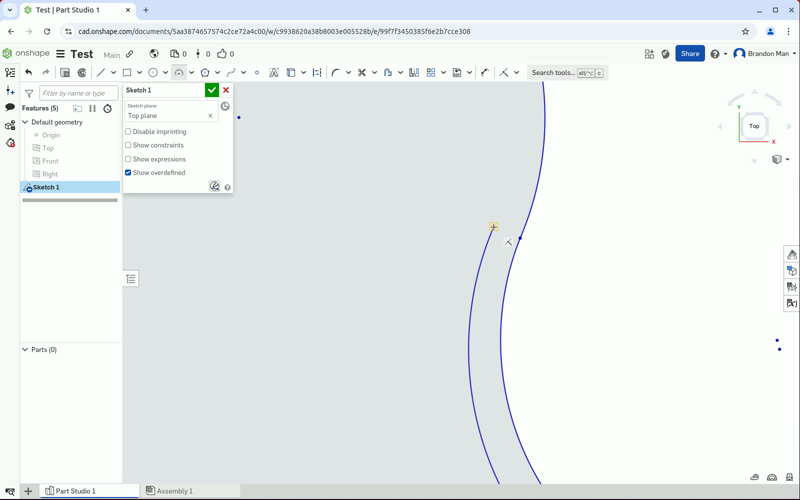
scroll(-6)
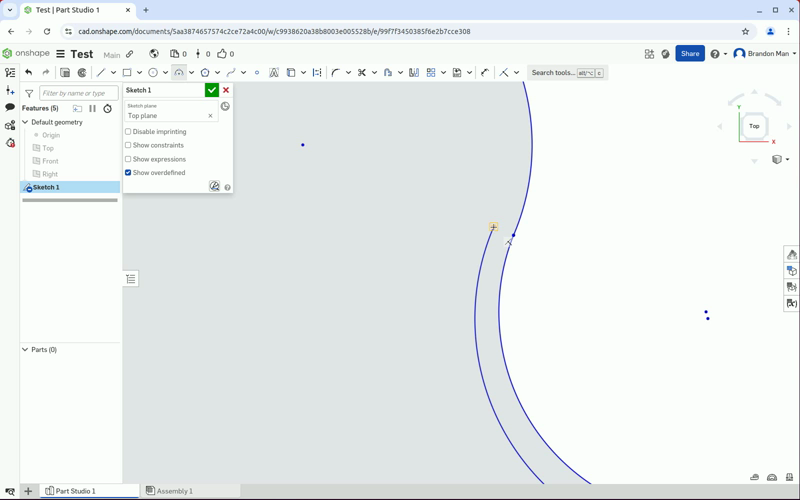
scroll(-6)
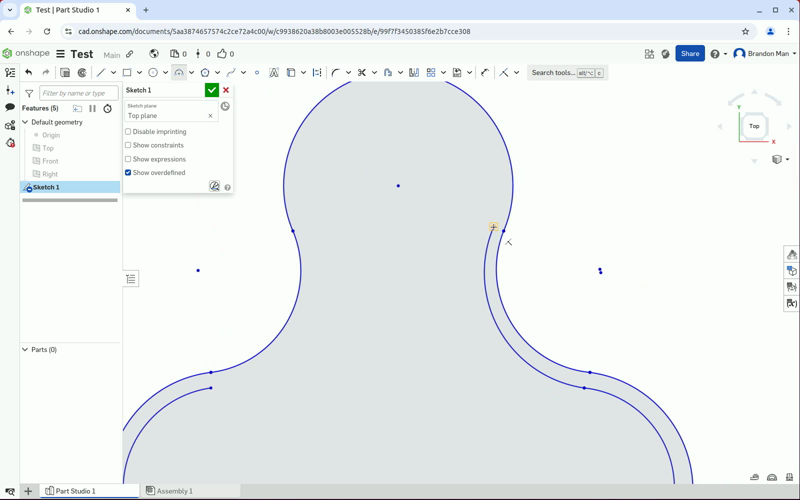
scroll(-6)
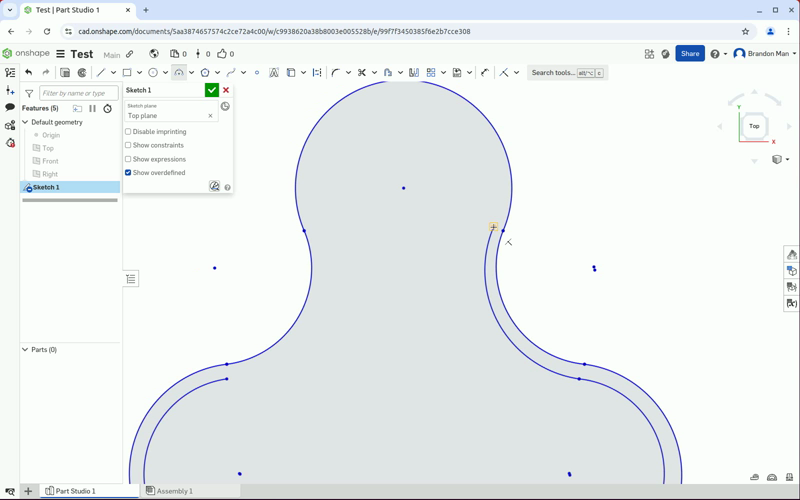
scroll(-6)
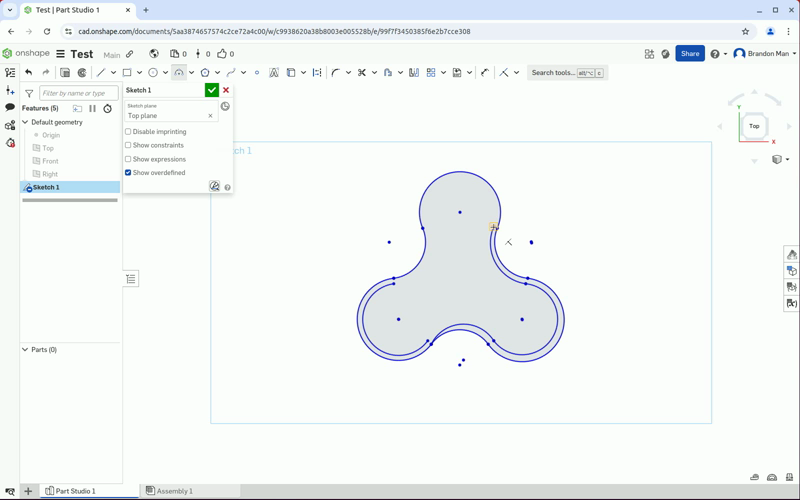
key_down(shift)
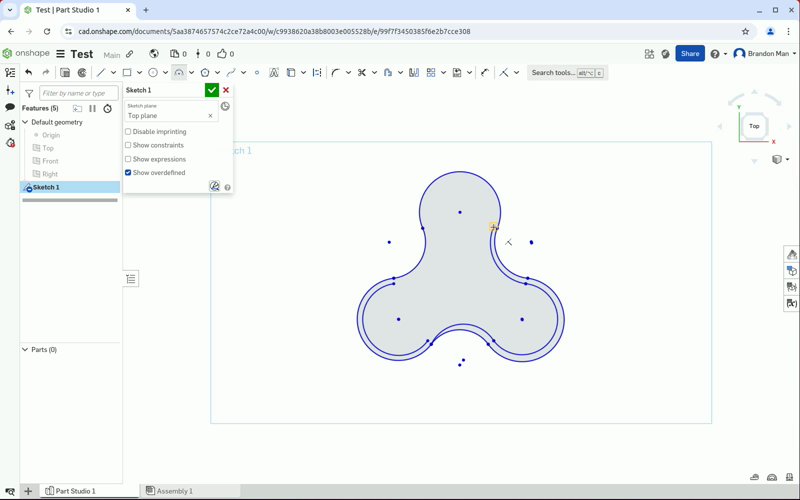
mouse_move(427, 226)
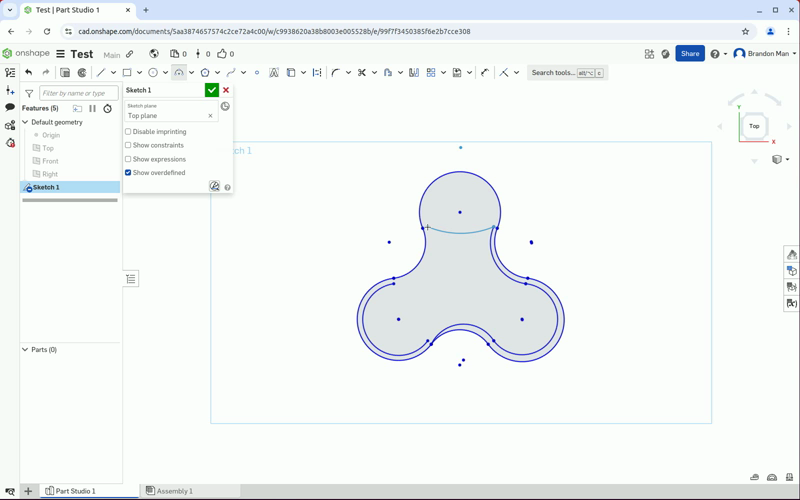
click(427, 226)
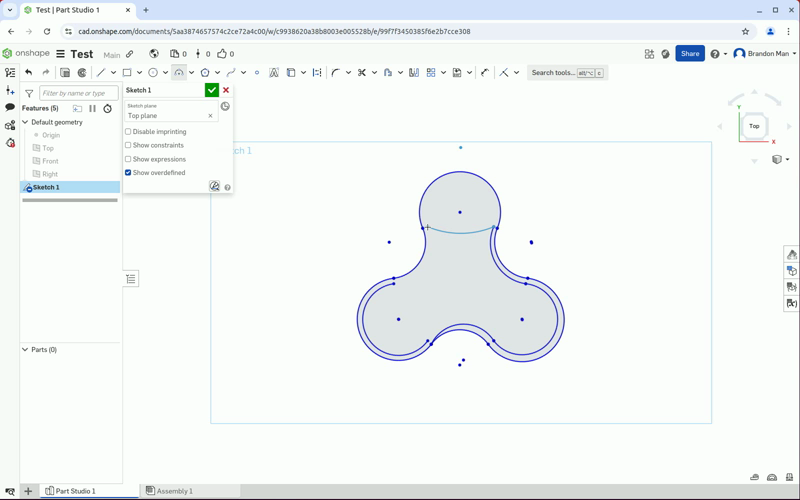
mouse_move(460, 176)
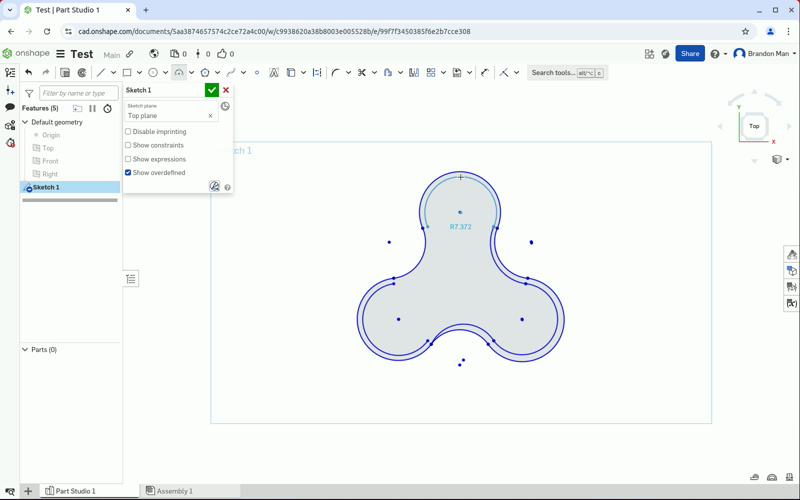
click(460, 176)
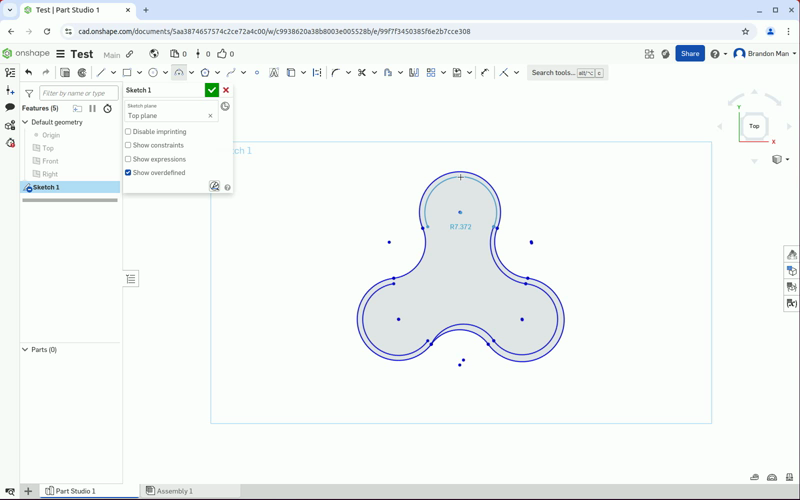
key_up(shift)
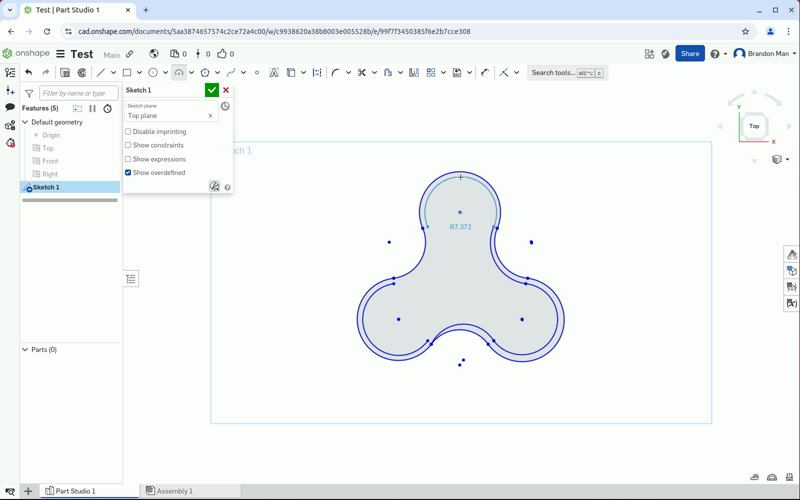
mouse_move(427, 226)
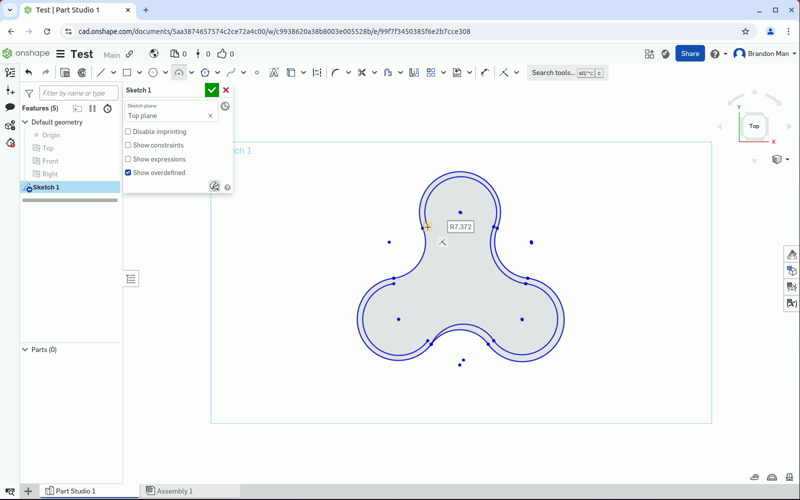
click(427, 226)
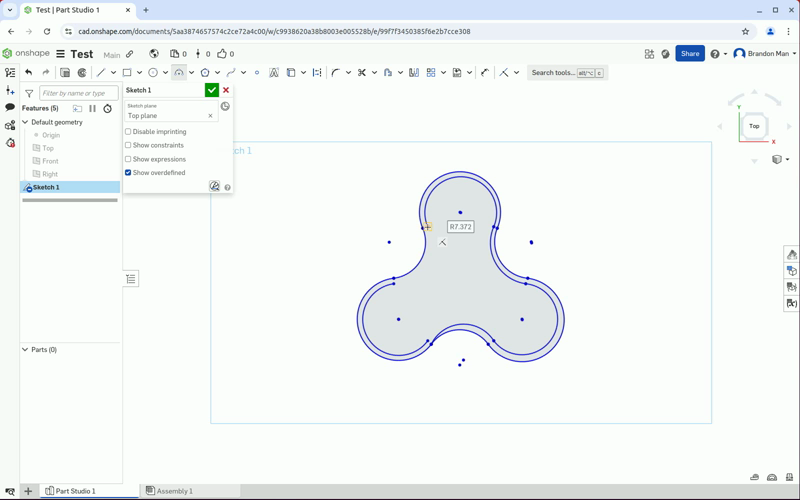
mouse_move(393, 283)
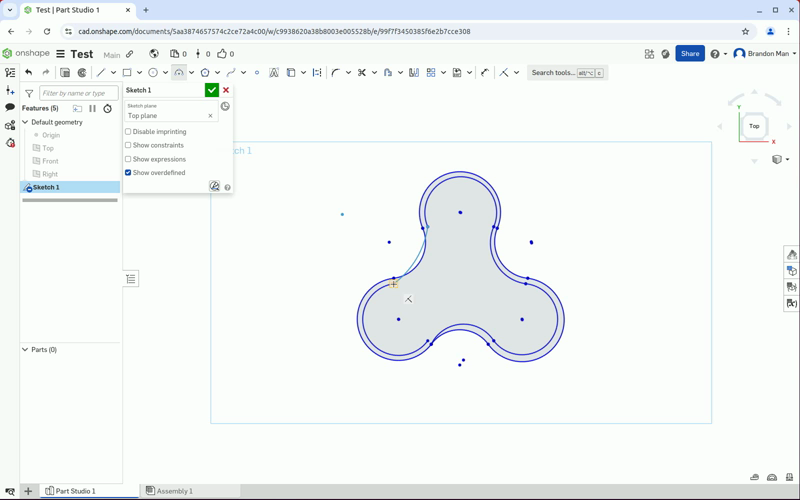
click(393, 283)
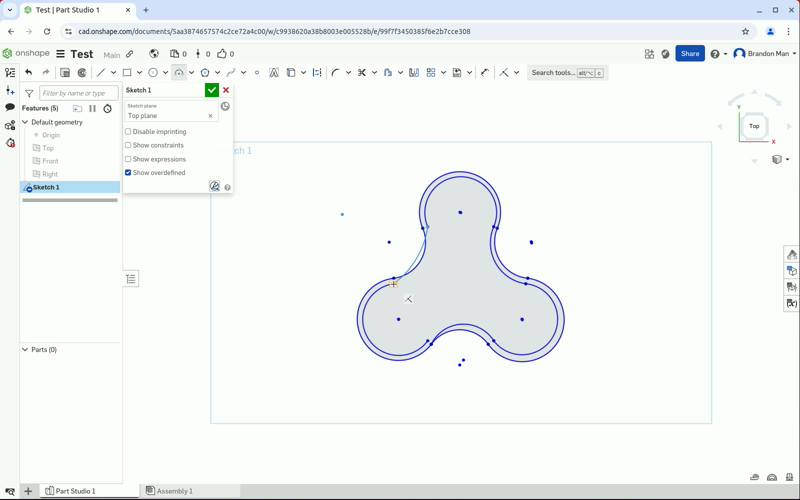
key_down(shift)
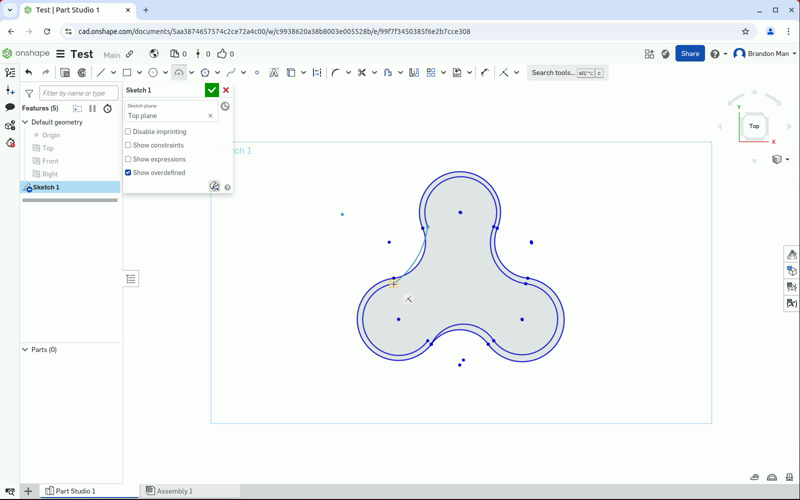
mouse_move(425, 263)
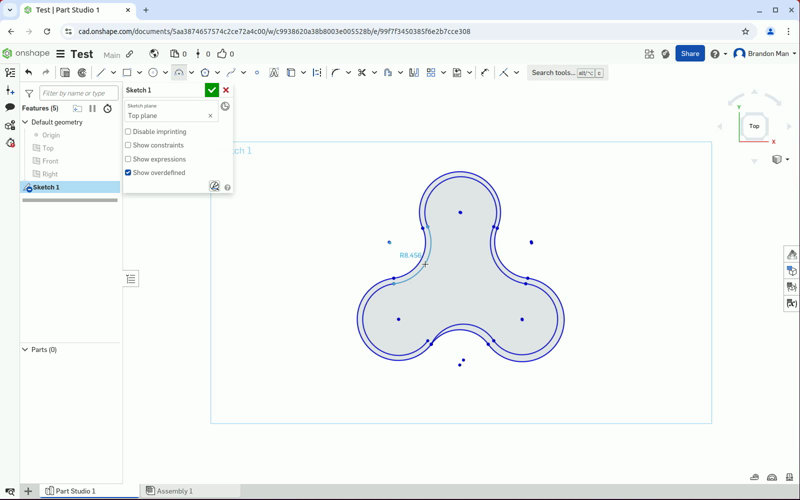
click(425, 263)
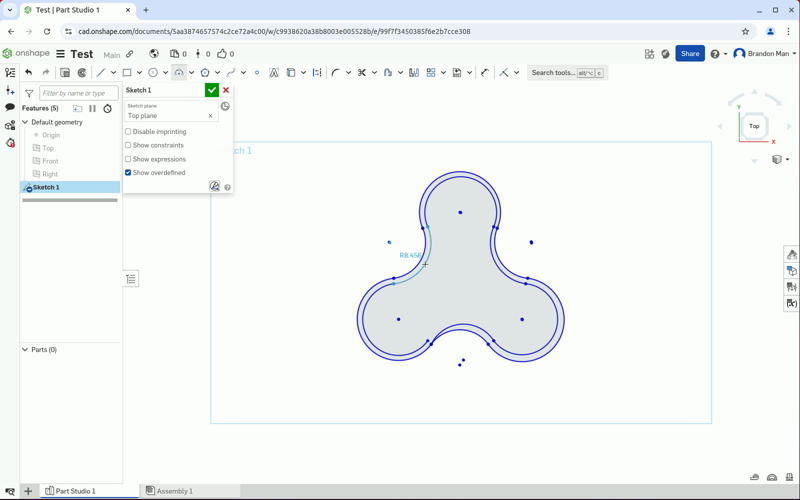
key_up(shift)
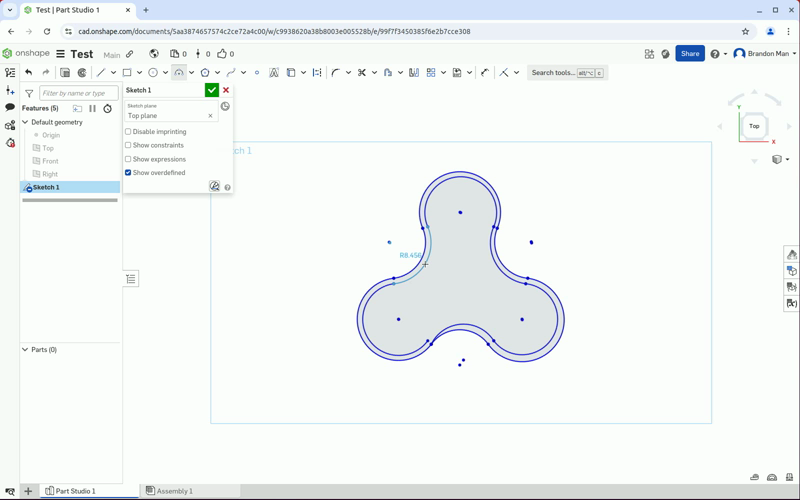
key(esc)
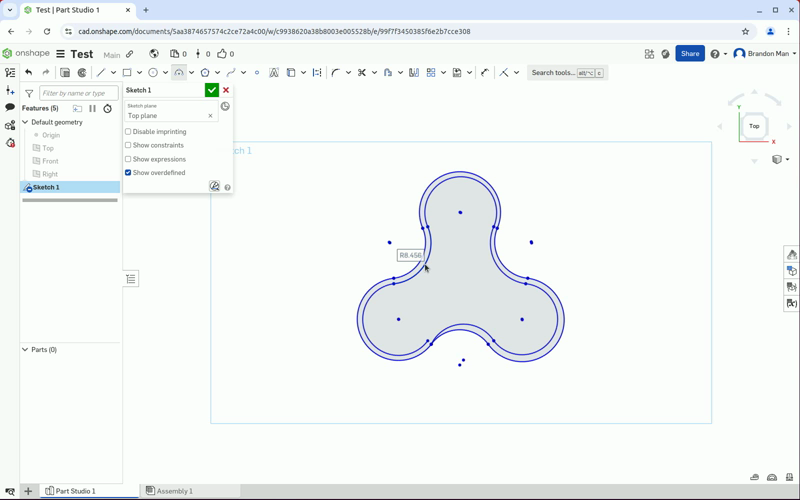
mouse_move(450, 328)
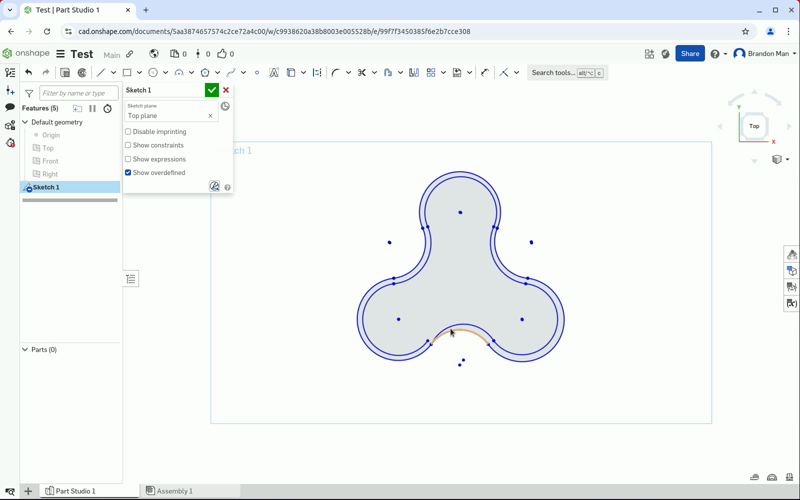
click(450, 328)
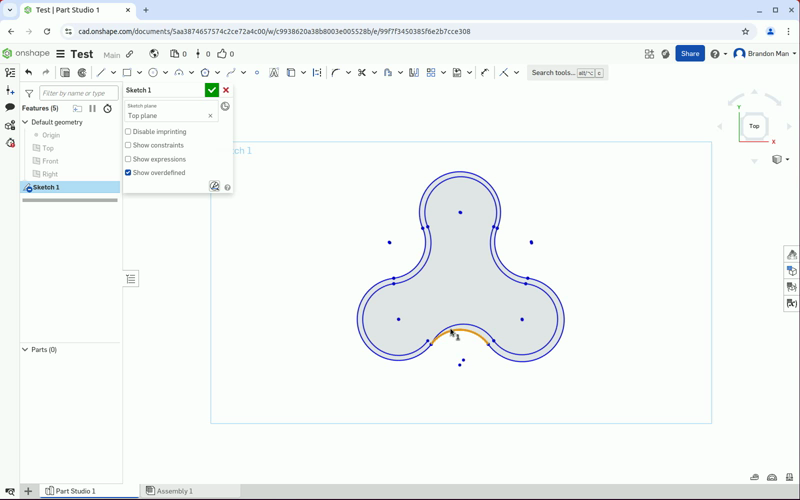
mouse_move(73, 352)
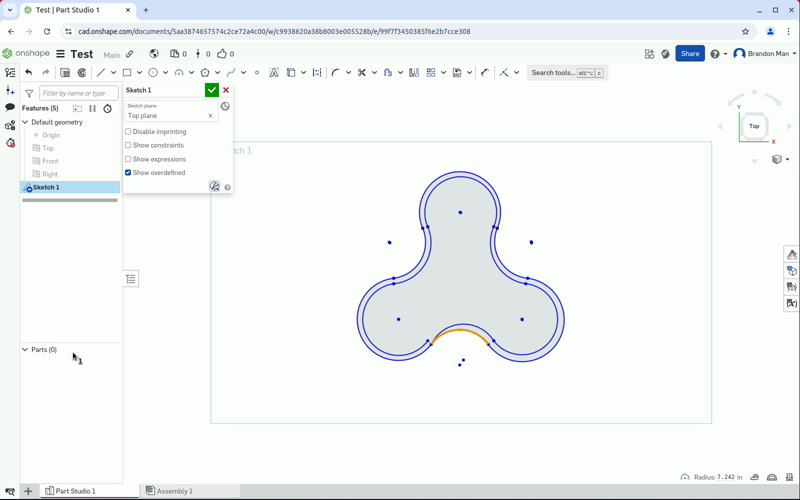
key(shift+y)
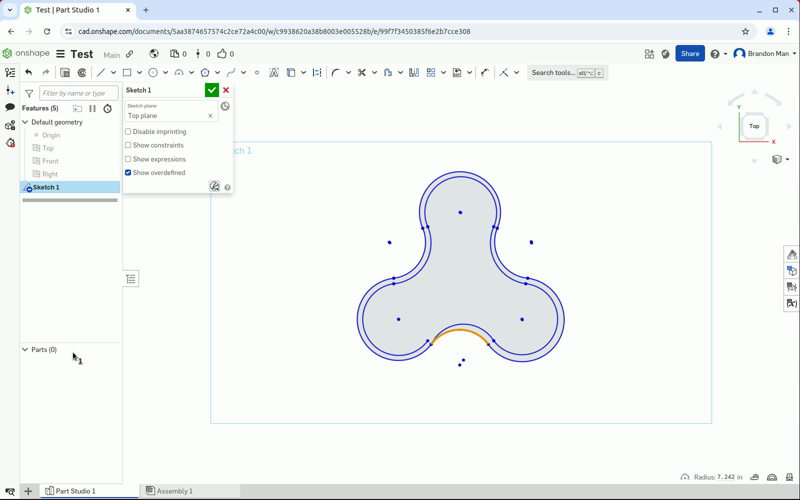
key(shift+e)
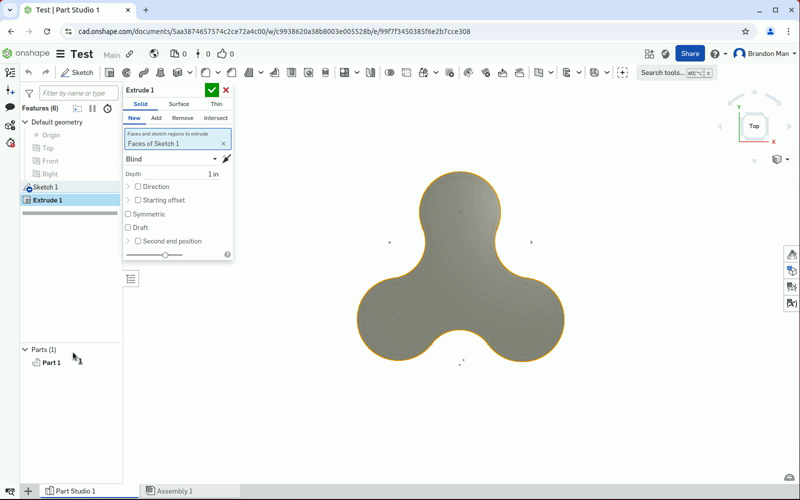
mouse_move(143, 106)
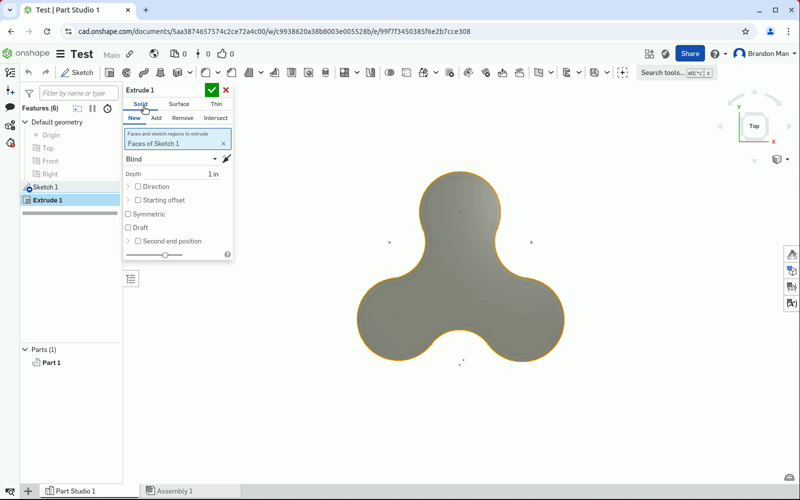
click(143, 106)
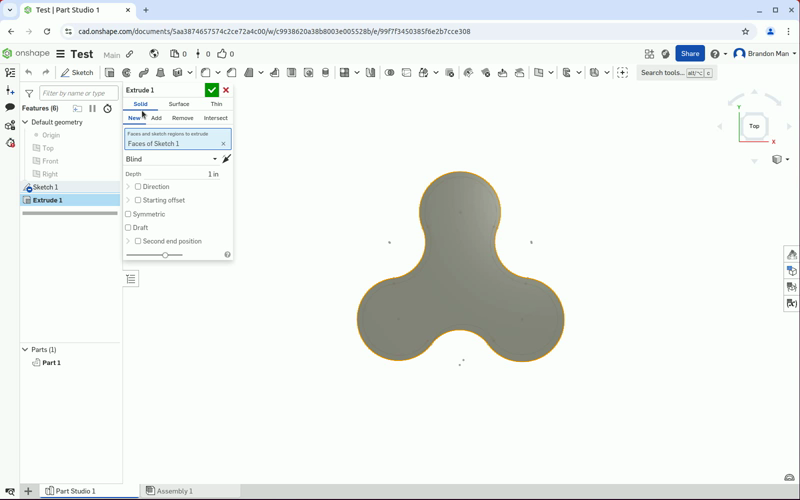
mouse_move(137, 120)
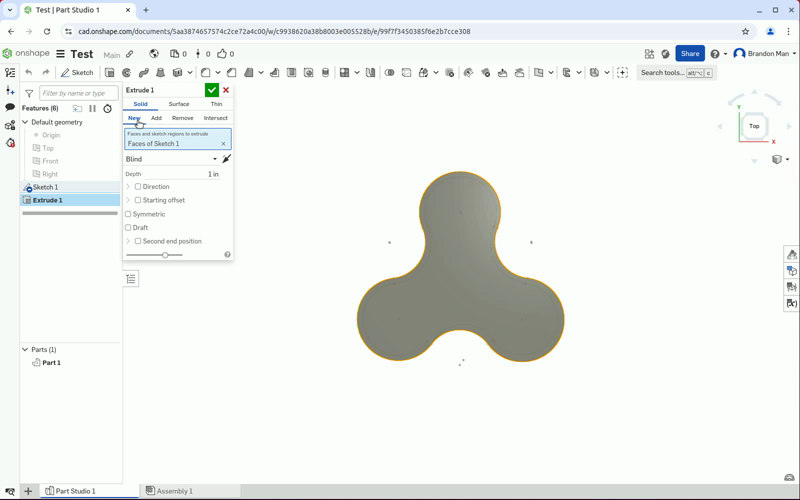
click(137, 120)
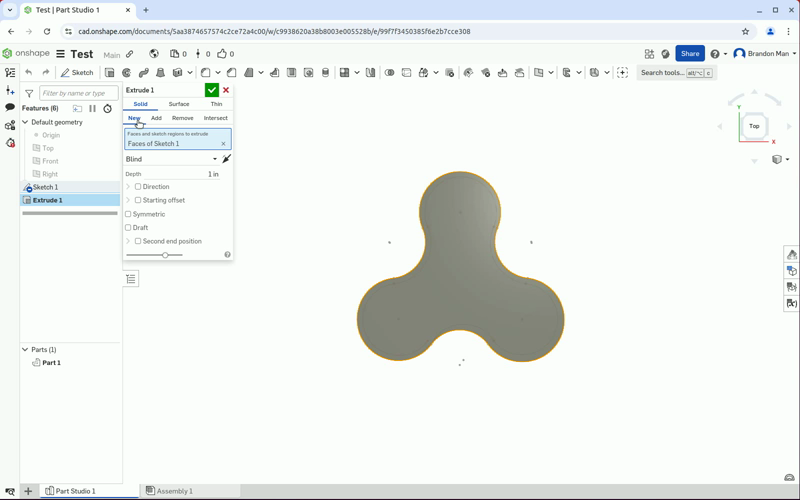
key(tab, 4)
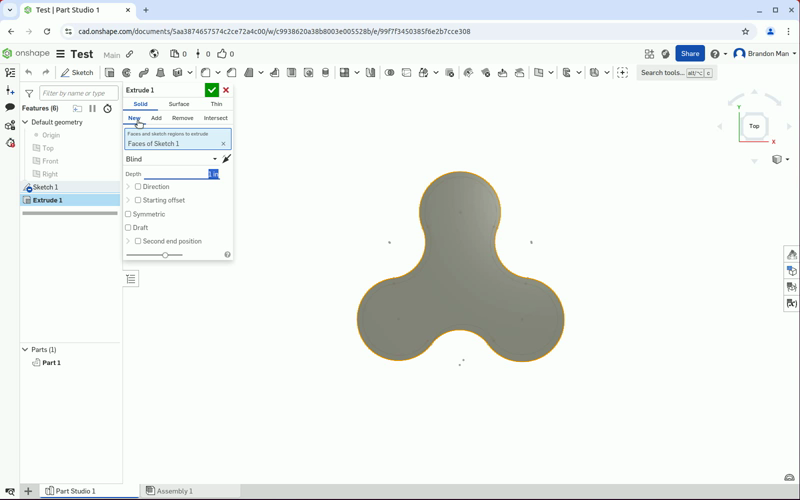
text(4.574)
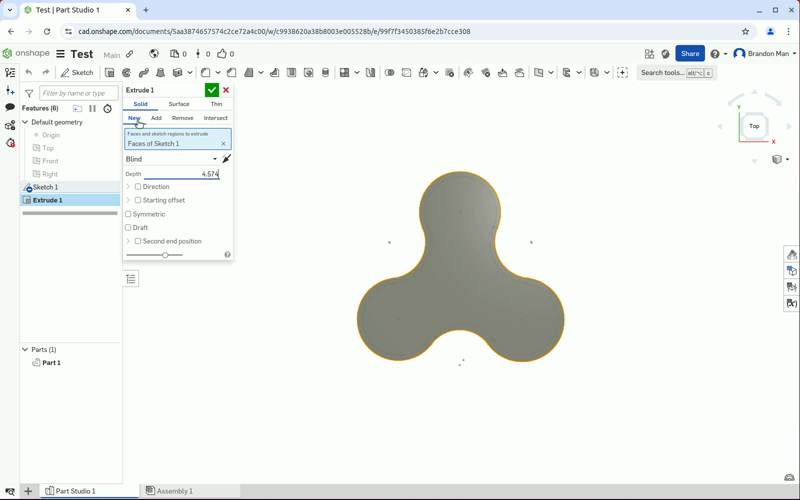
key(enter)
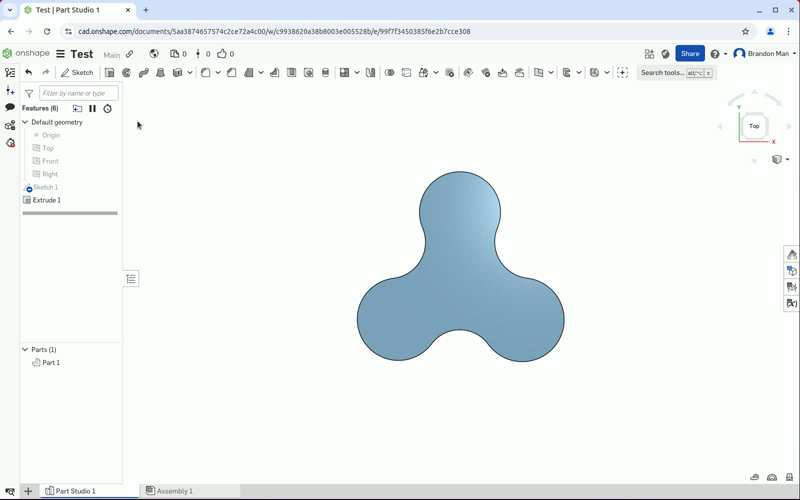
key(shift+h)
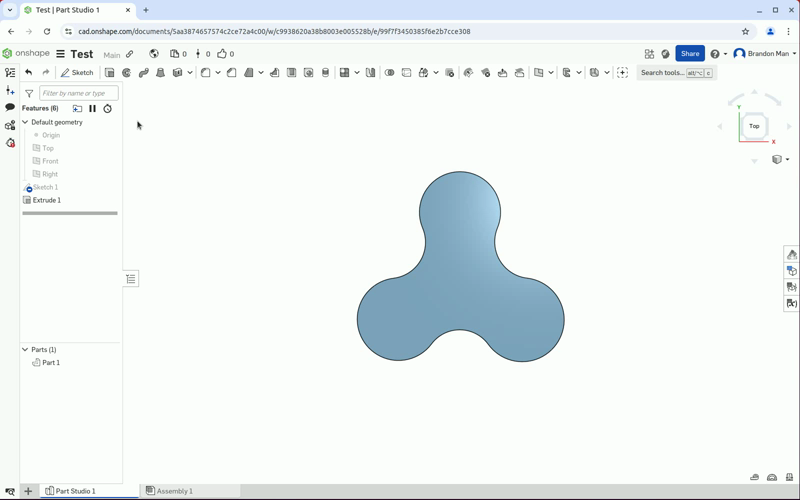
key(shift+h)
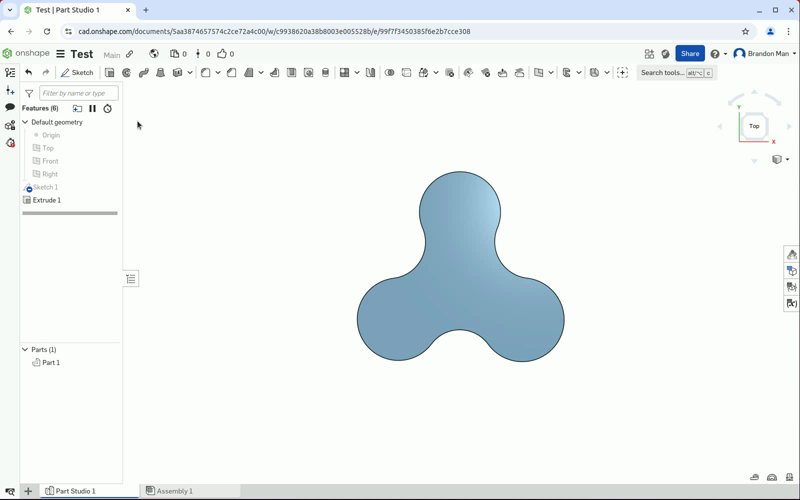
mouse_move(73, 189)
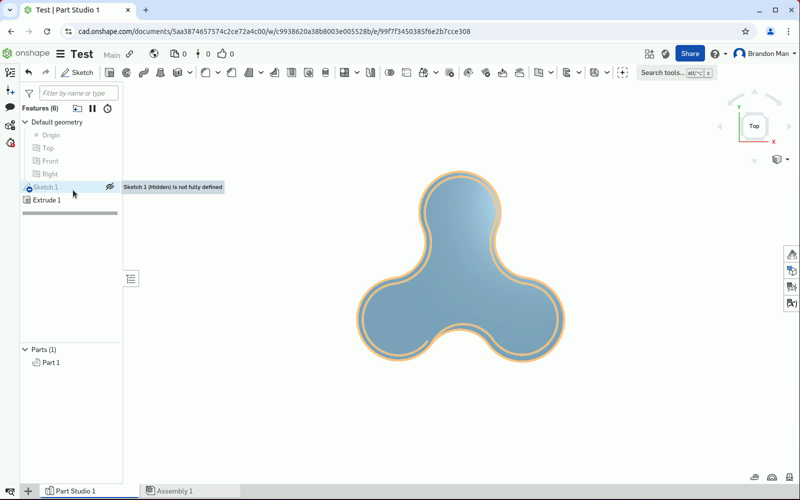
click(73, 189)
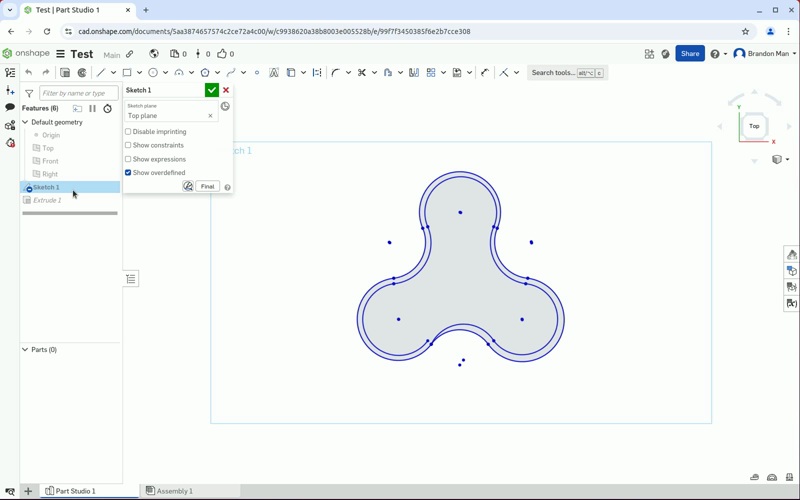
mouse_move(229, 92)
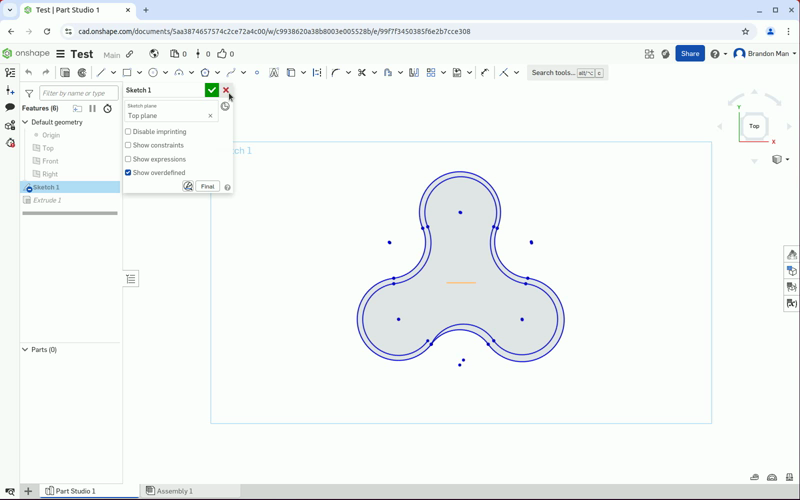
click(229, 92)
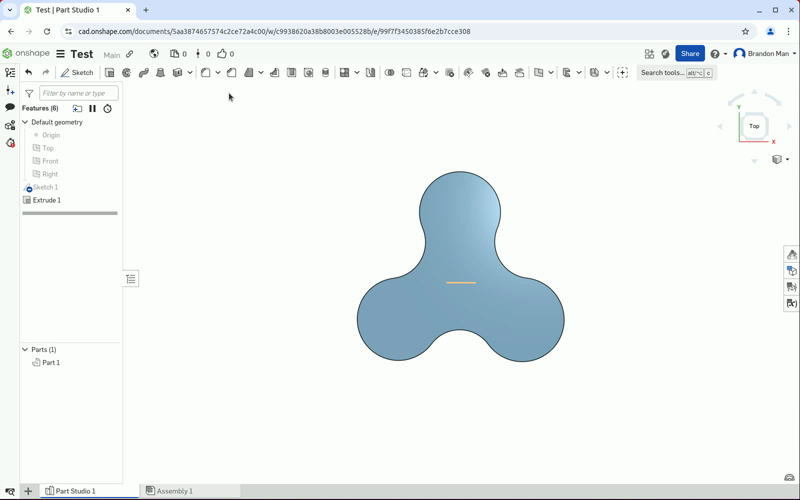
mouse_move(541, 75)
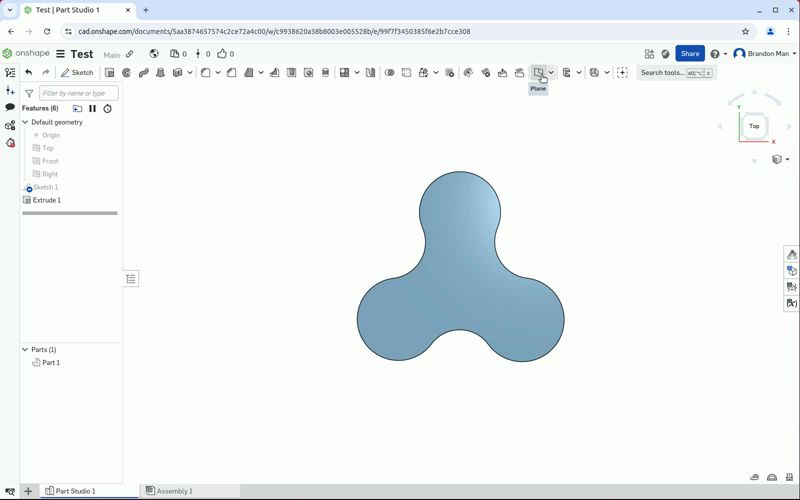
click(541, 75)
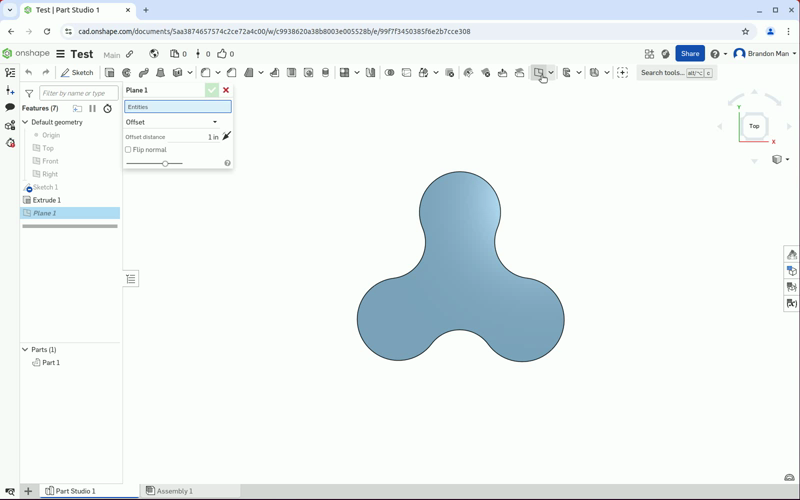
mouse_move(73, 150)
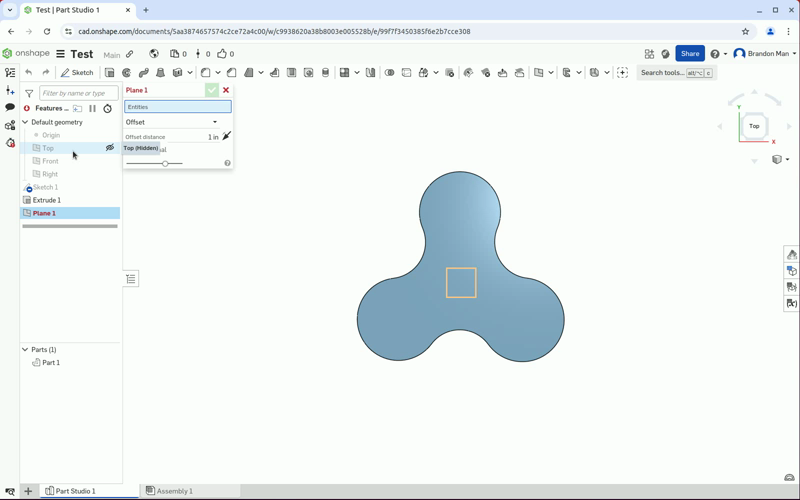
click(73, 150)
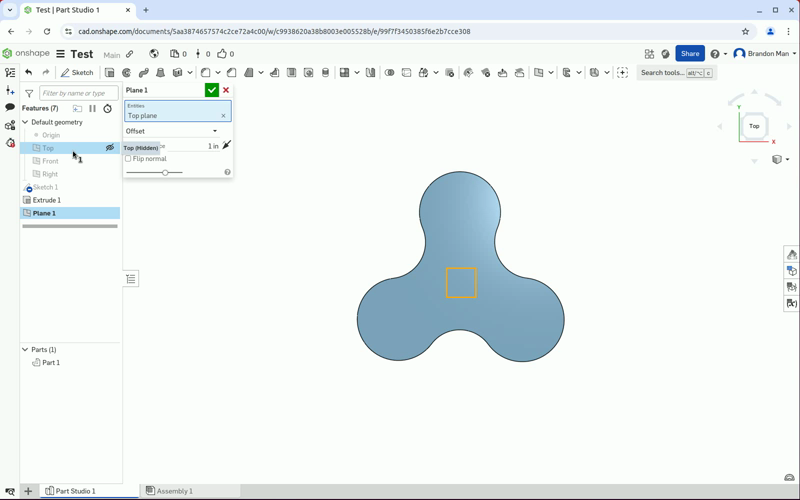
key(tab, 2)
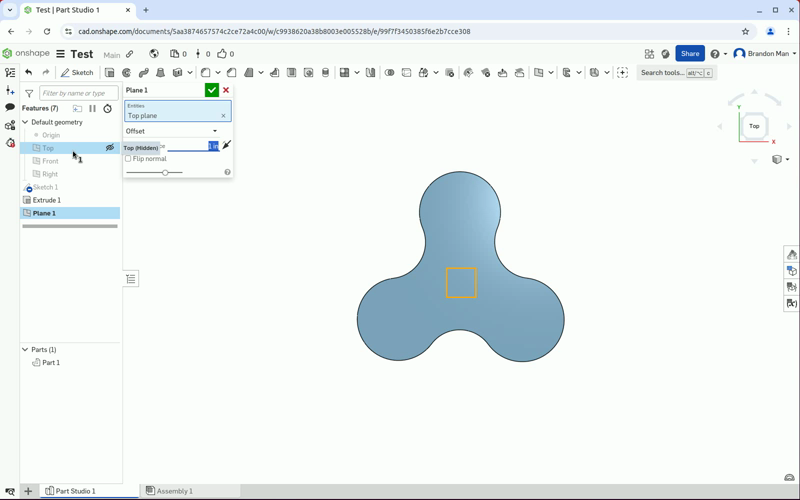
text(4.56)
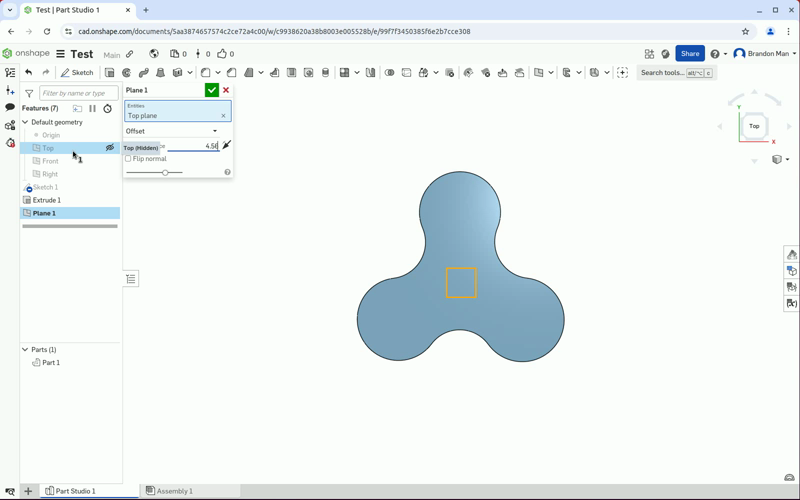
key(enter, 2)
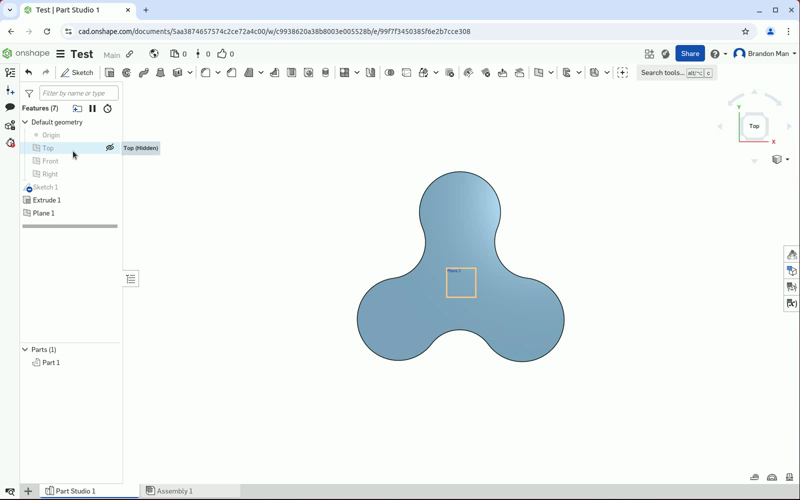
key(shift+s)
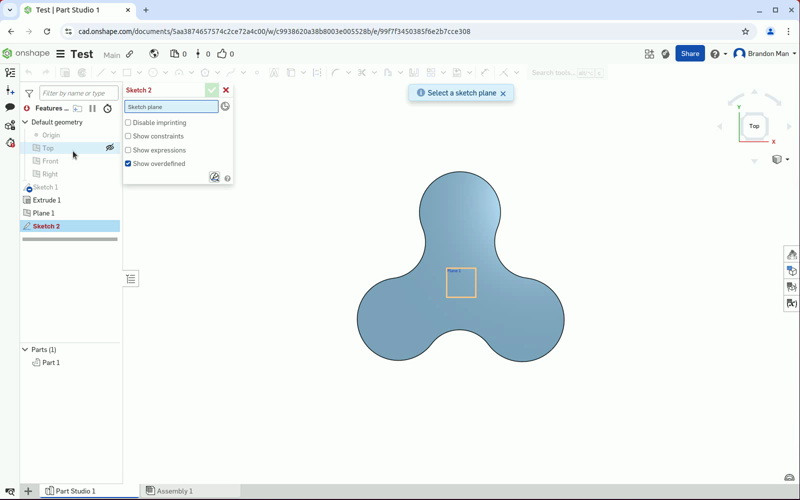
mouse_move(73, 215)
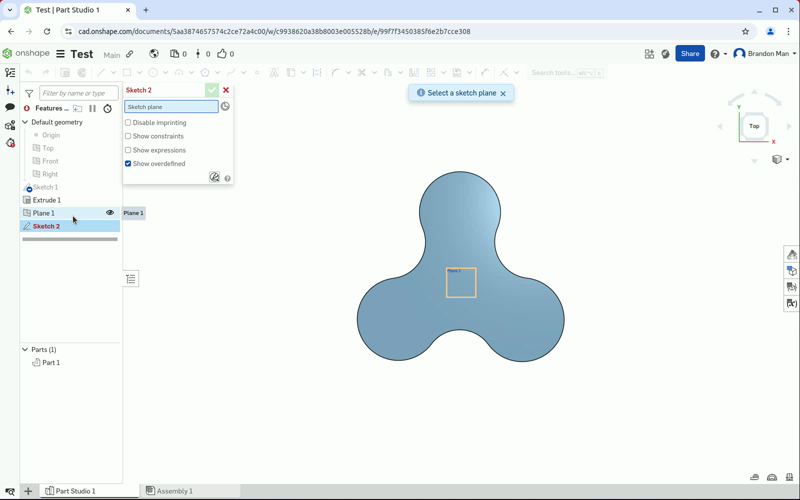
click(73, 215)
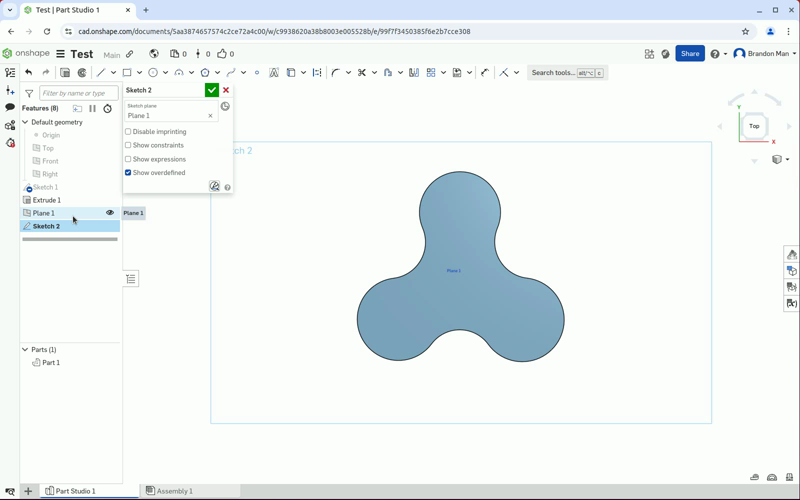
mouse_move(73, 352)
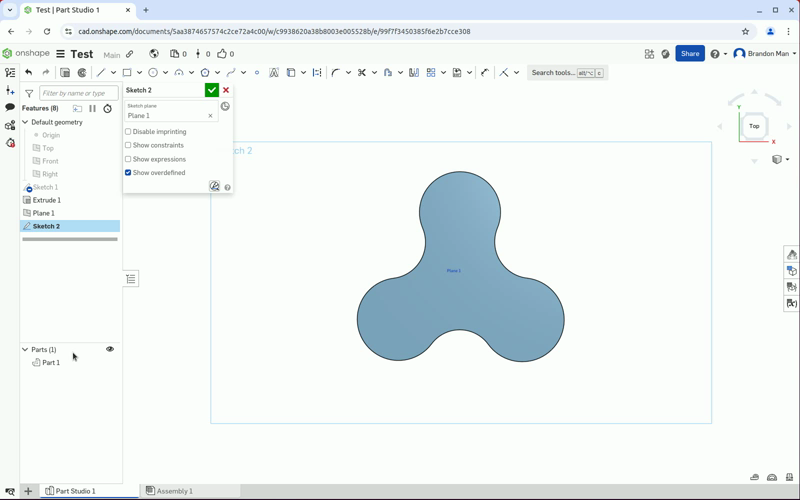
key(y)
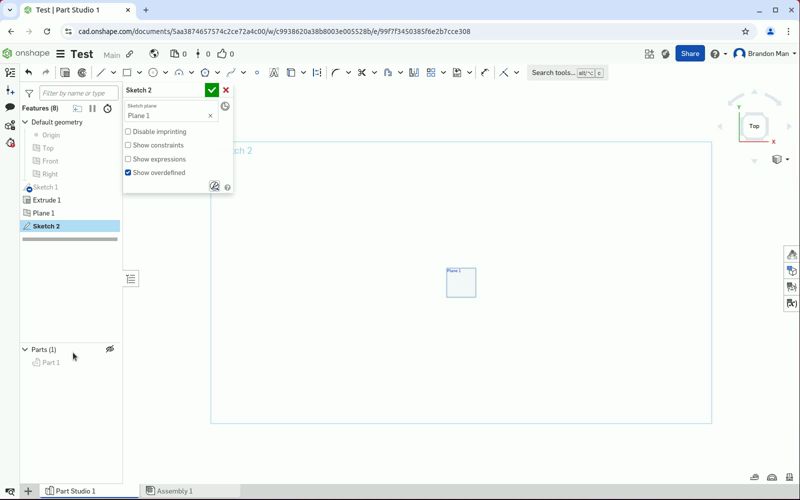
key(a)
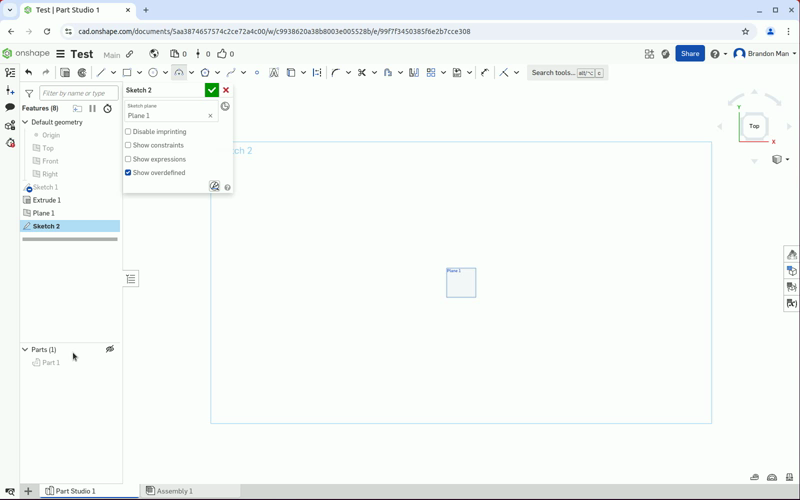
key_down(shift)
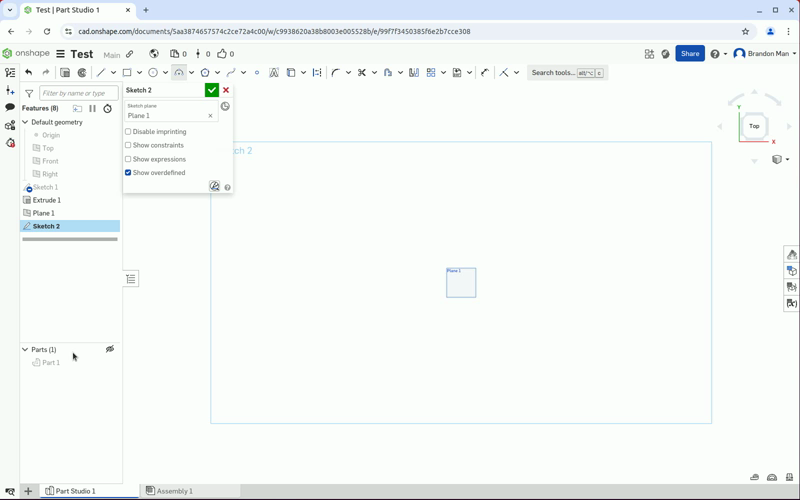
mouse_move(457, 324)
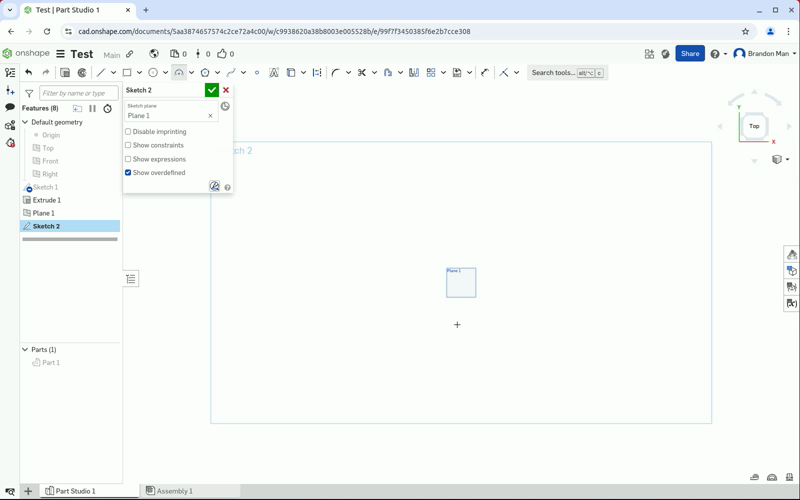
click(457, 324)
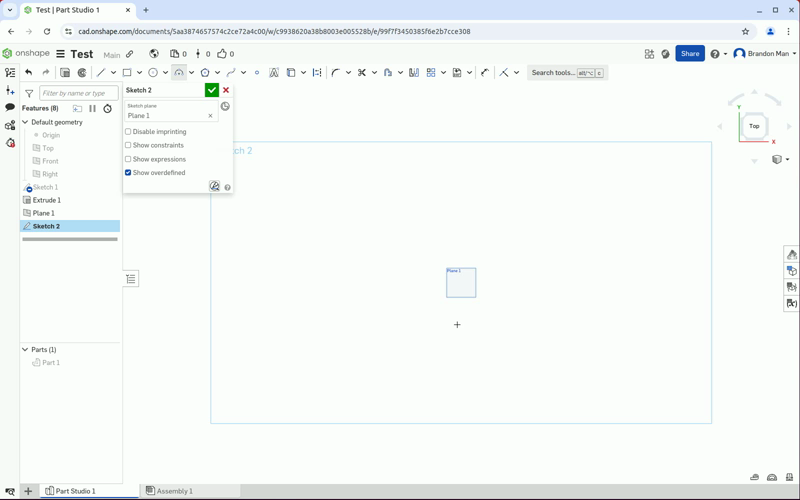
key_up(shift)
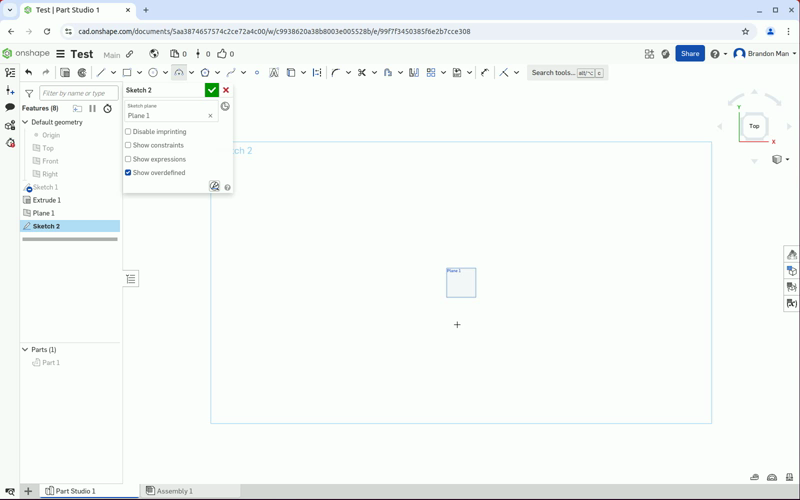
key_down(shift)
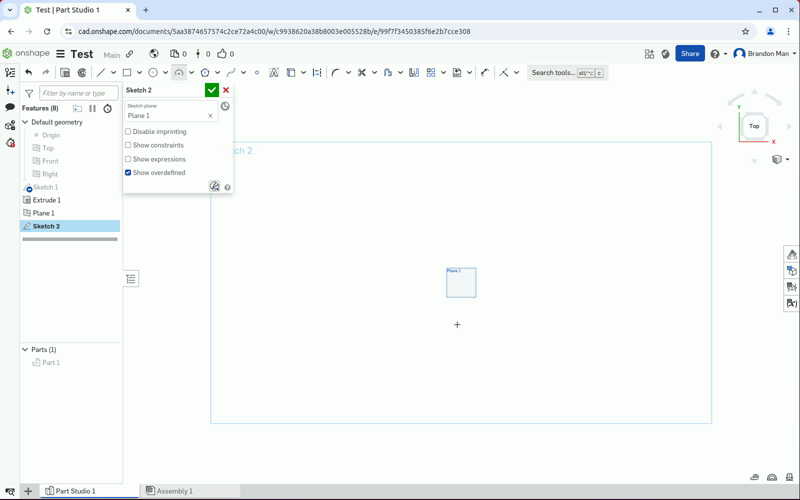
mouse_move(464, 324)
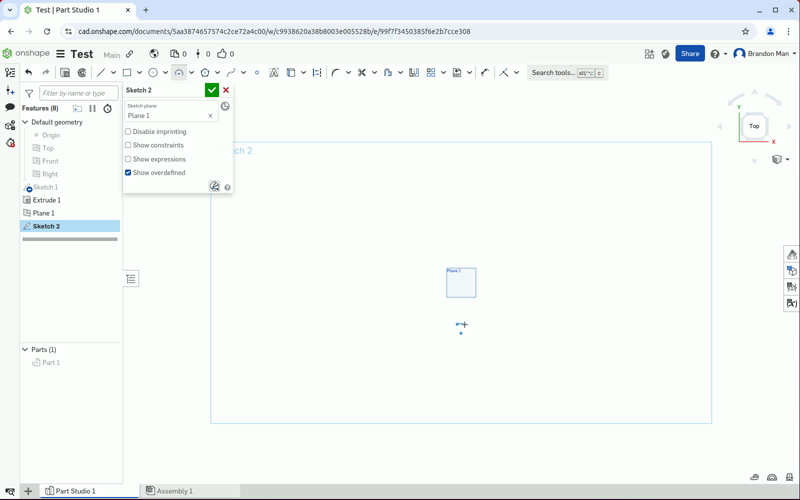
click(464, 324)
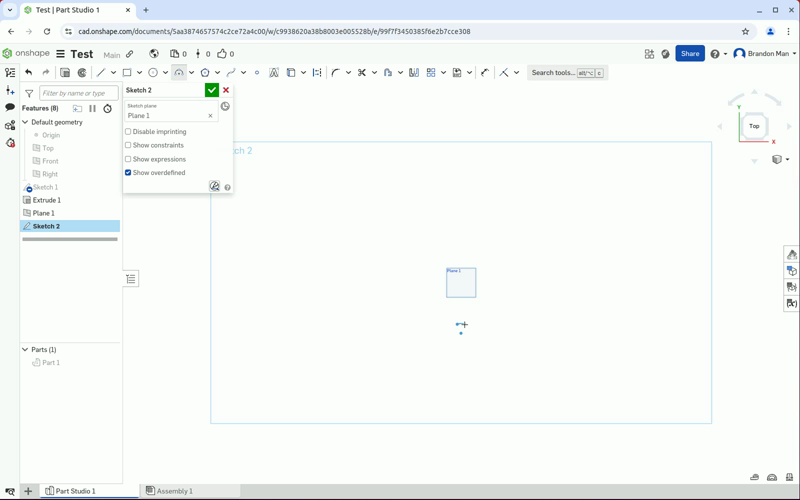
mouse_move(461, 324)
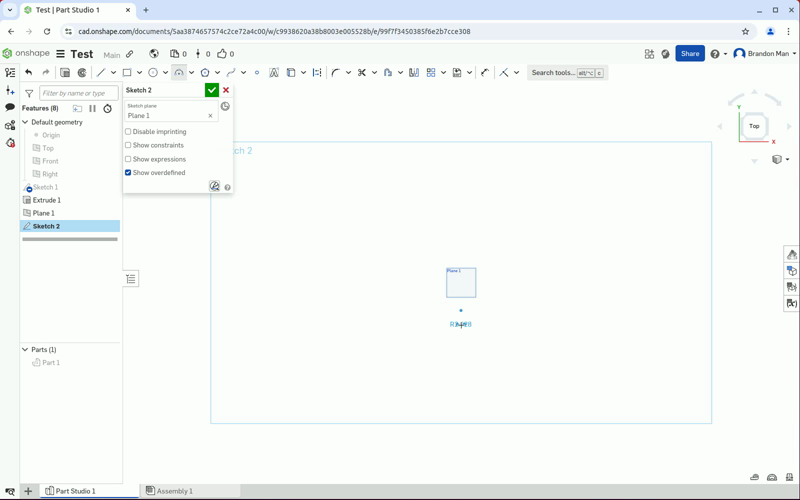
click(461, 324)
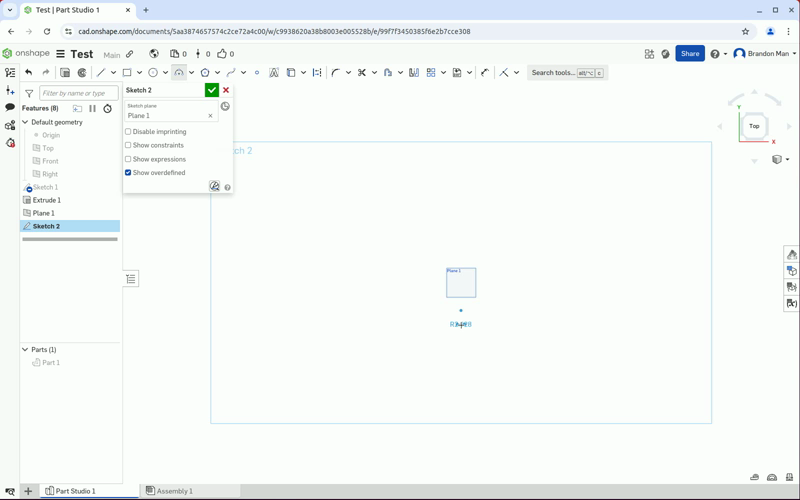
key_up(shift)
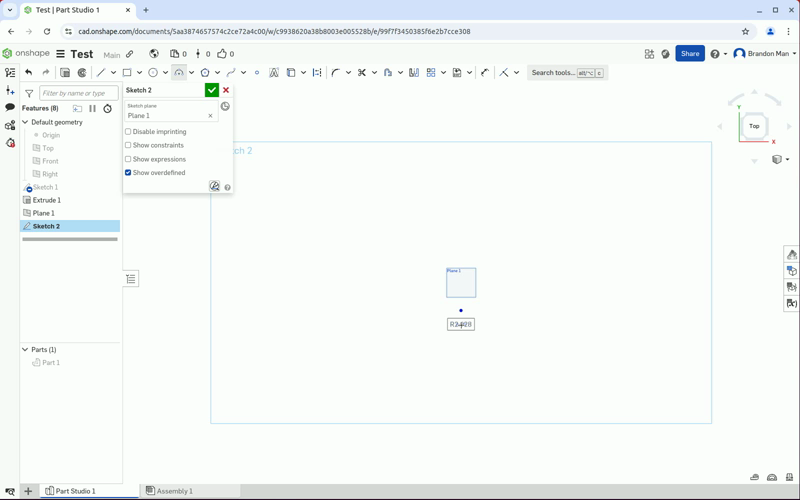
key(esc)
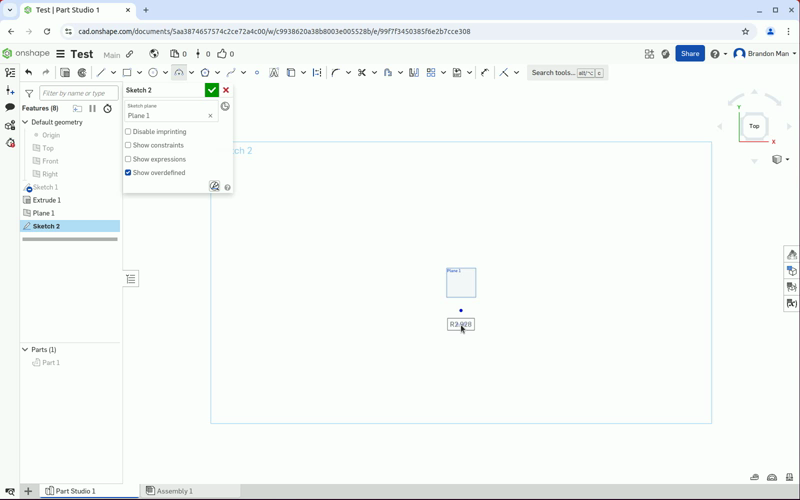
key(l)
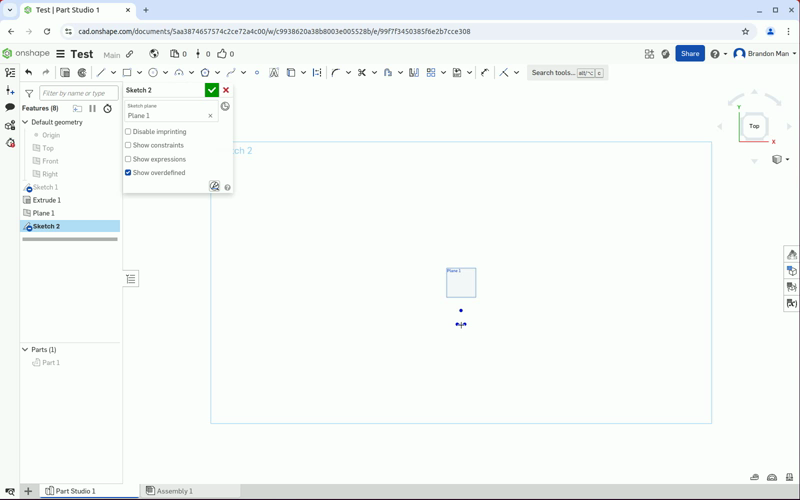
mouse_move(464, 324)
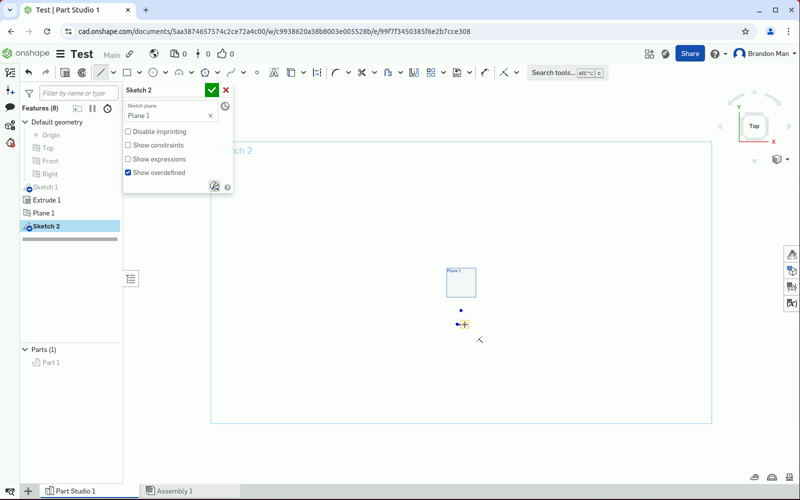
scroll(6)
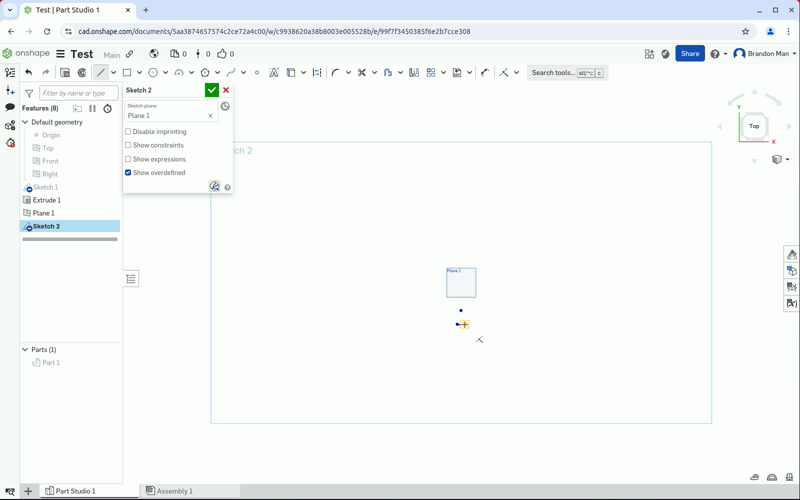
scroll(6)
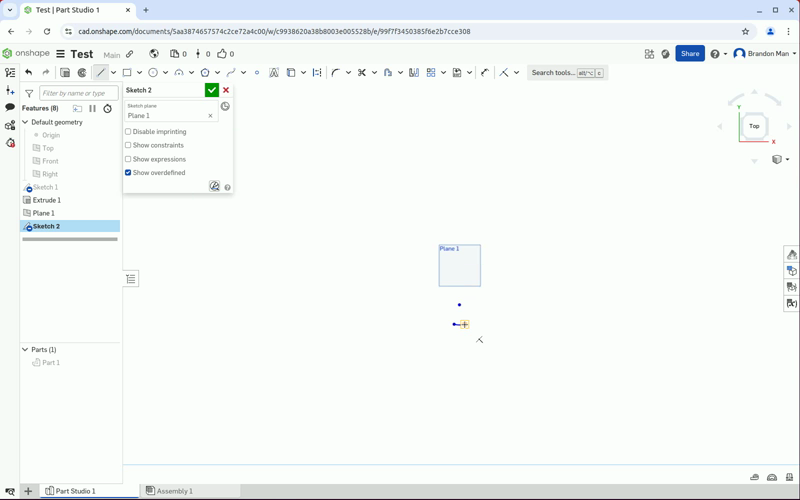
scroll(6)
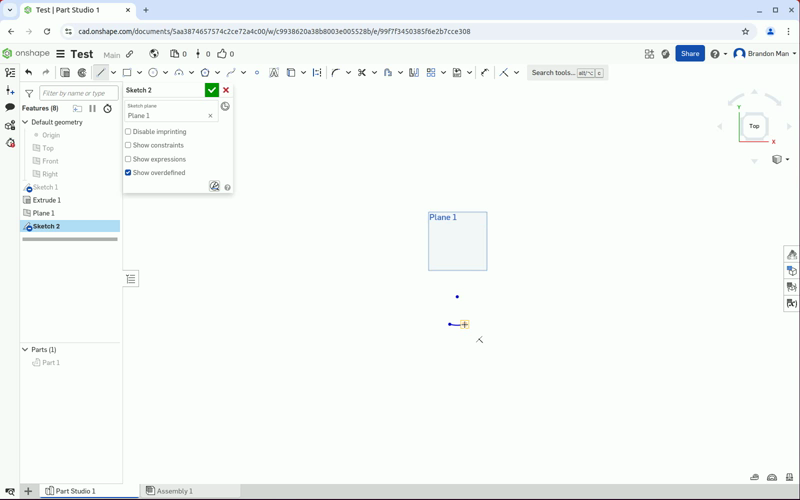
scroll(6)
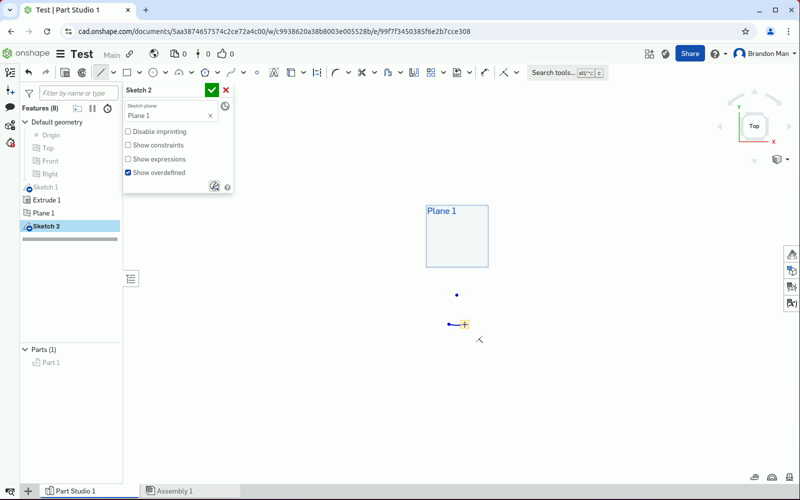
scroll(6)
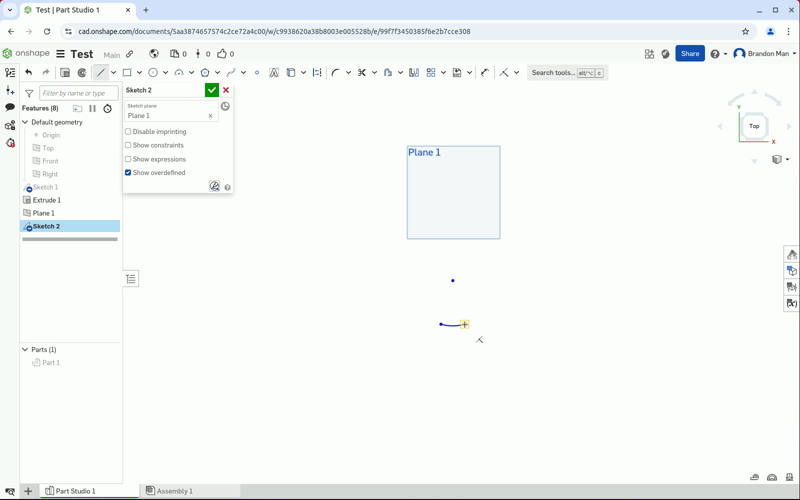
scroll(6)
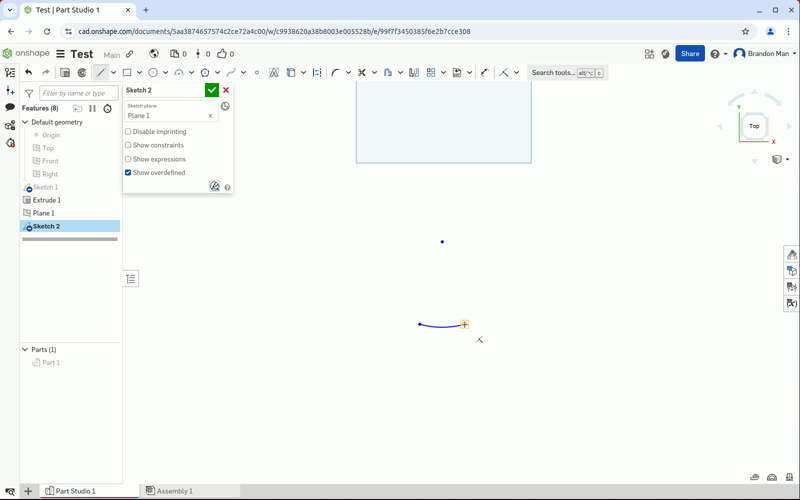
scroll(6)
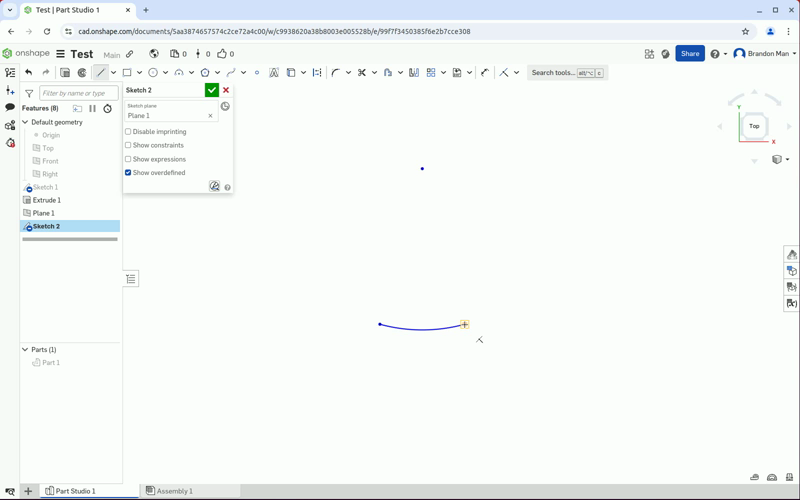
click(464, 324)
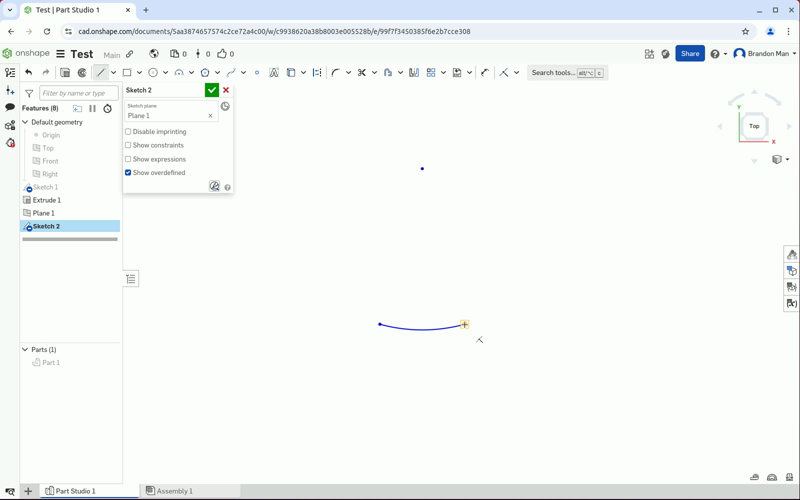
scroll(-6)
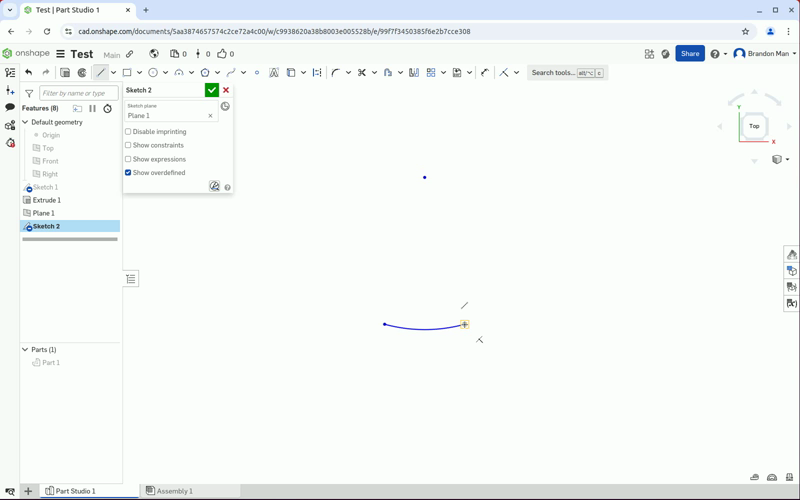
scroll(-6)
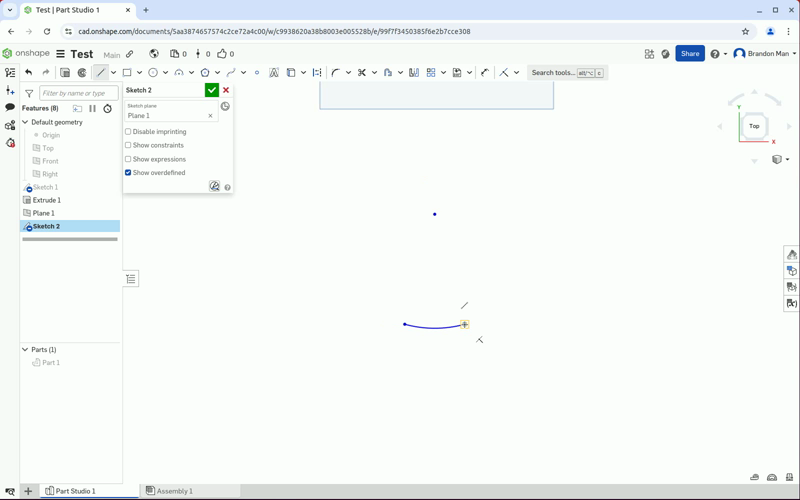
scroll(-6)
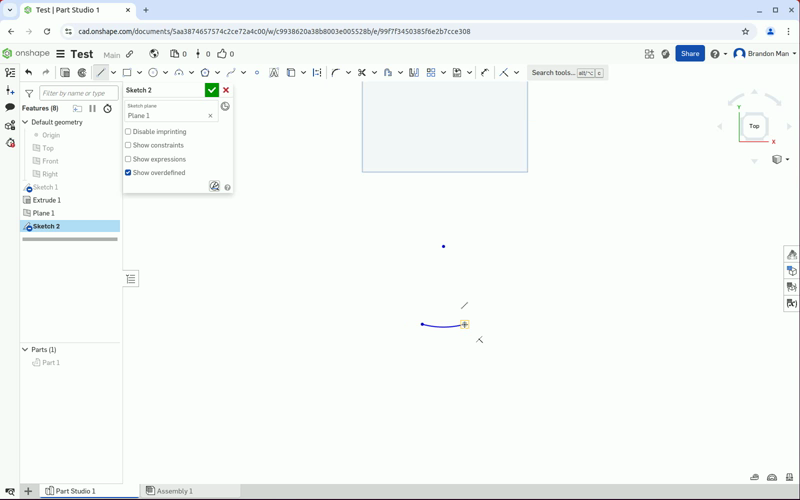
scroll(-6)
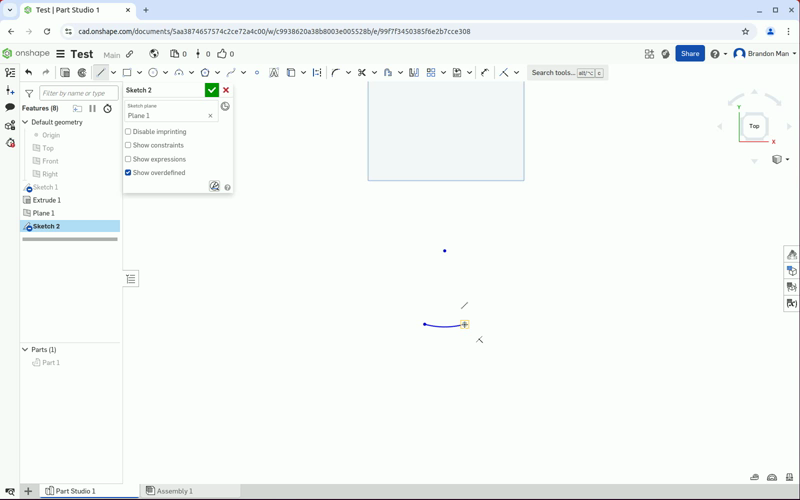
scroll(-6)
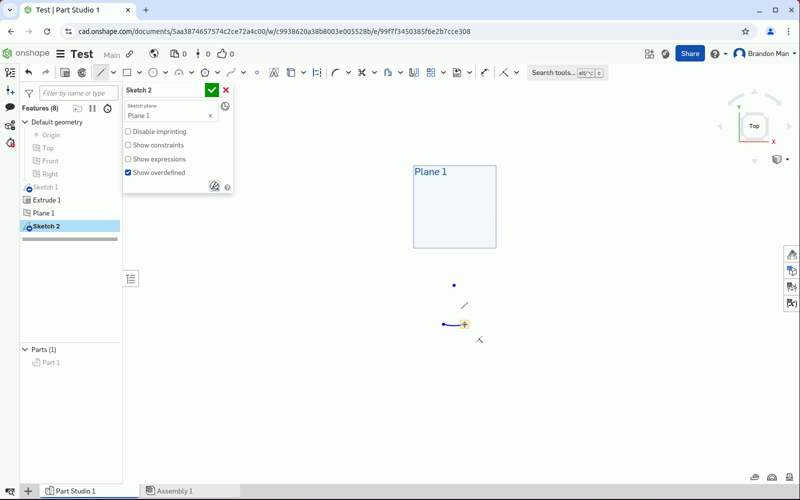
scroll(-6)
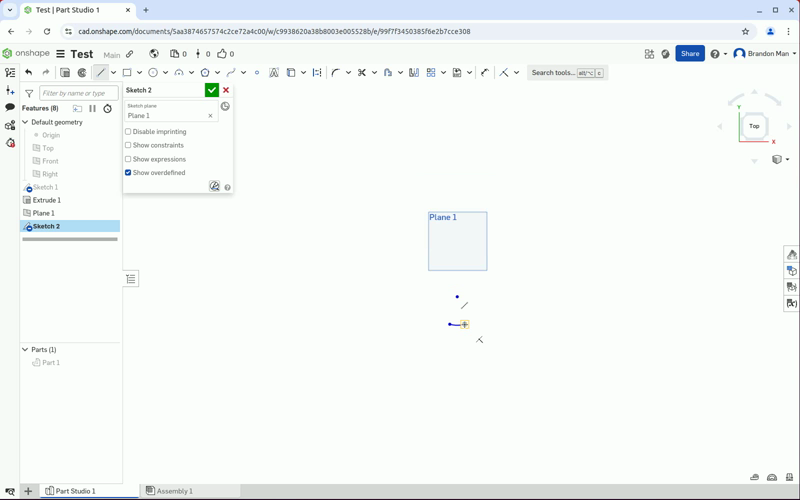
scroll(-6)
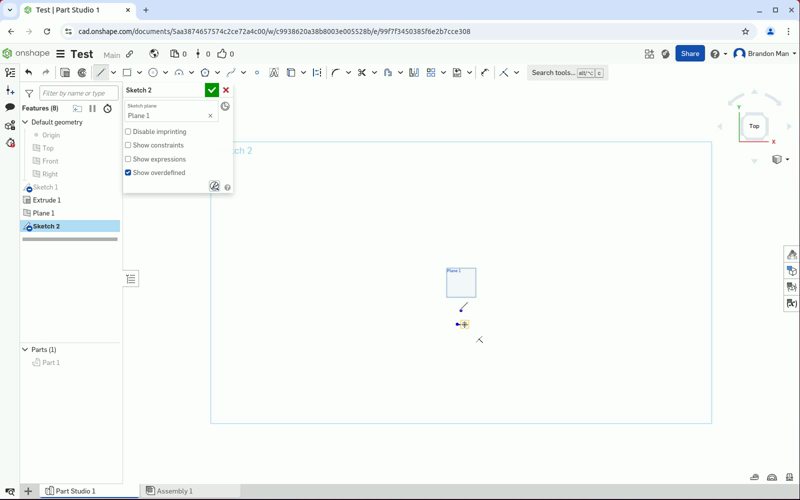
key_down(shift)
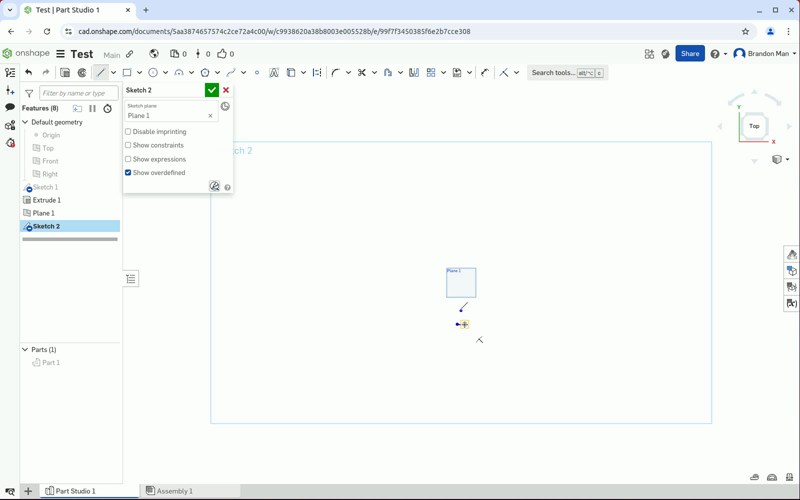
mouse_move(464, 176)
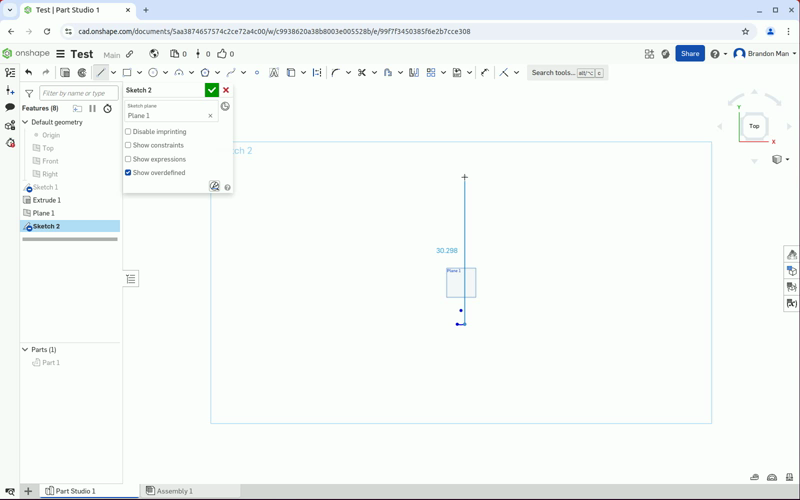
click(464, 176)
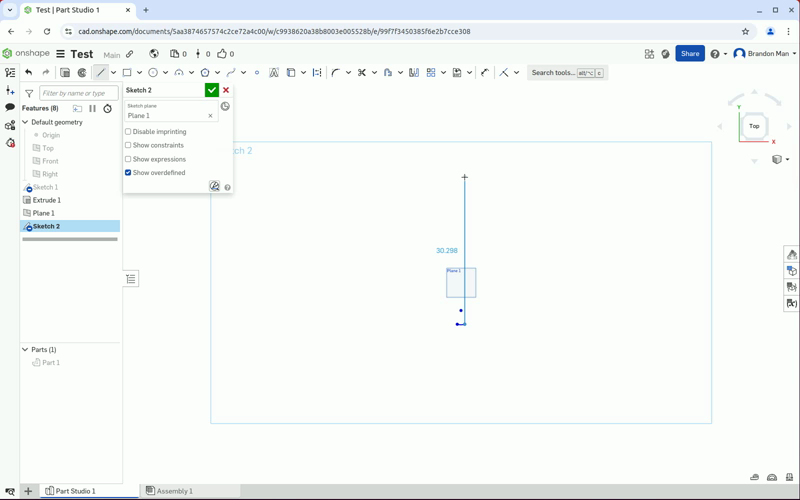
key_up(shift)
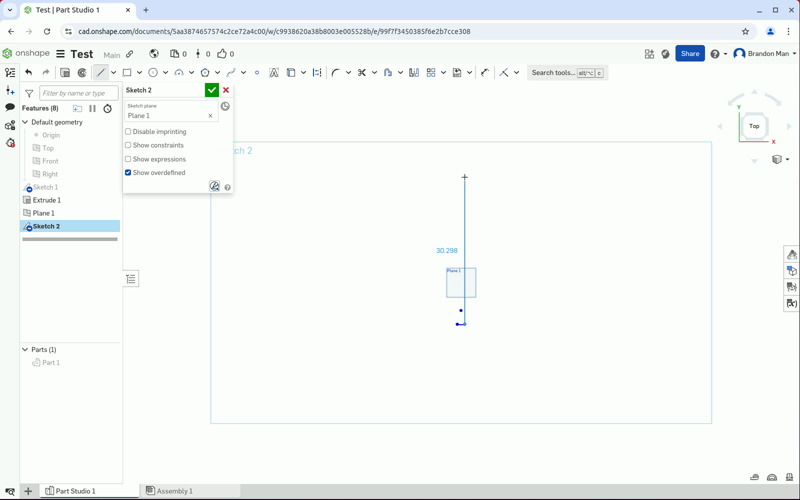
key(esc)
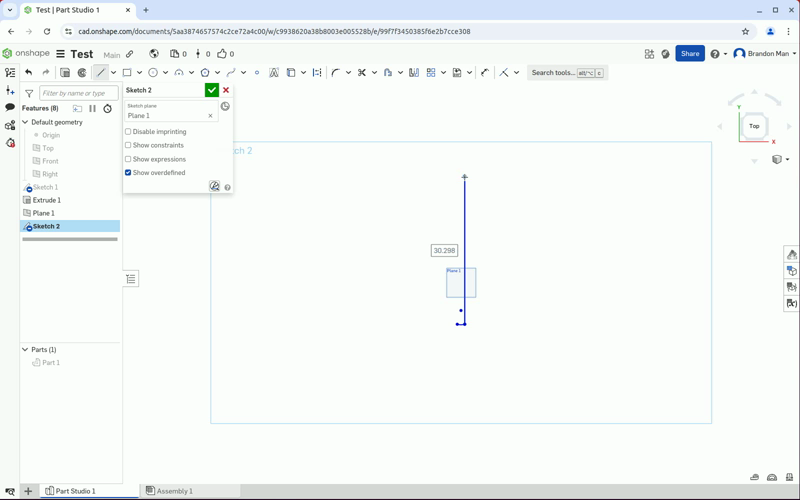
key(a)
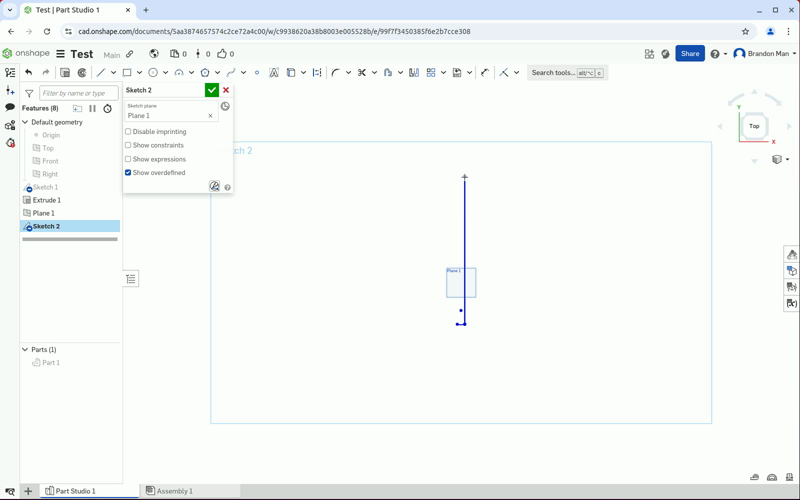
mouse_move(464, 176)
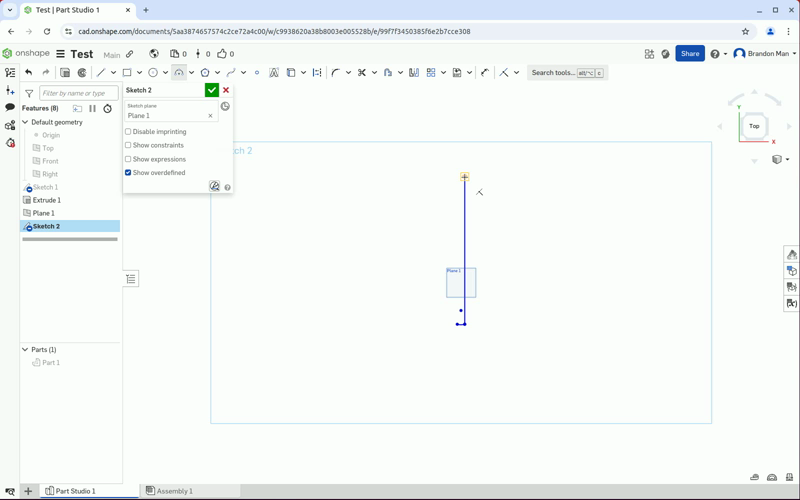
click(464, 176)
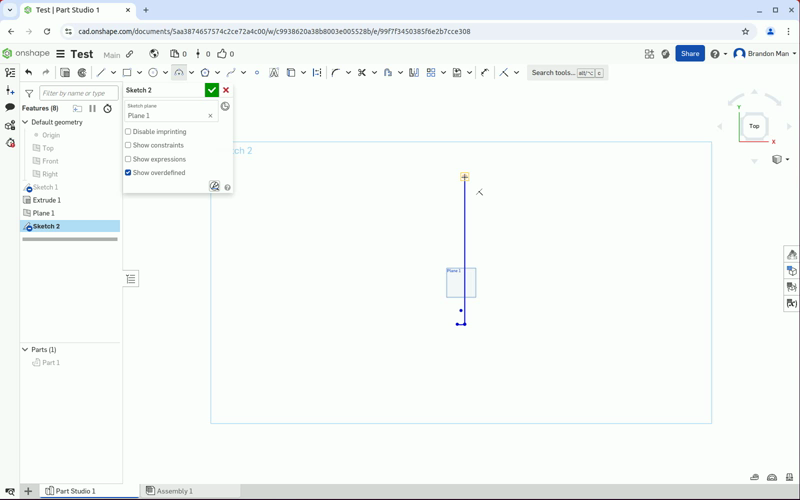
key_down(shift)
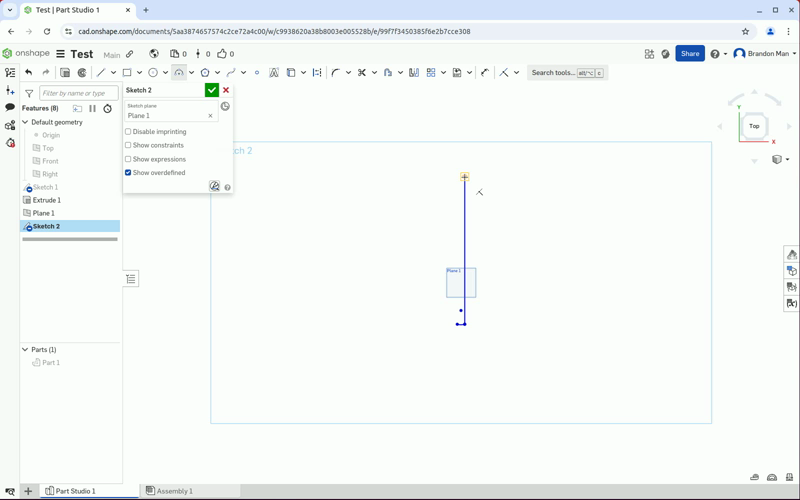
mouse_move(457, 176)
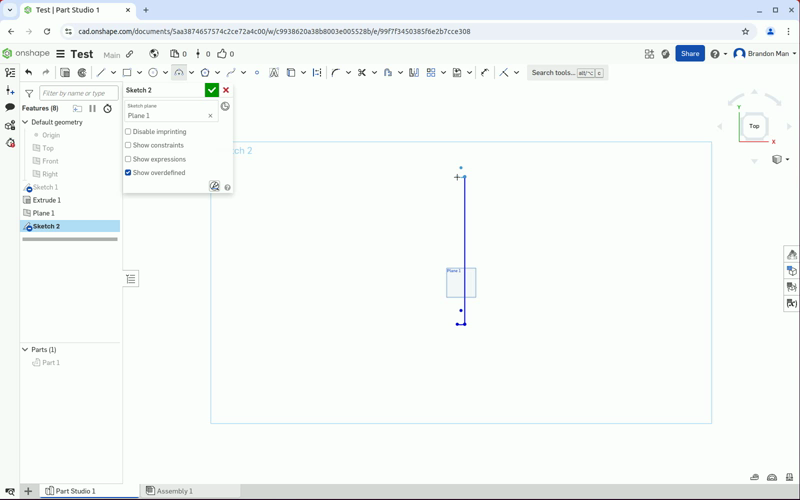
click(457, 176)
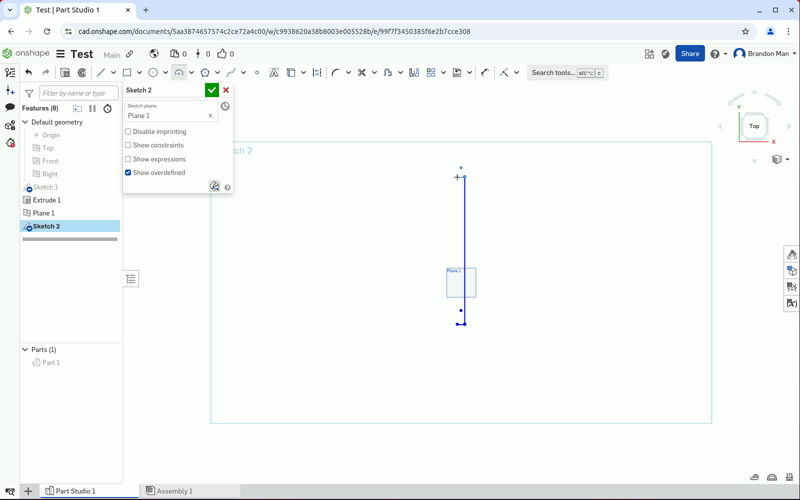
mouse_move(461, 175)
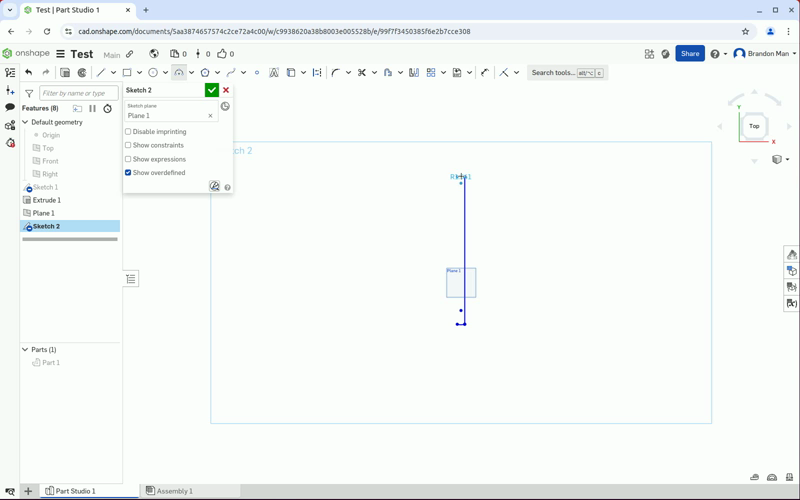
scroll(6)
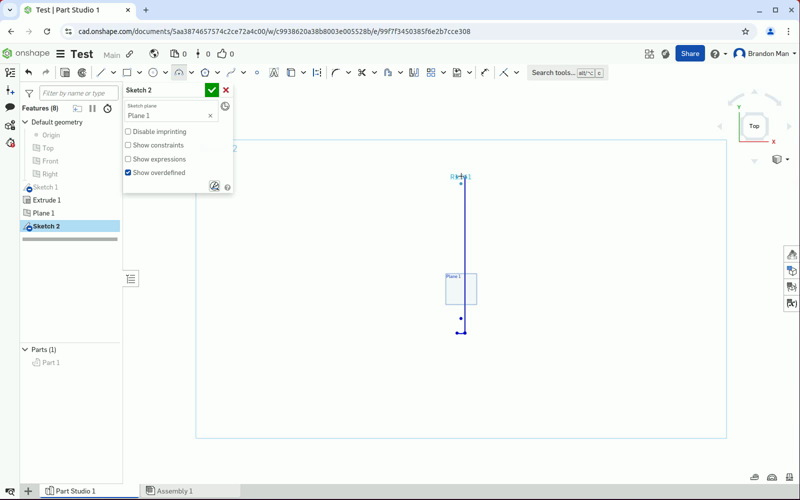
scroll(6)
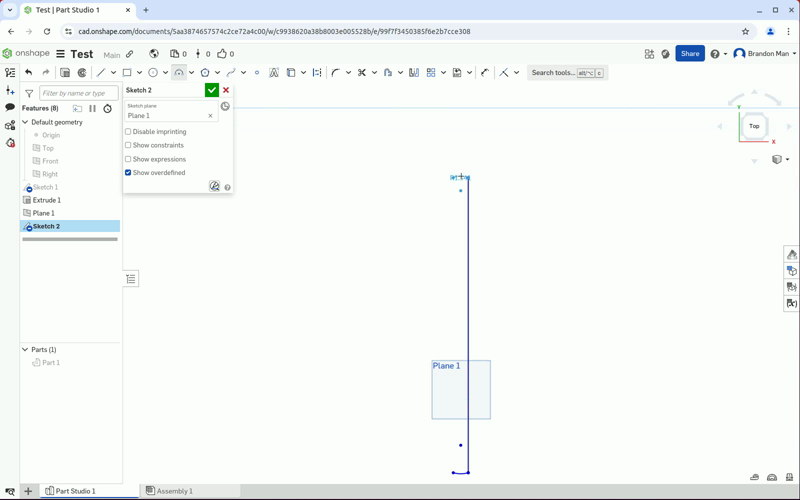
scroll(6)
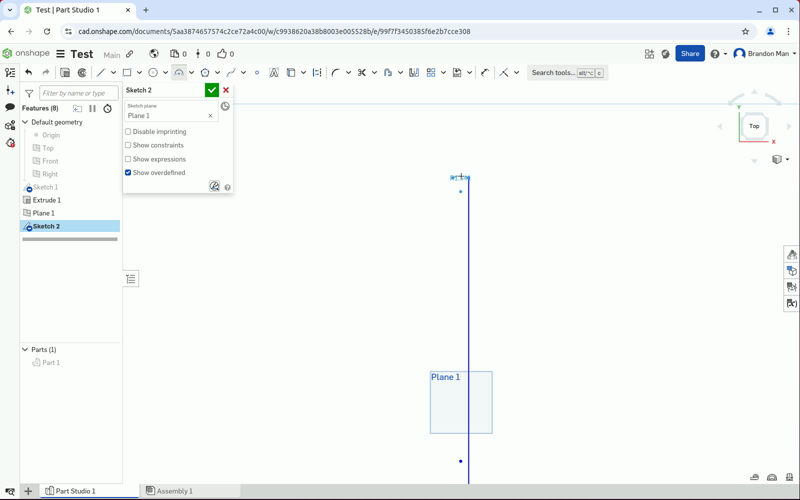
scroll(6)
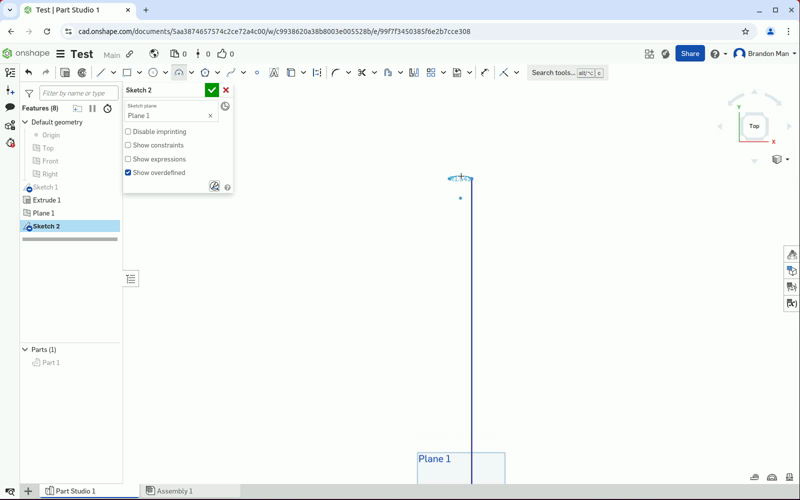
scroll(6)
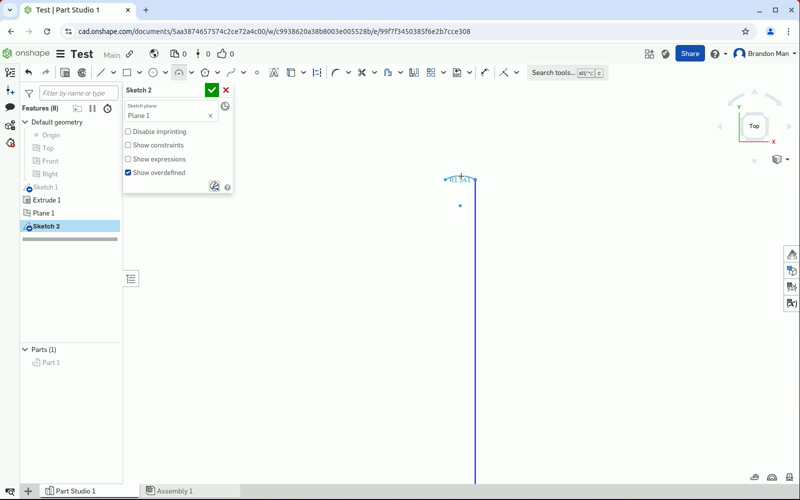
scroll(6)
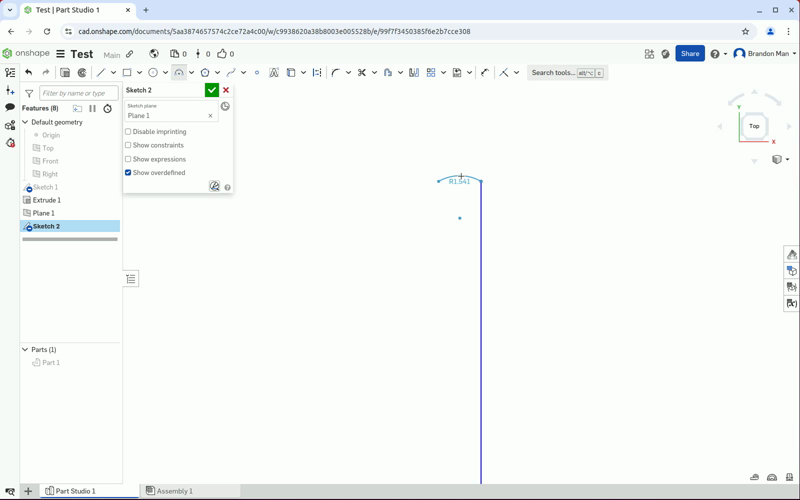
scroll(6)
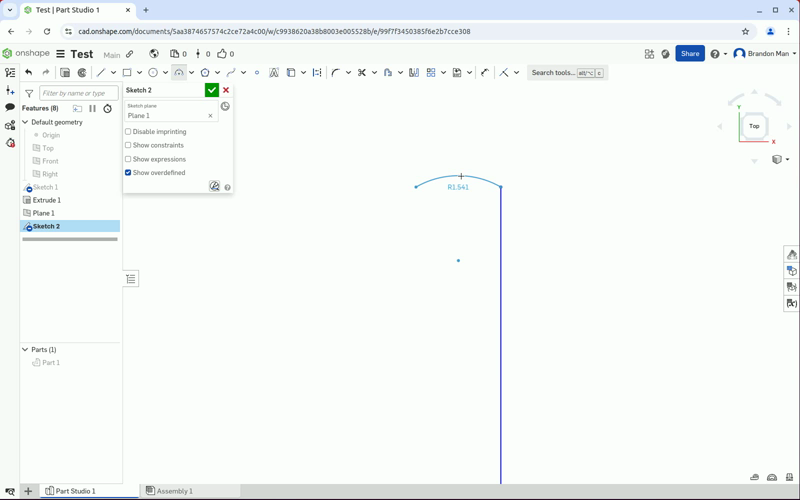
click(461, 175)
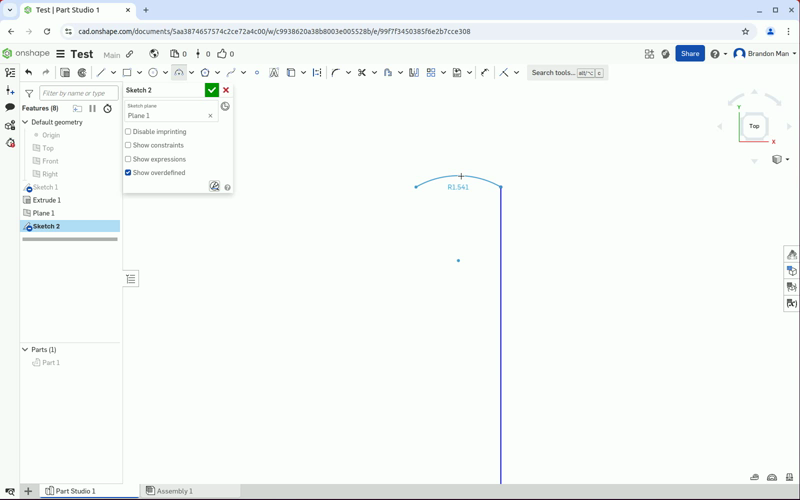
scroll(-6)
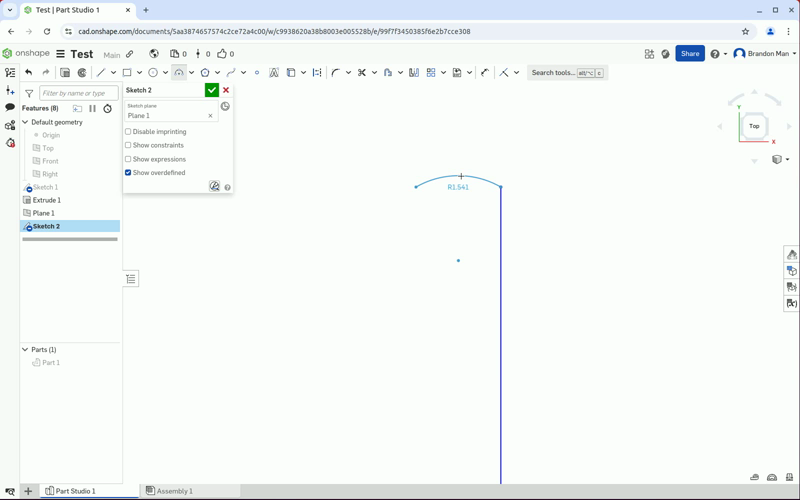
scroll(-6)
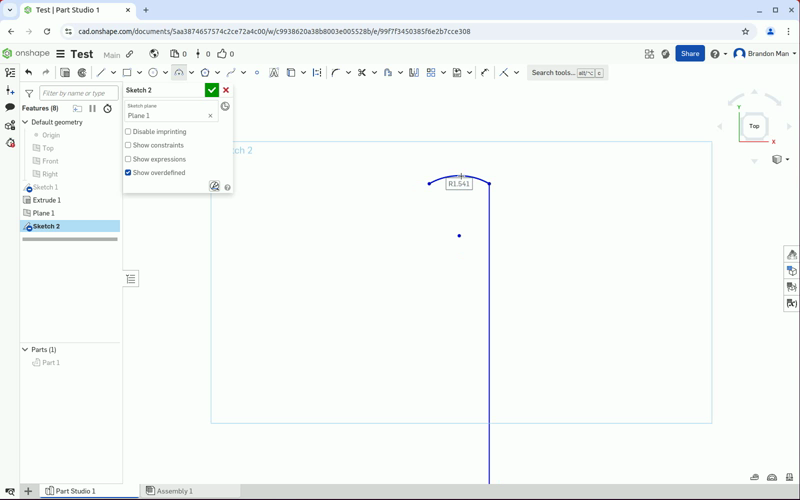
scroll(-6)
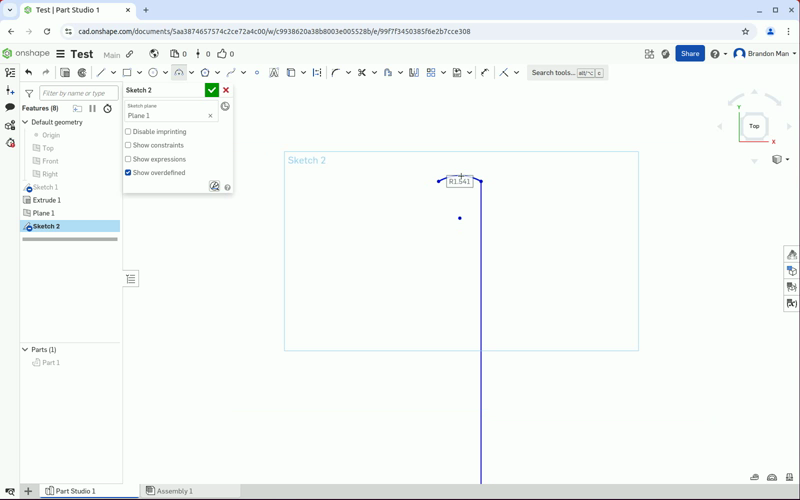
scroll(-6)
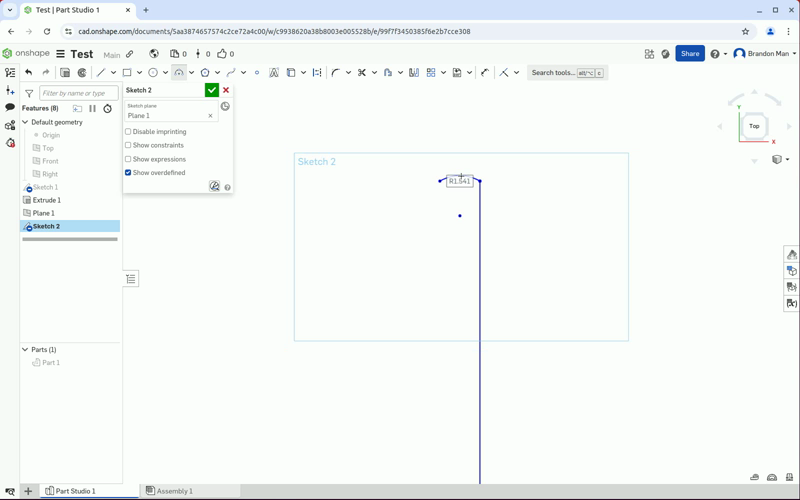
scroll(-6)
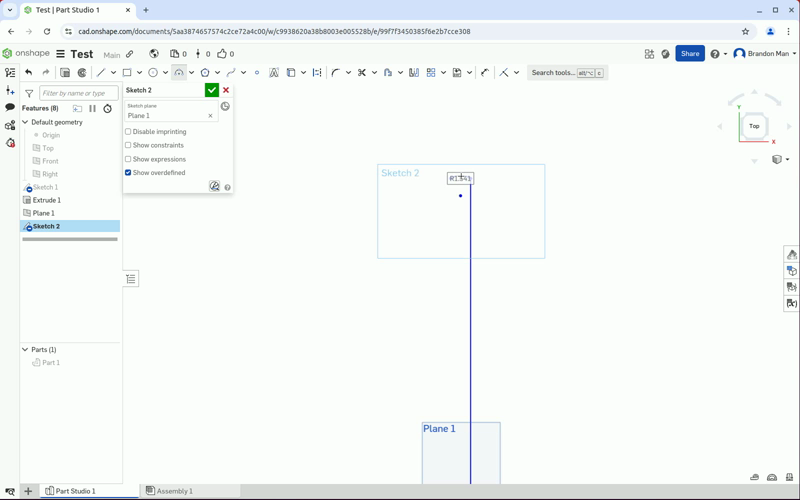
scroll(-6)
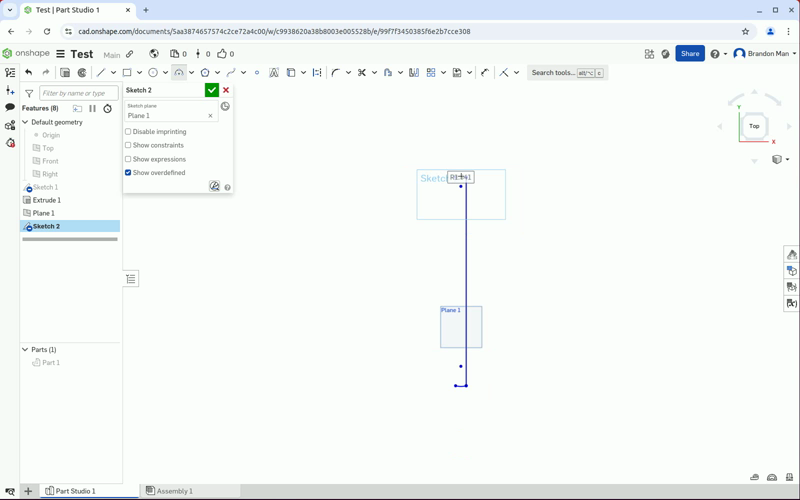
scroll(-6)
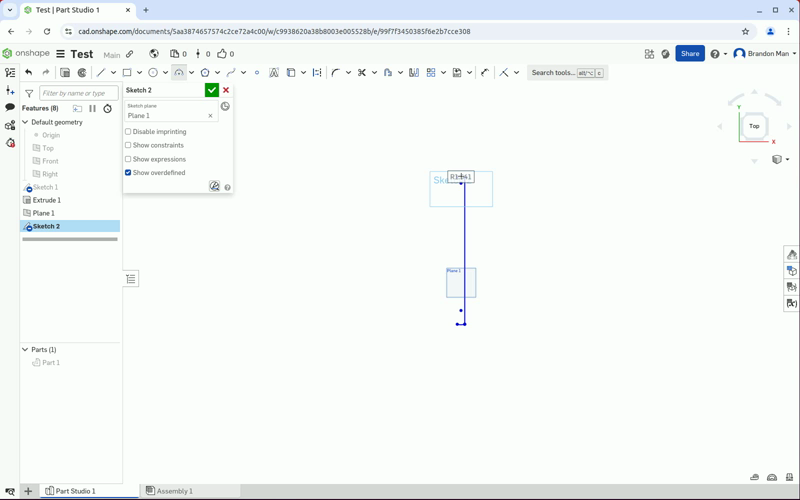
key_up(shift)
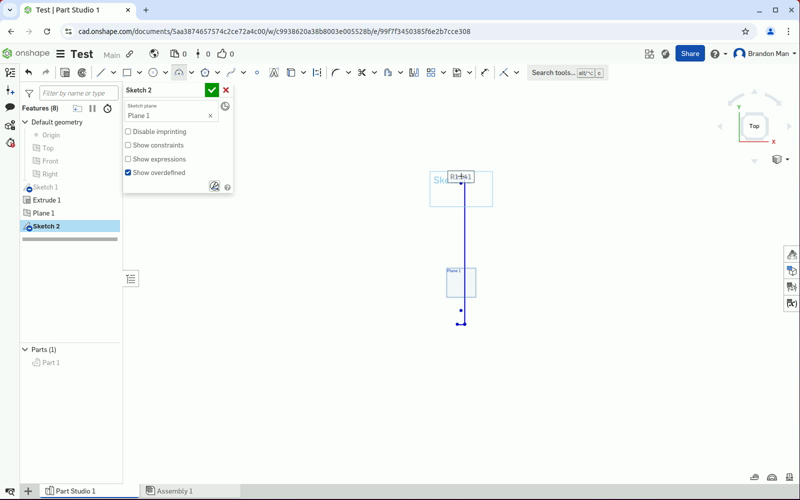
key(esc)
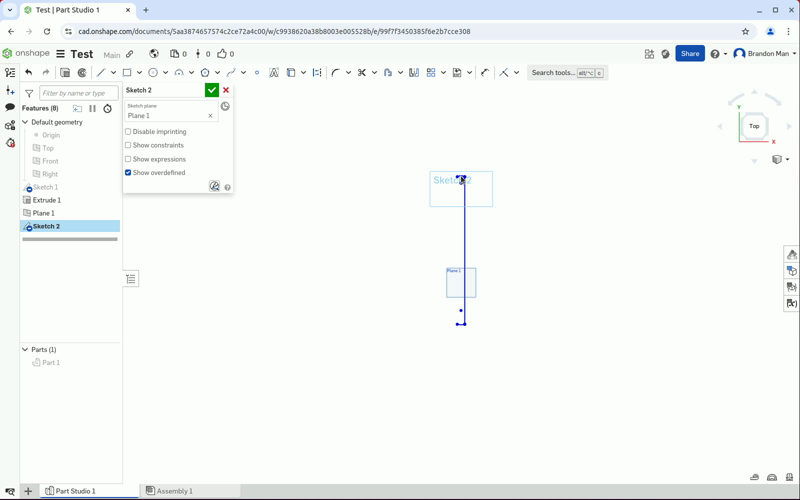
key(l)
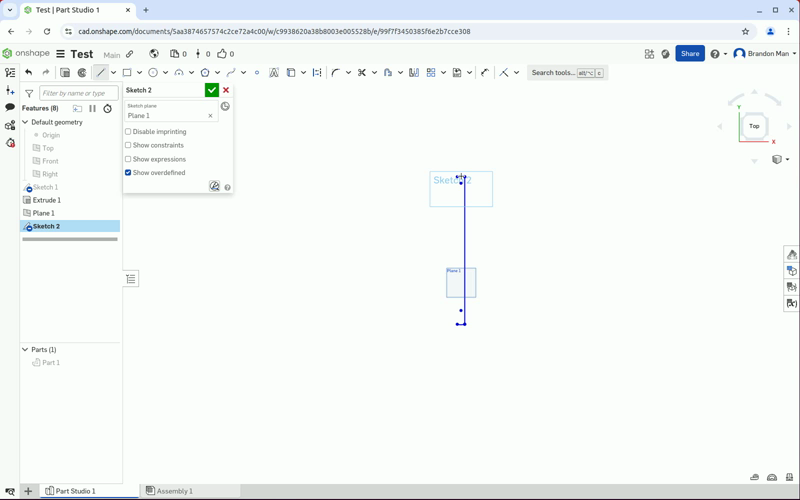
mouse_move(457, 176)
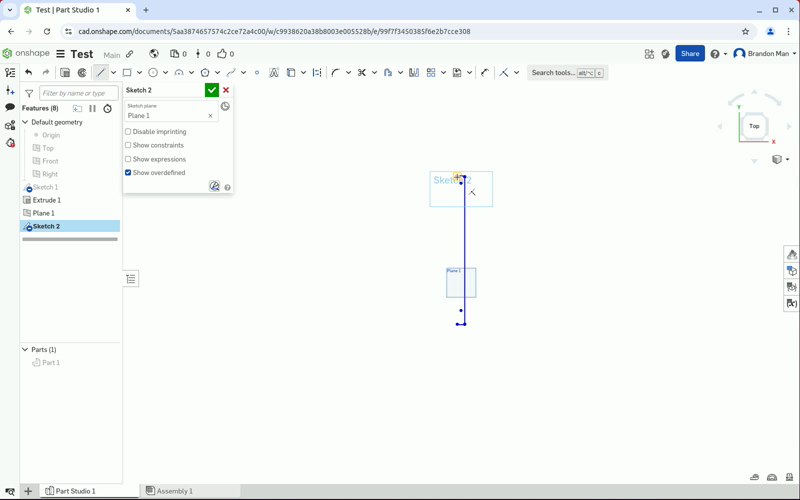
scroll(6)
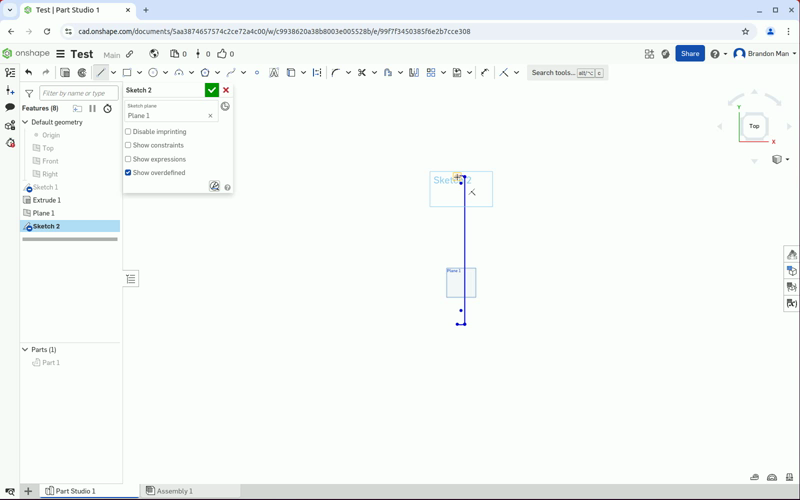
scroll(6)
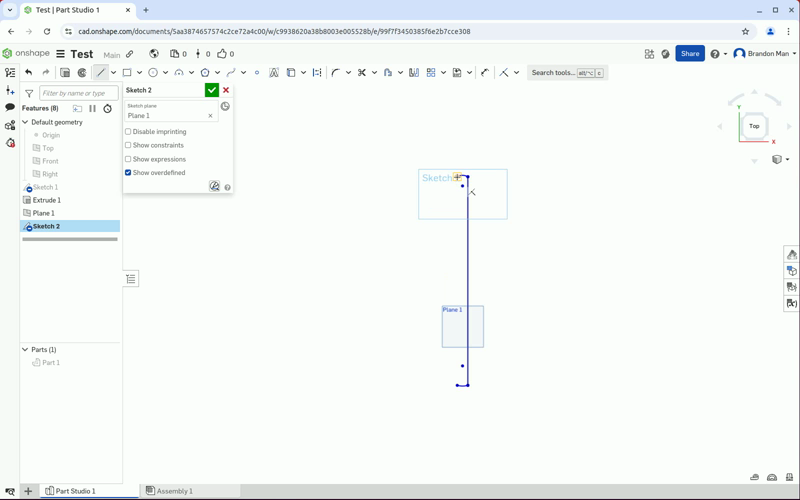
scroll(6)
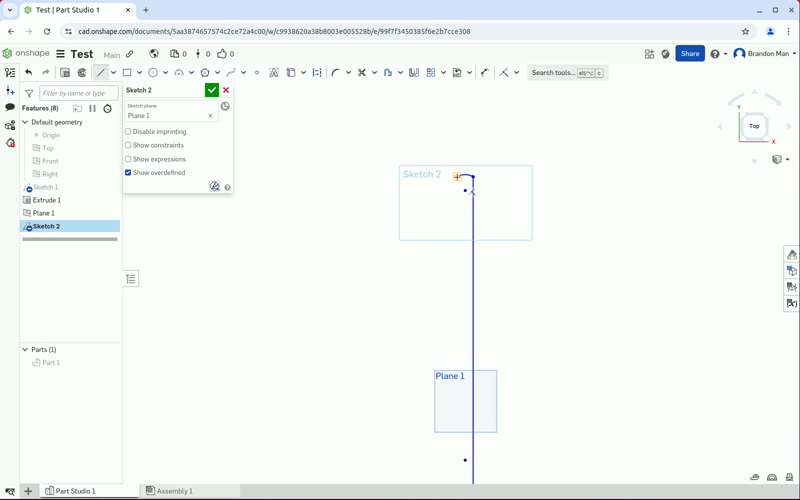
scroll(6)
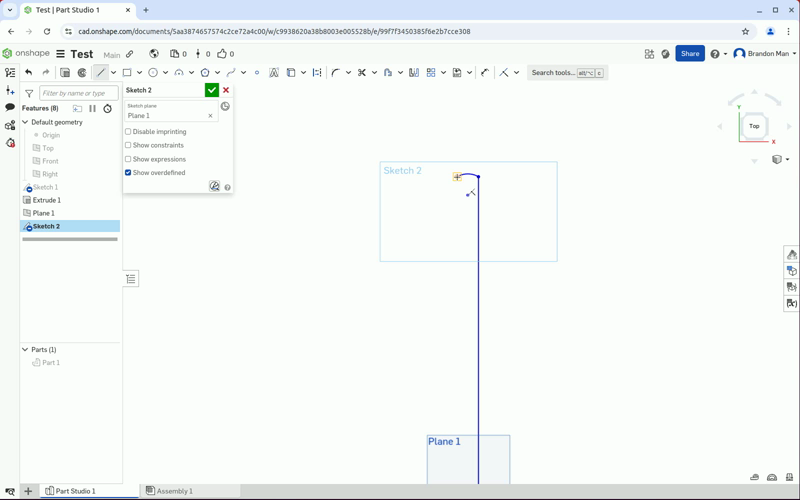
scroll(6)
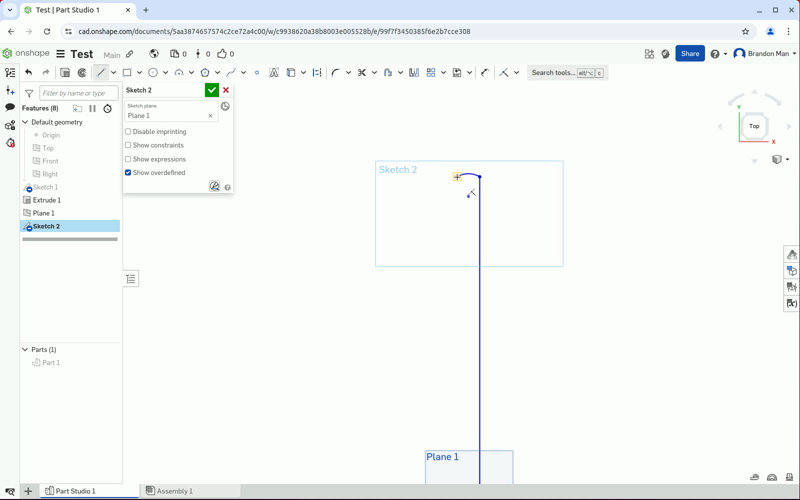
scroll(6)
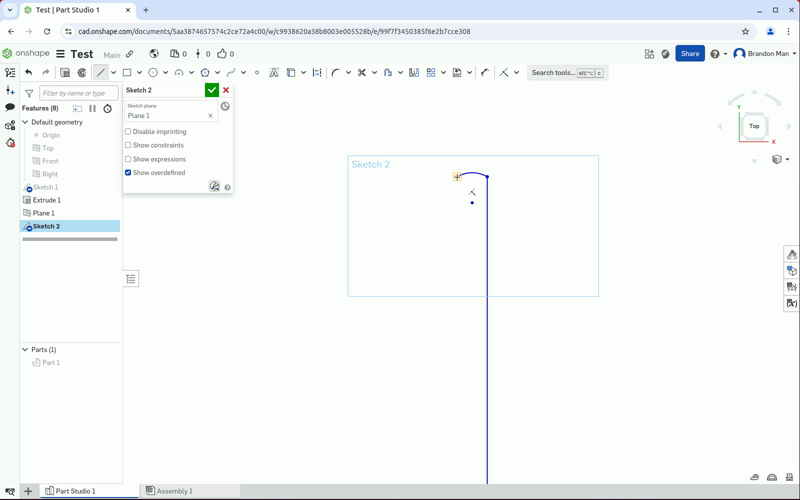
scroll(6)
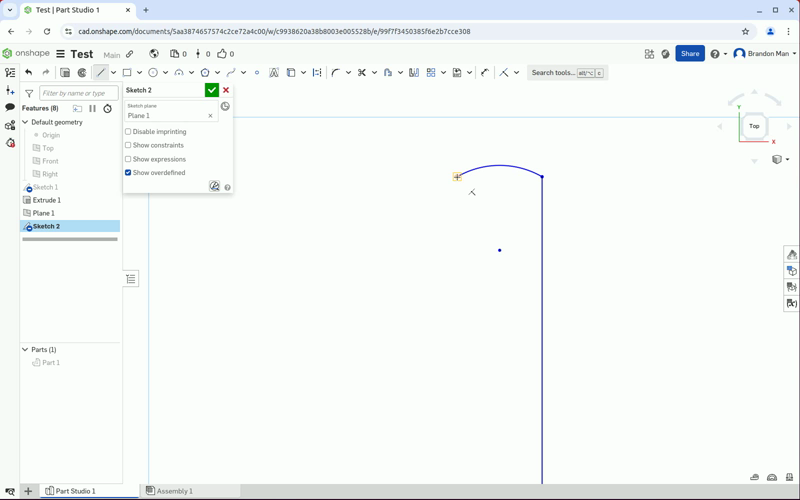
click(457, 176)
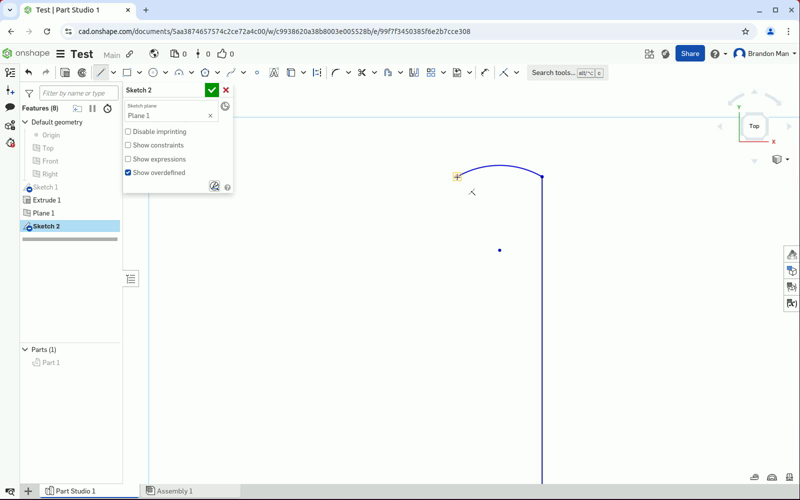
scroll(-6)
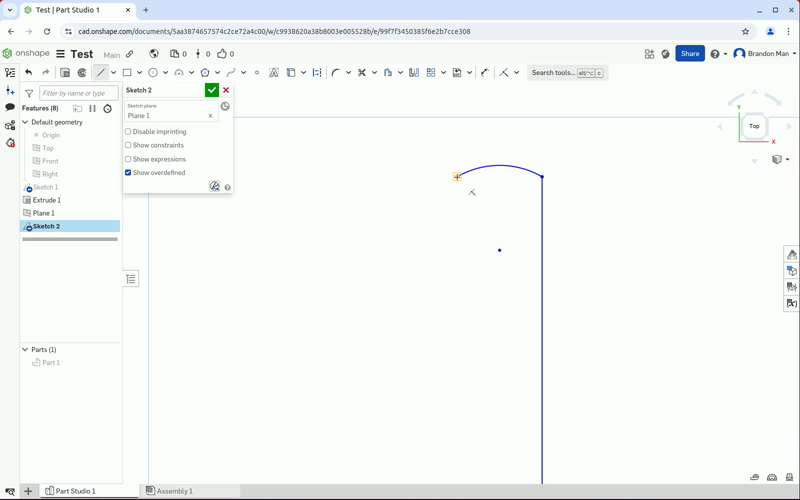
scroll(-6)
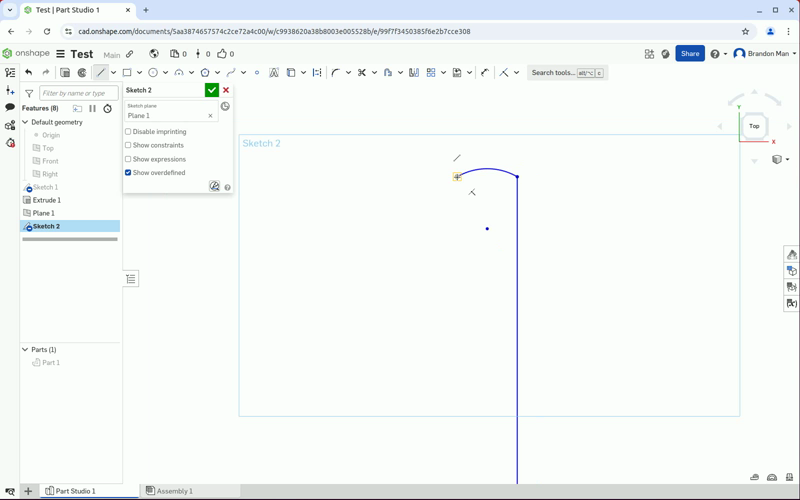
scroll(-6)
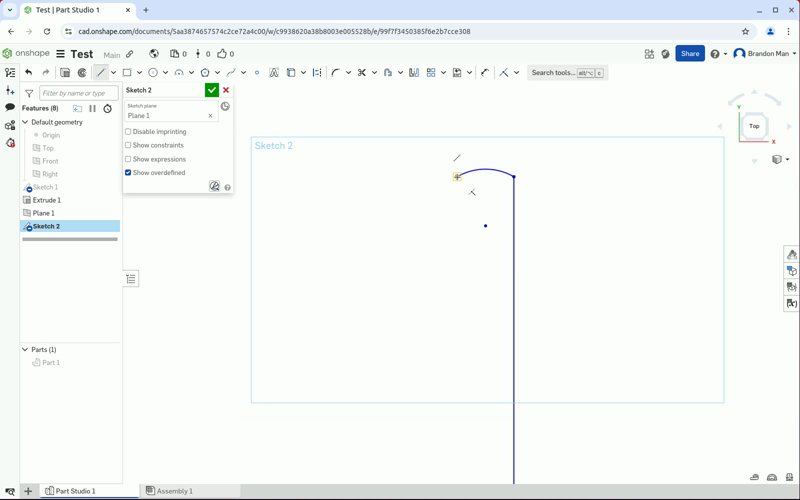
scroll(-6)
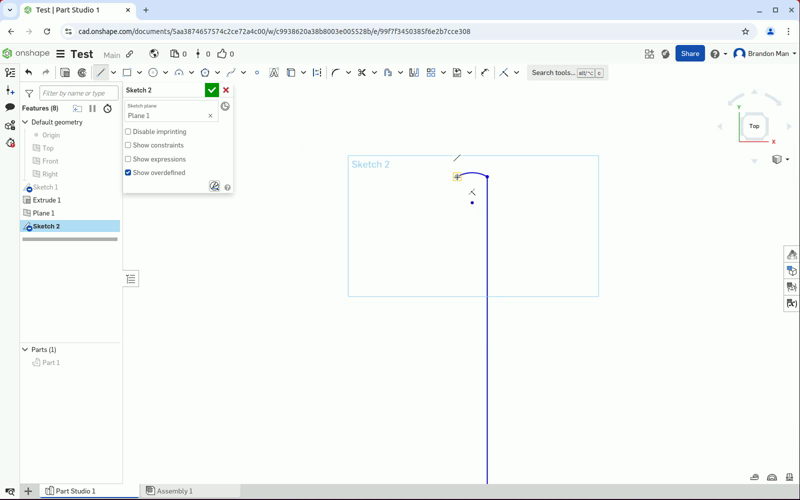
scroll(-6)
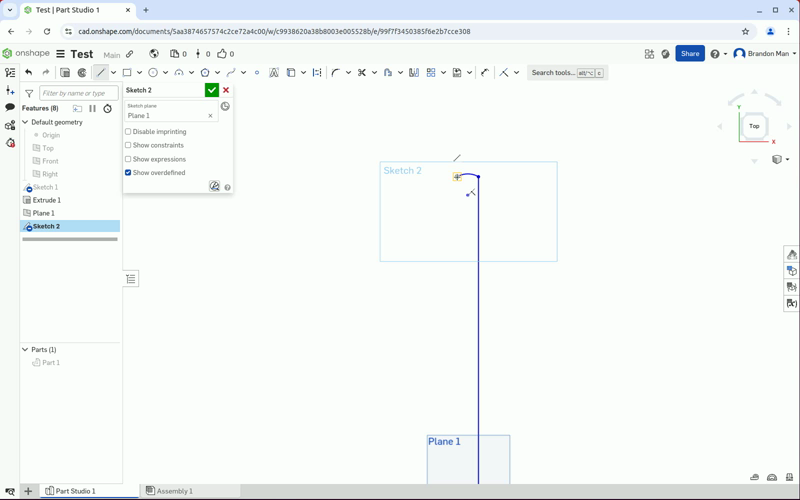
scroll(-6)
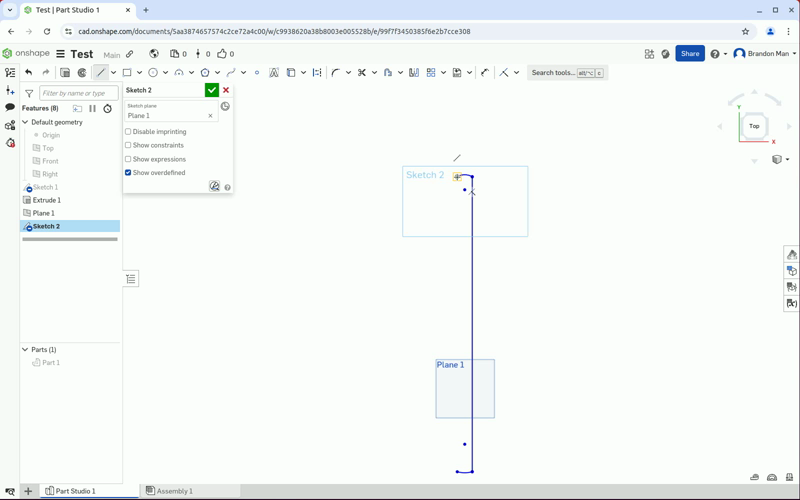
scroll(-6)
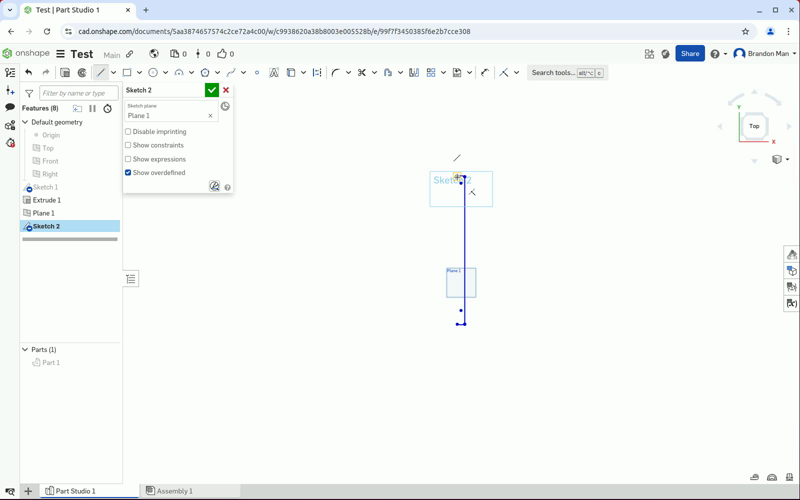
key_down(shift)
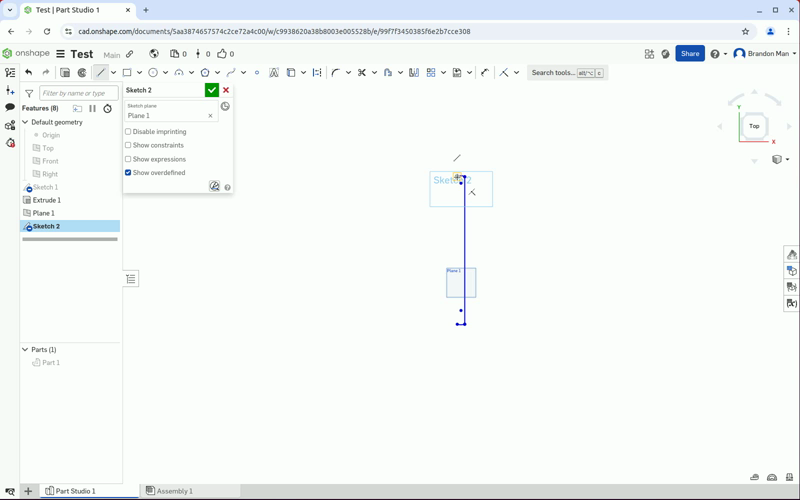
mouse_move(457, 324)
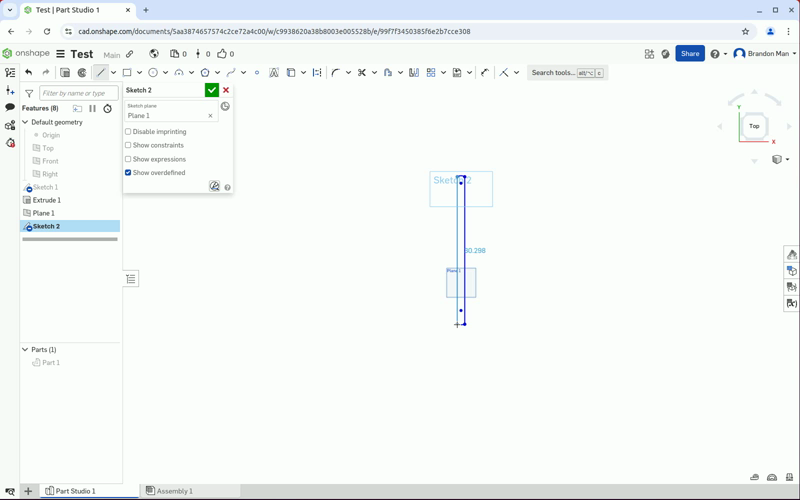
scroll(6)
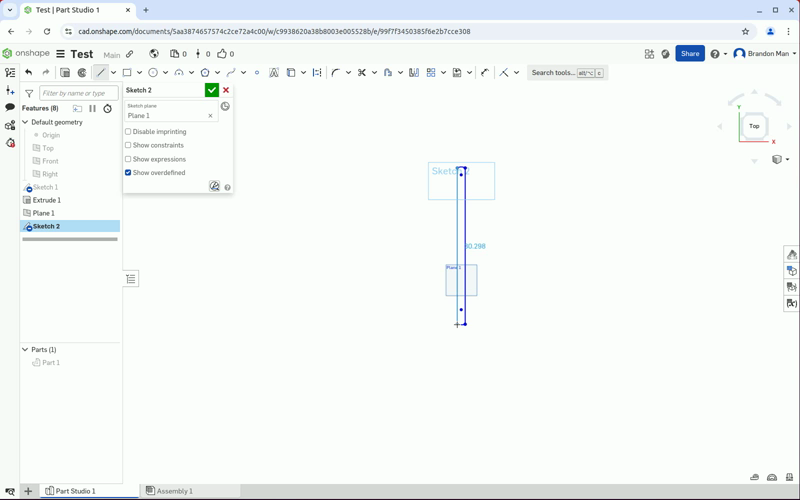
scroll(6)
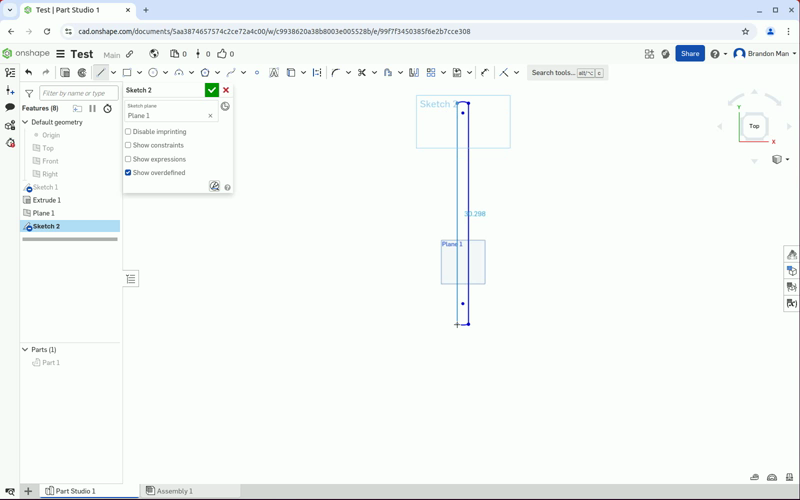
scroll(6)
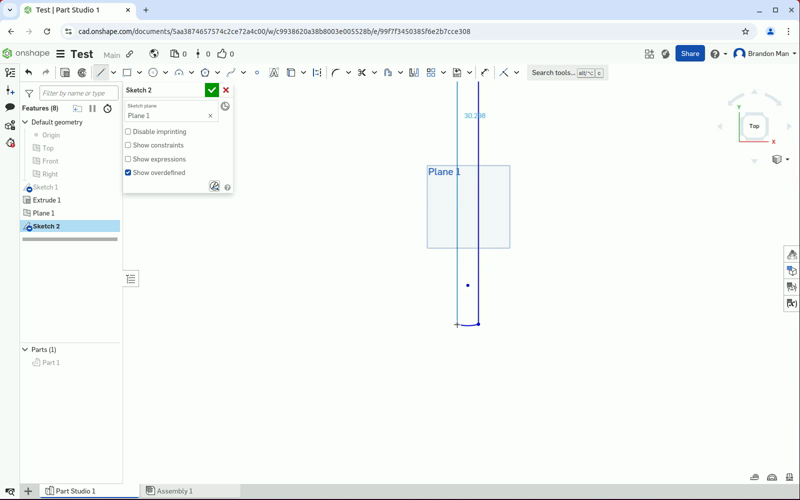
scroll(6)
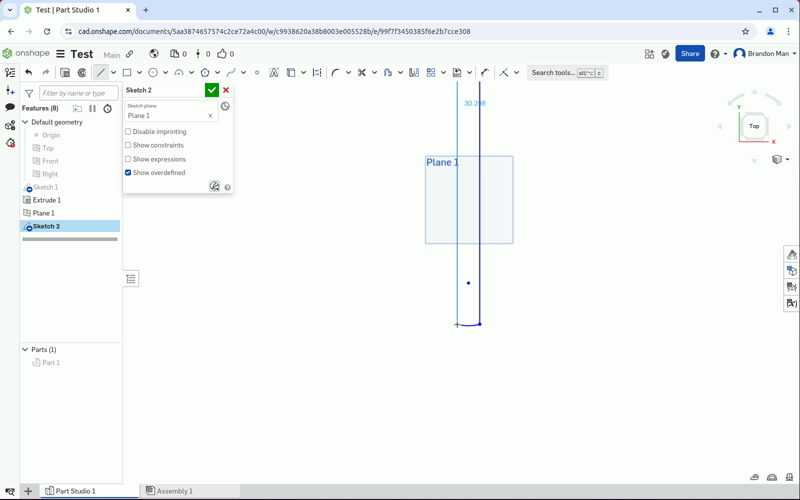
scroll(6)
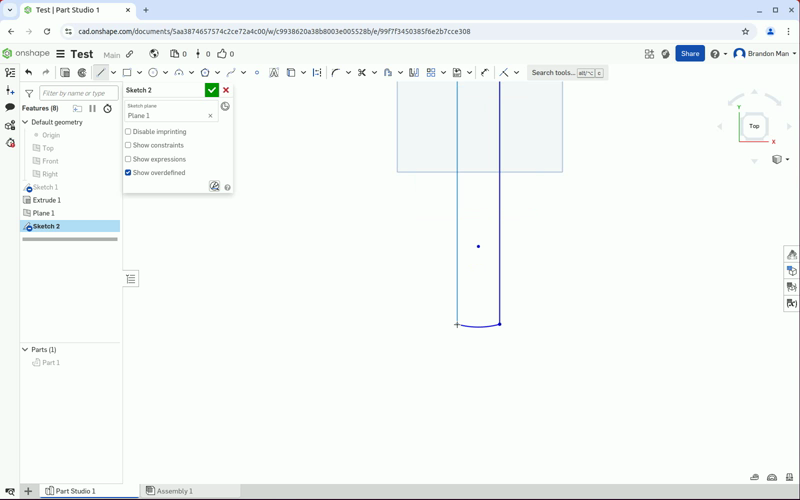
scroll(6)
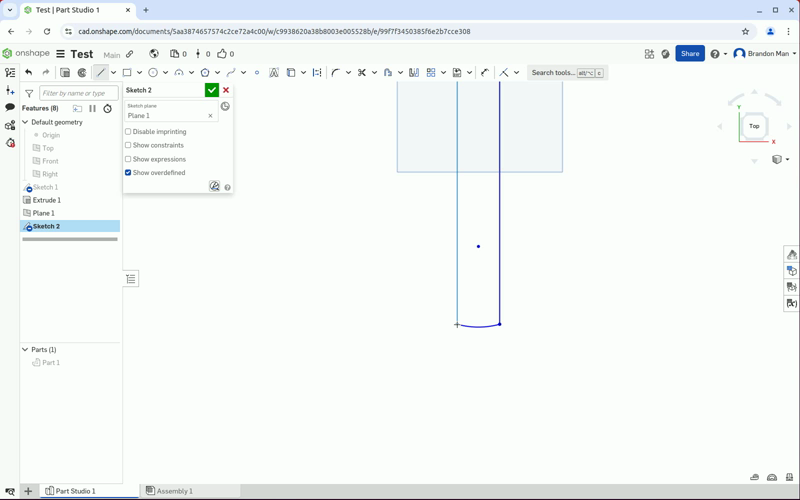
scroll(6)
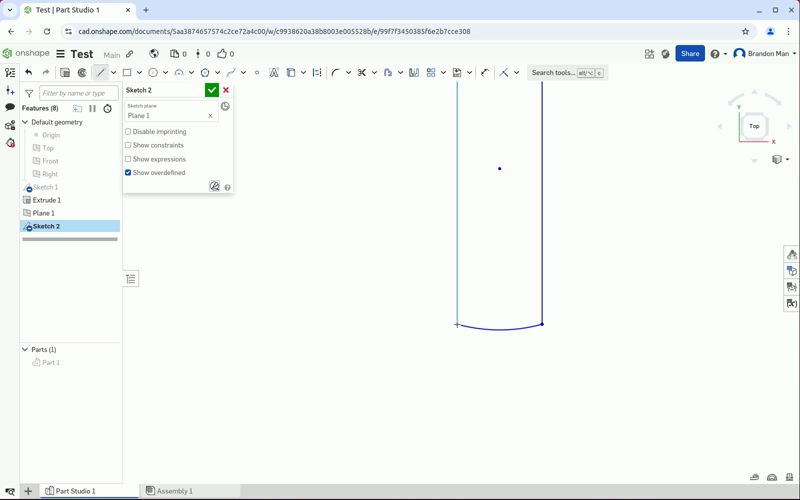
key_up(shift)
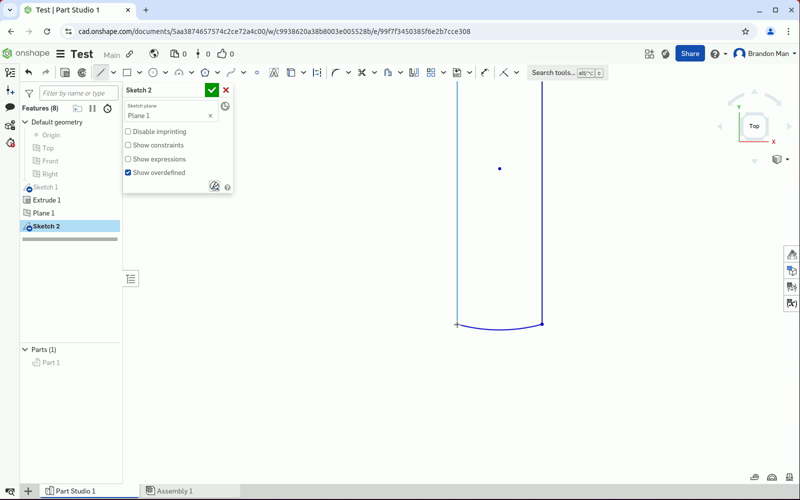
click(457, 324)
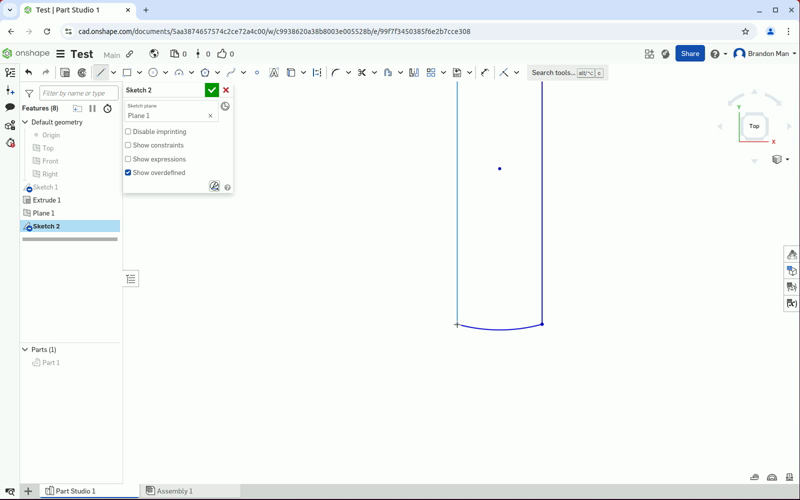
scroll(-6)
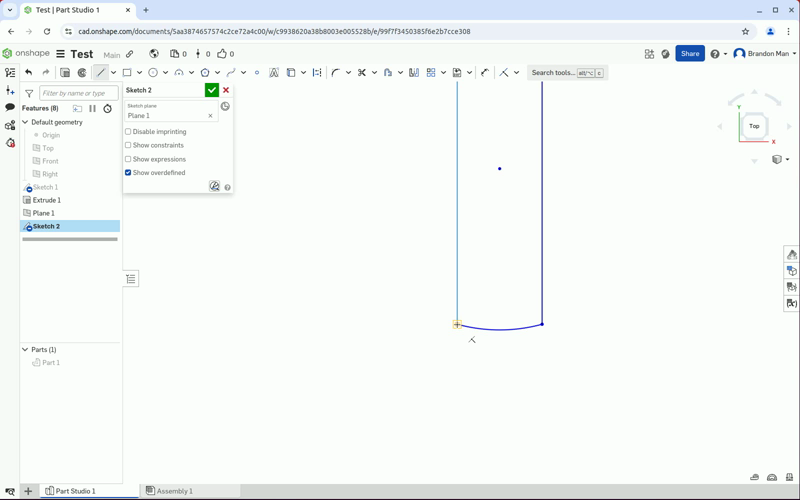
scroll(-6)
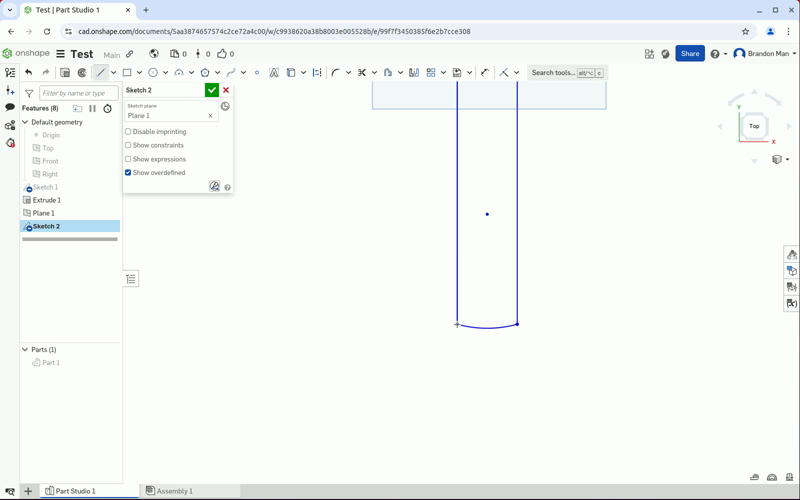
scroll(-6)
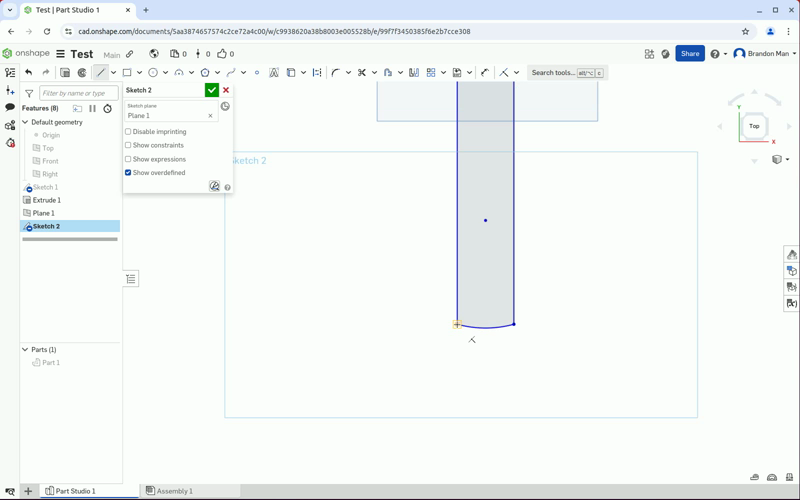
scroll(-6)
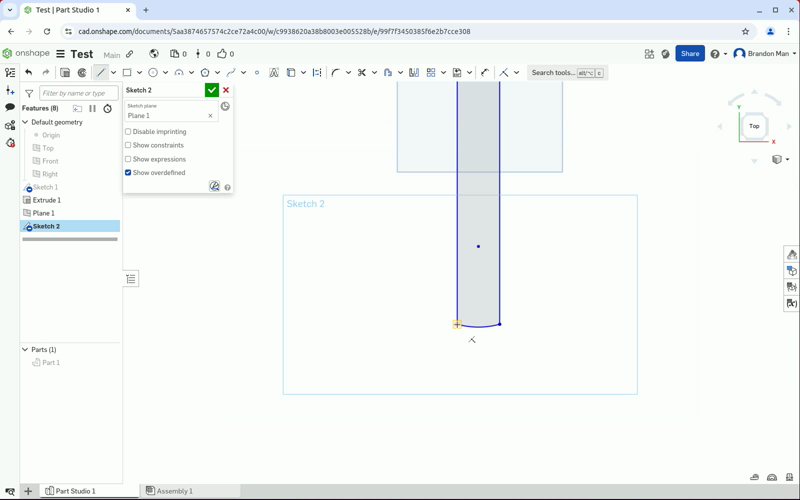
scroll(-6)
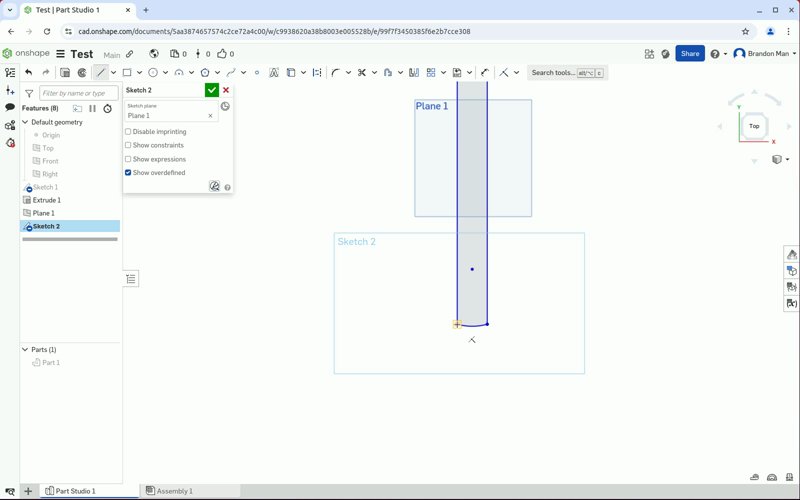
scroll(-6)
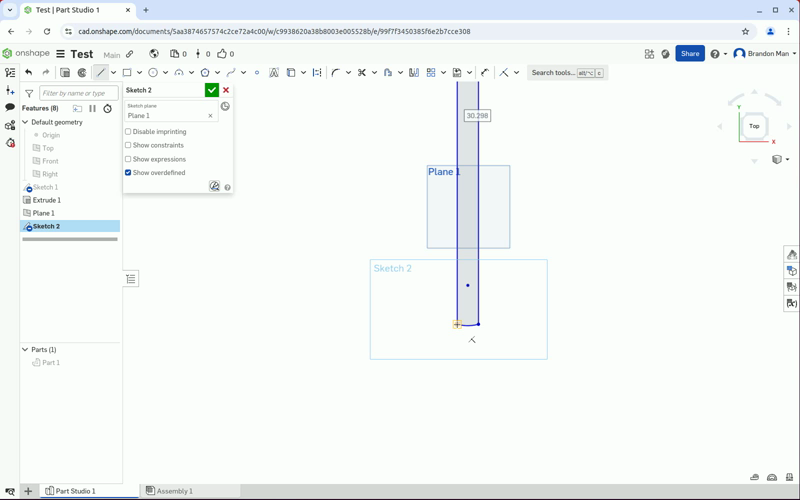
scroll(-6)
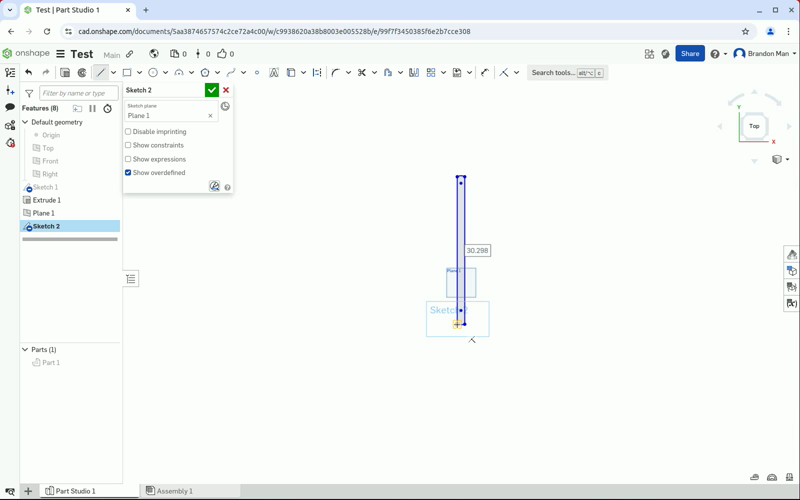
key(esc)
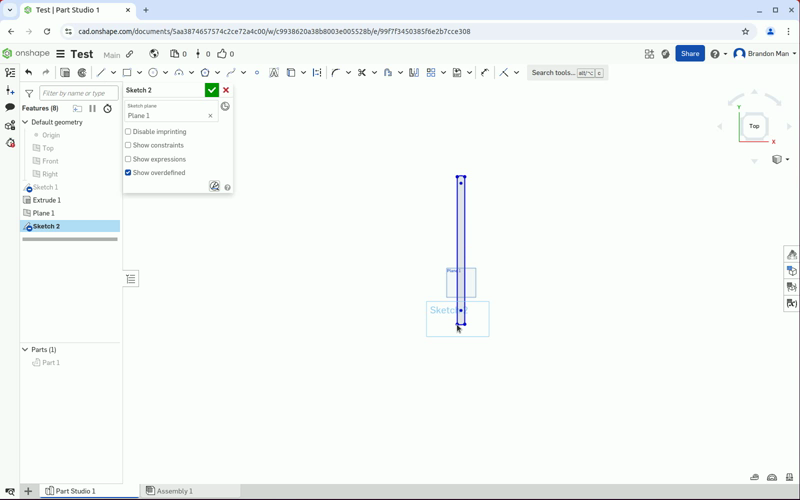
mouse_move(459, 212)
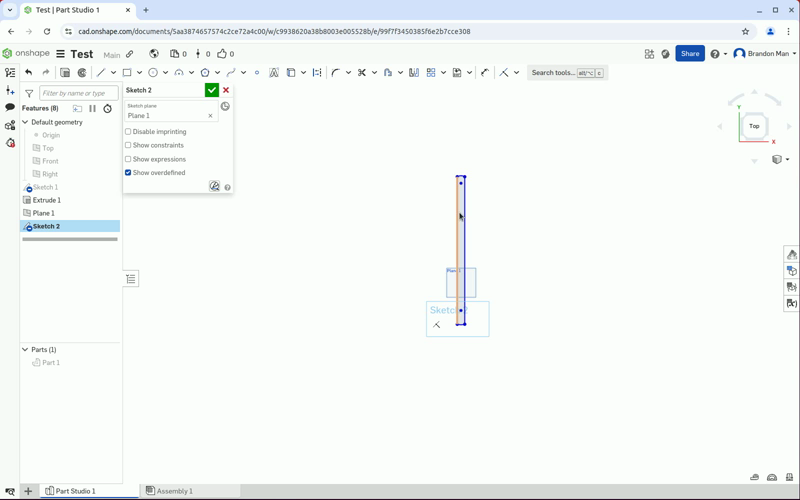
scroll(6)
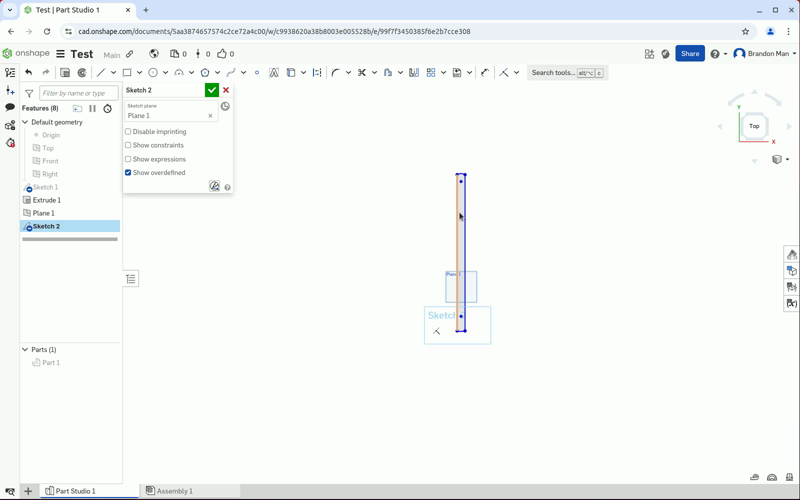
scroll(6)
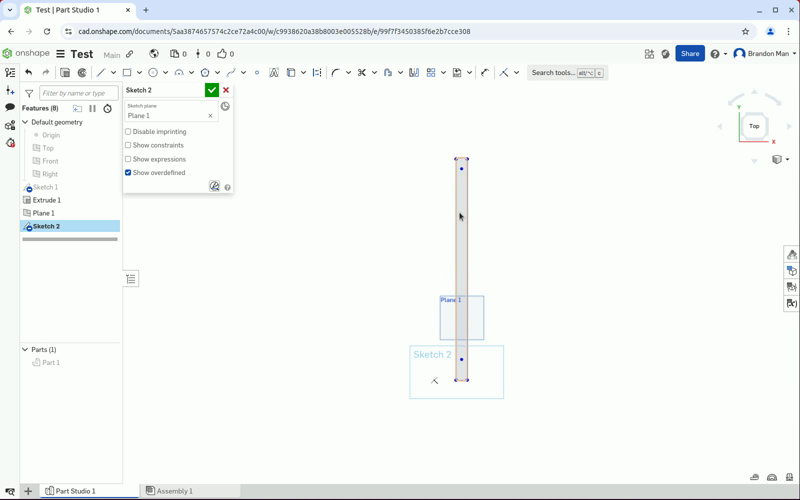
scroll(6)
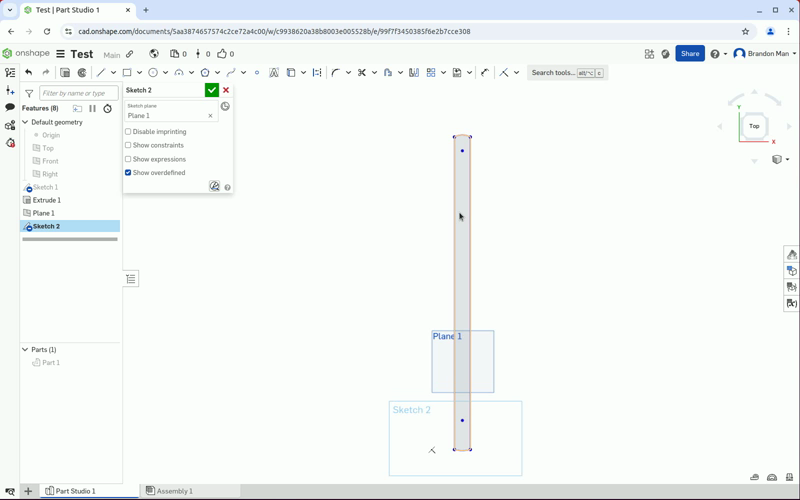
scroll(6)
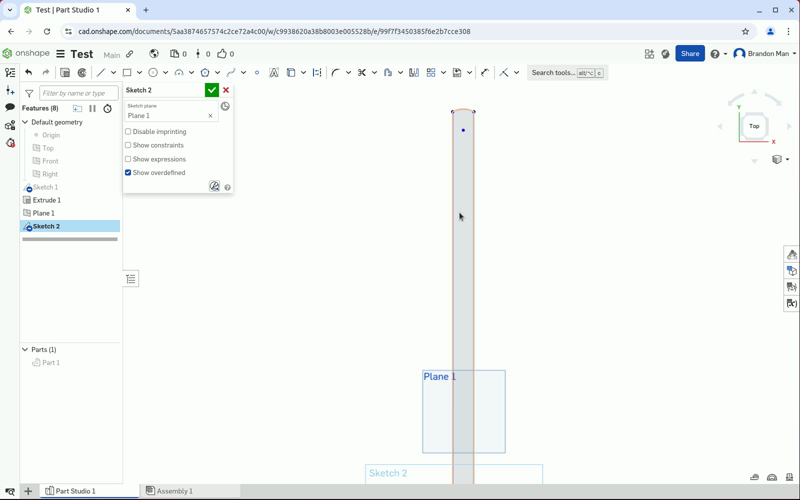
scroll(6)
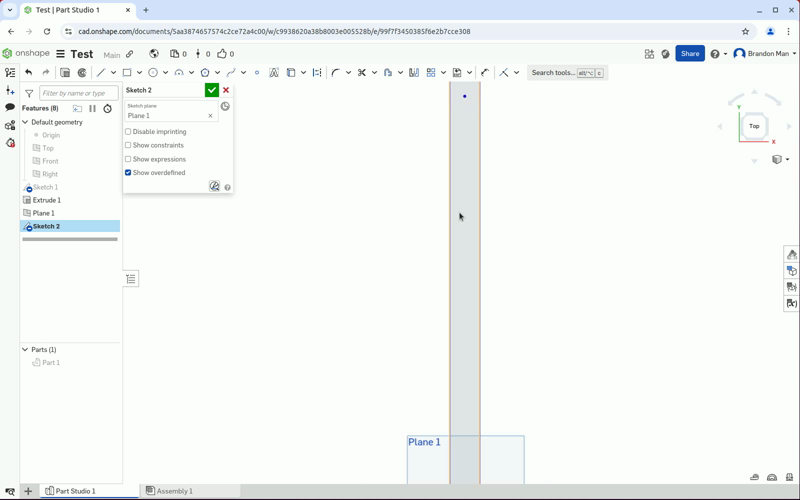
scroll(6)
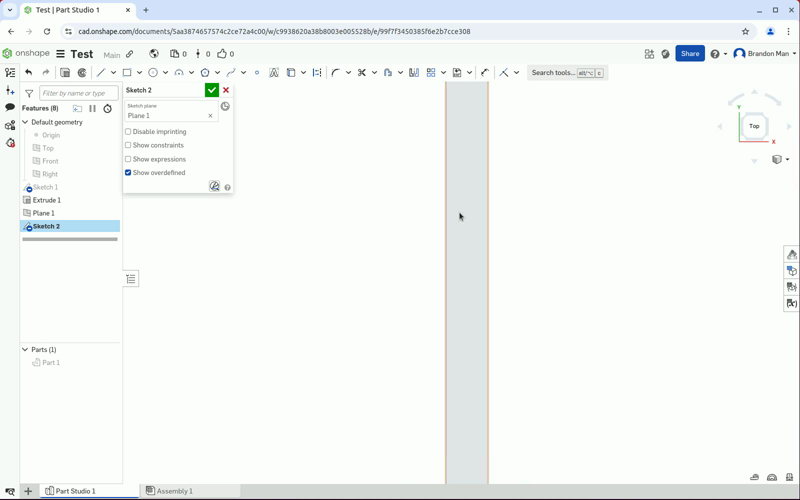
scroll(6)
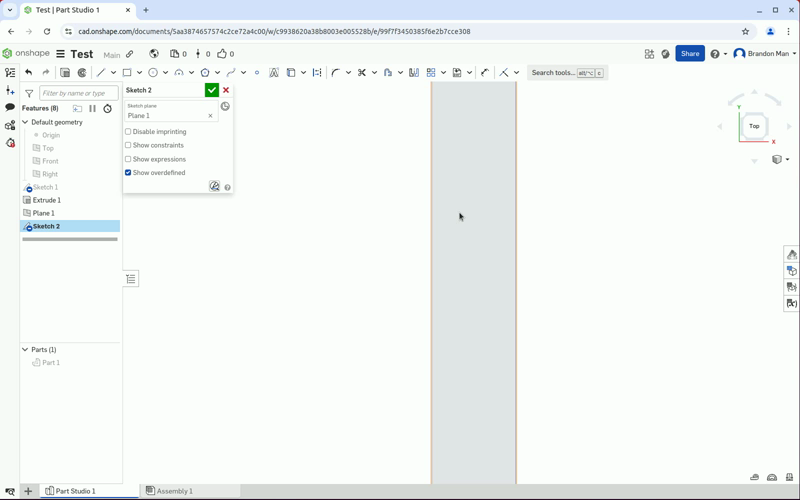
click(459, 212)
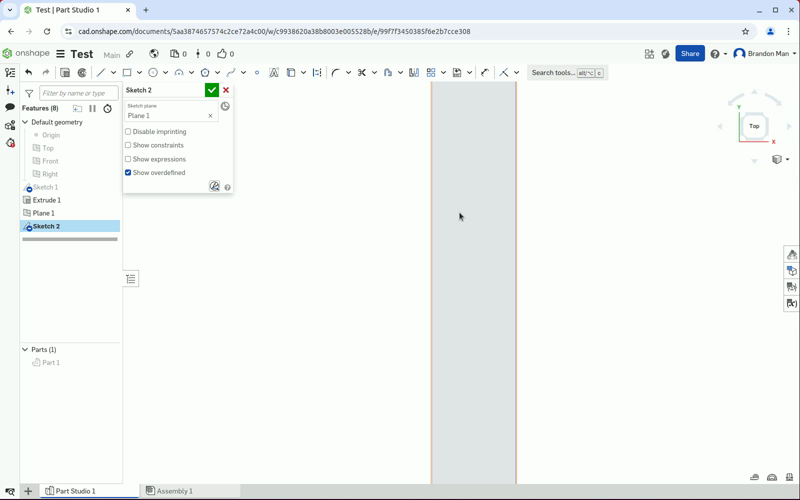
scroll(-6)
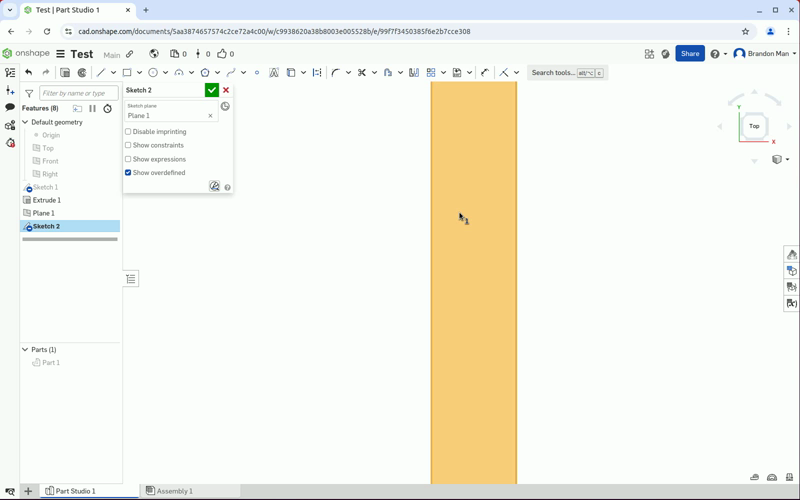
scroll(-6)
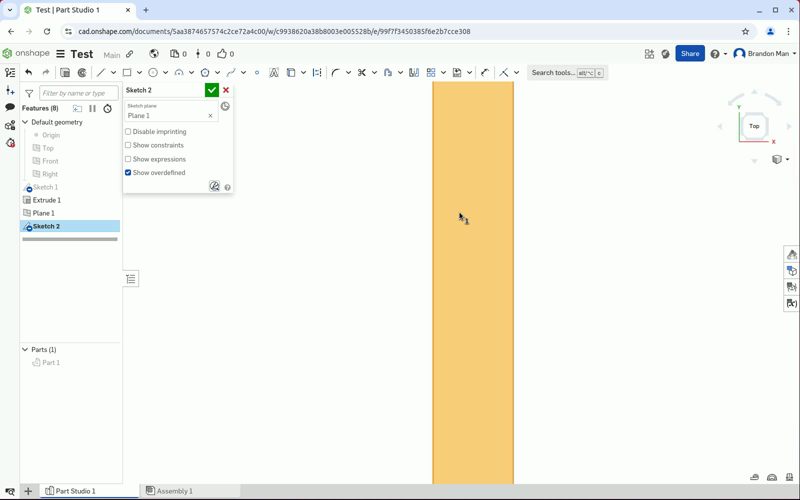
scroll(-6)
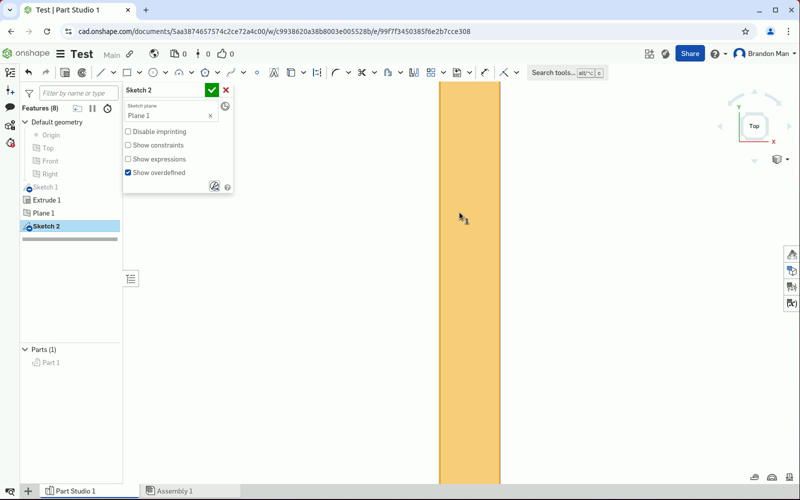
scroll(-6)
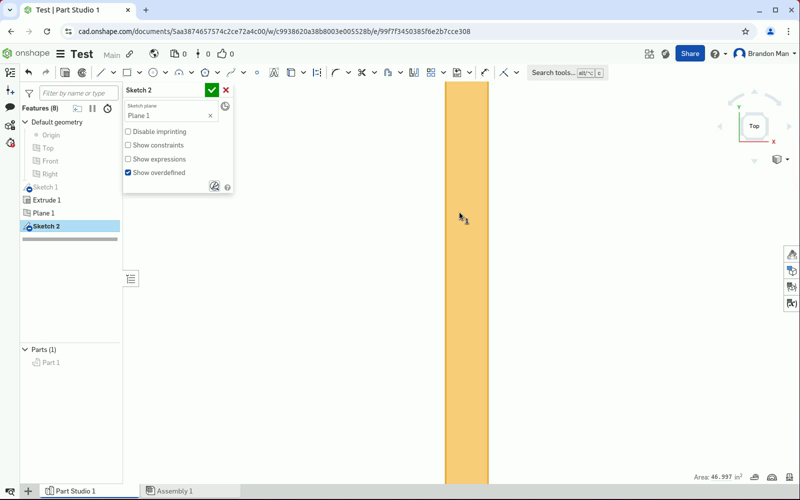
scroll(-6)
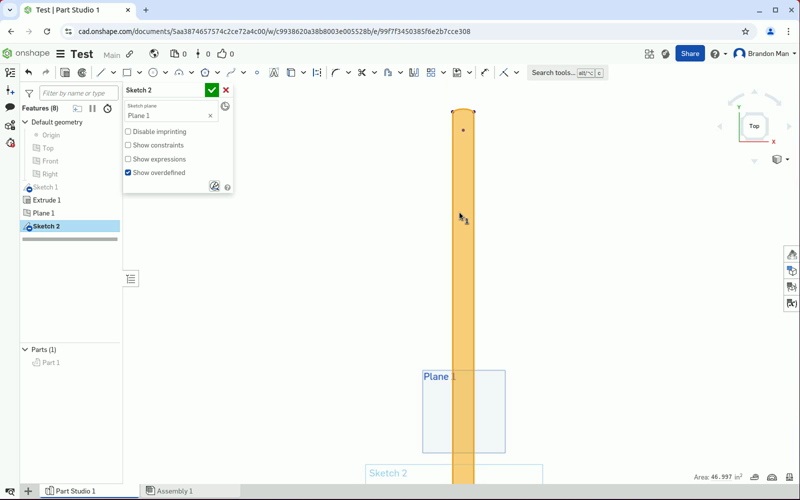
scroll(-6)
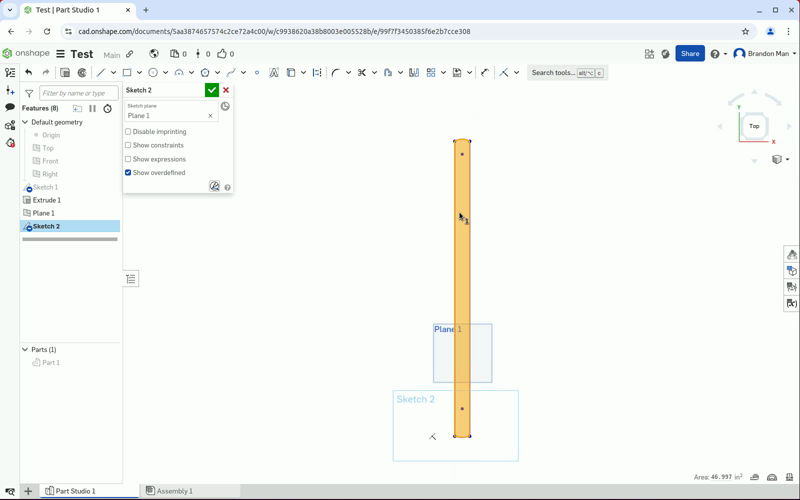
scroll(-6)
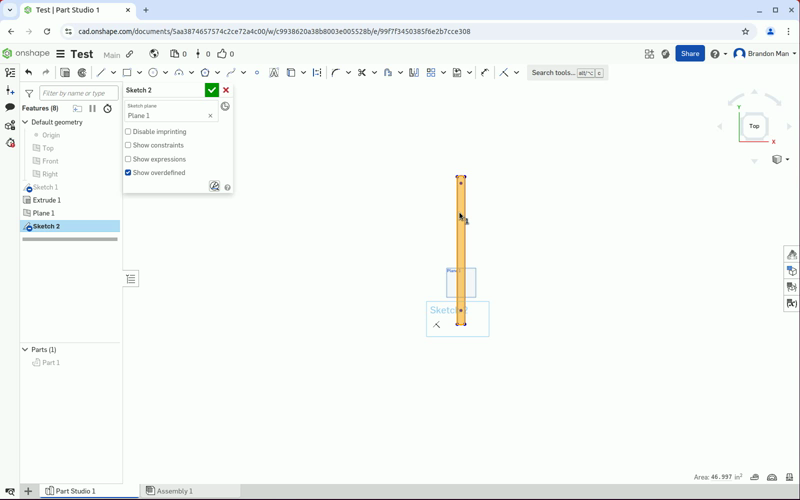
mouse_move(73, 352)
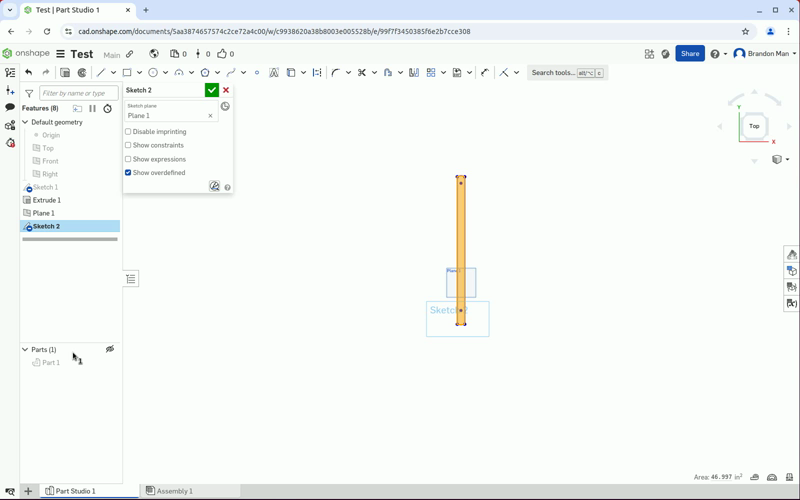
key(shift+y)
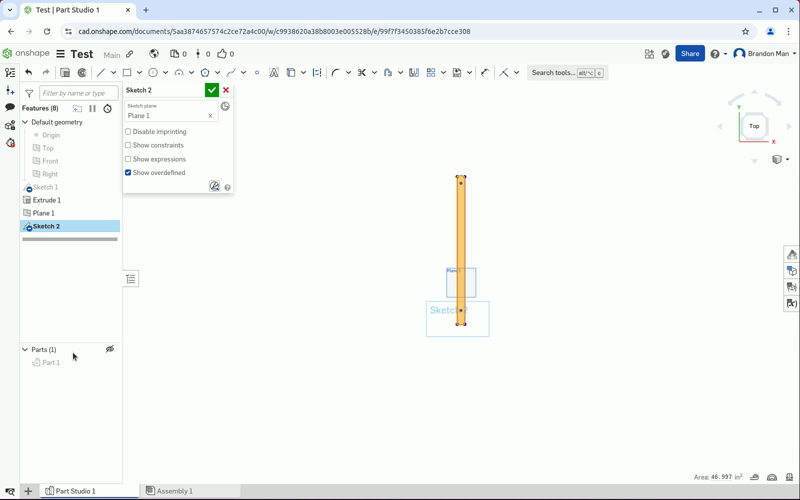
key(shift+e)
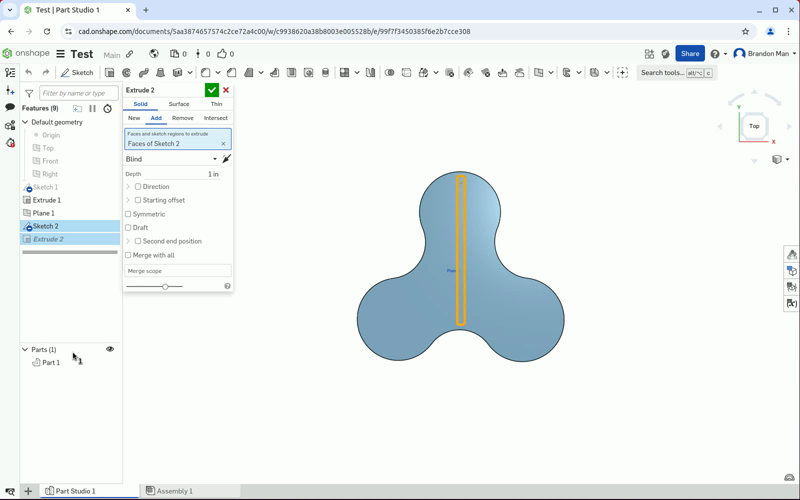
mouse_move(143, 106)
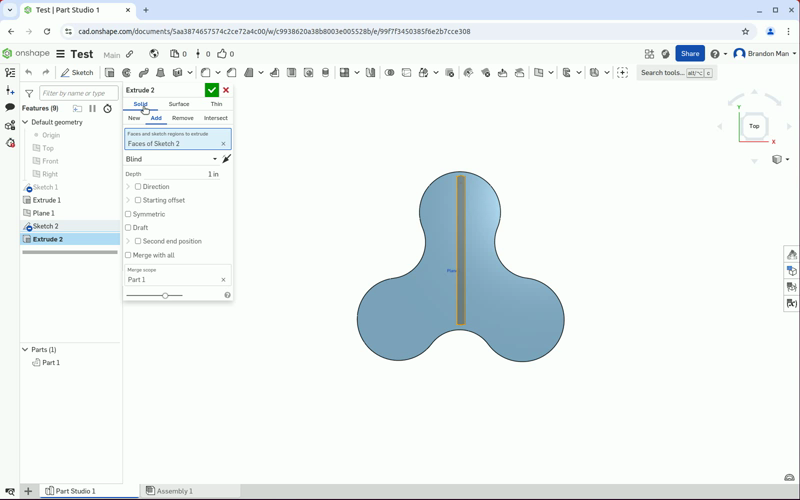
click(143, 106)
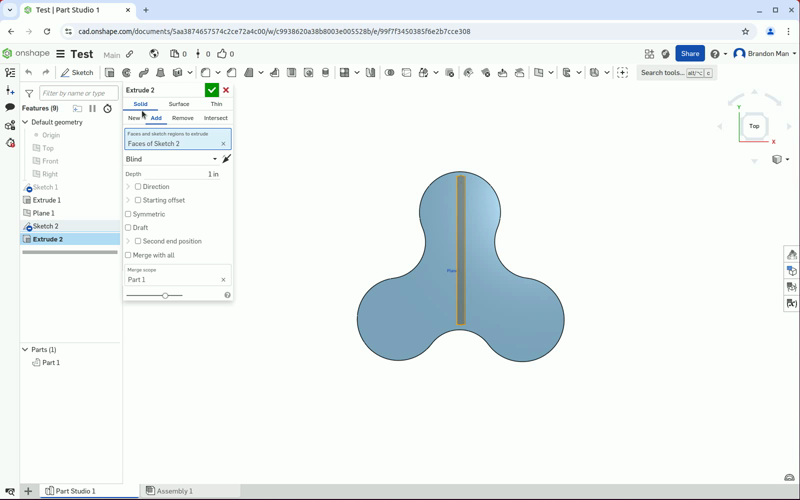
mouse_move(137, 120)
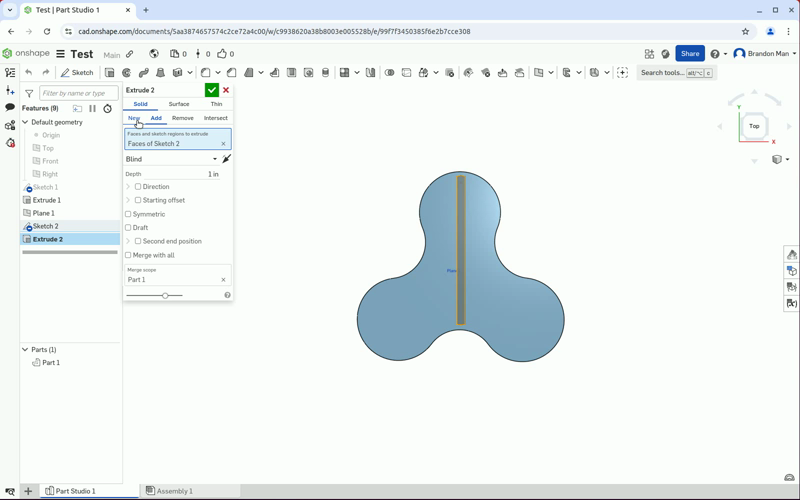
click(137, 120)
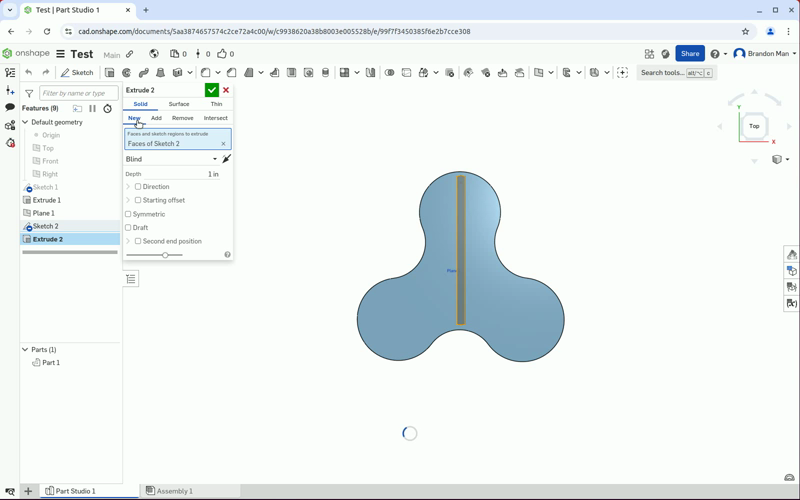
key(tab, 4)
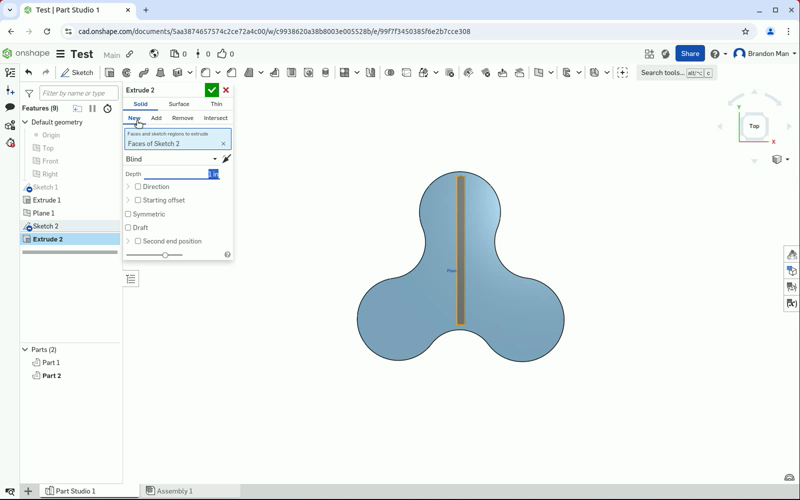
text(-0.722)
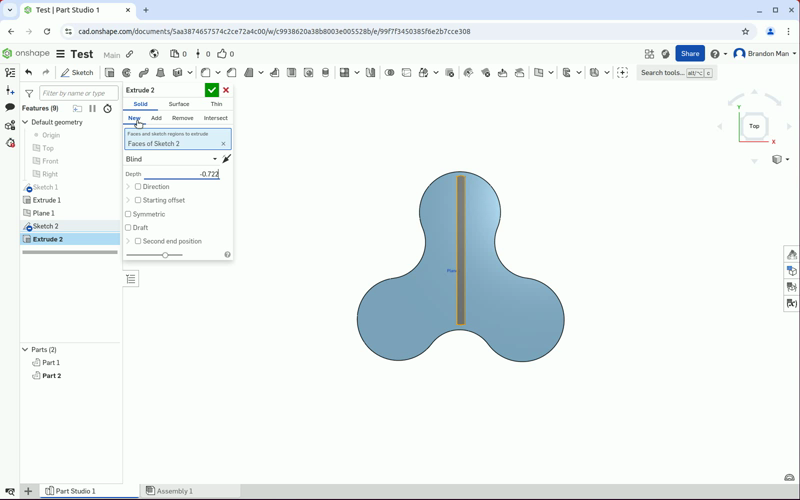
key(enter)
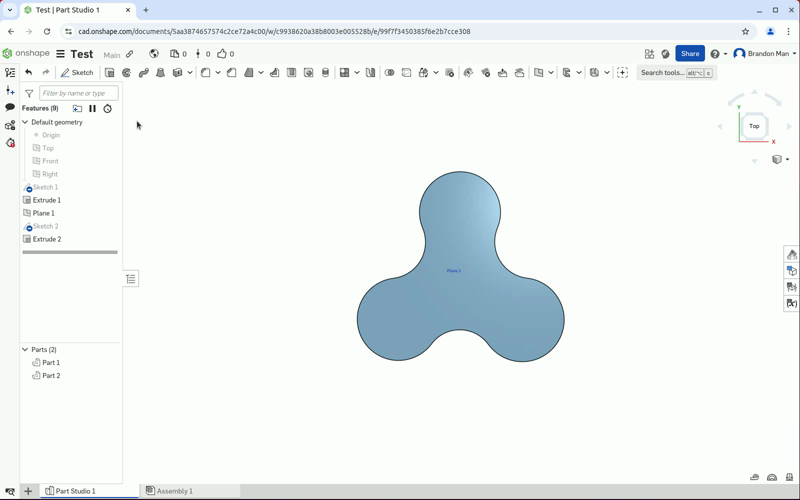
key(shift+h)
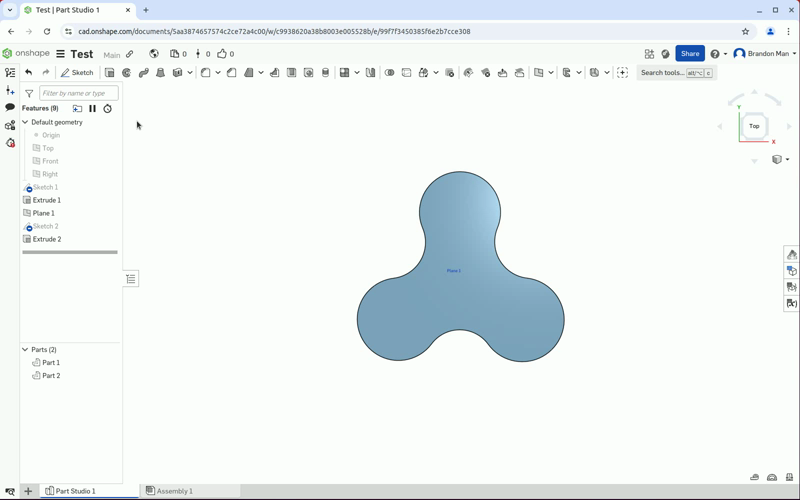
key(shift+h)
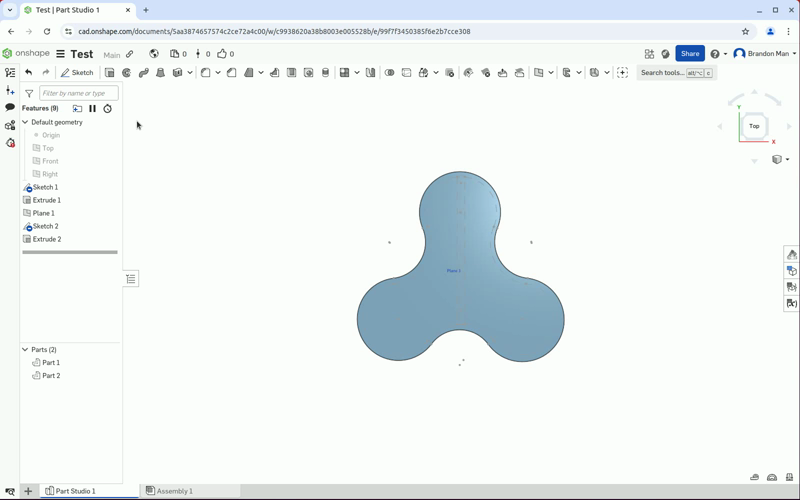
key(shift+7)
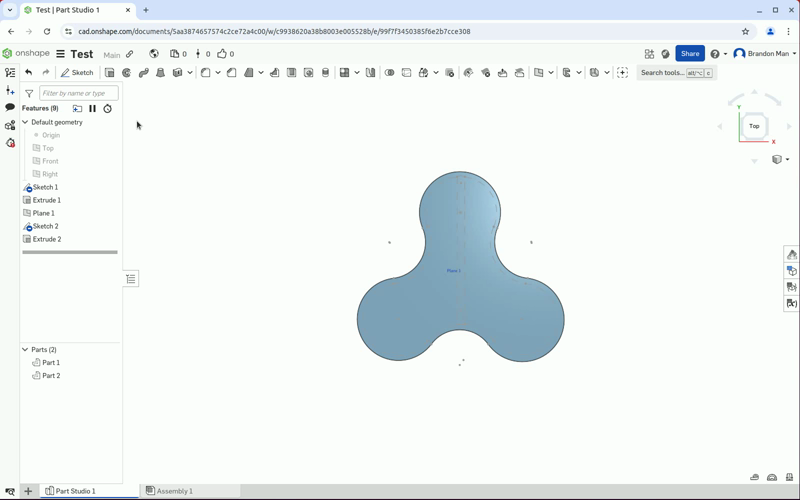
key(up, 3)
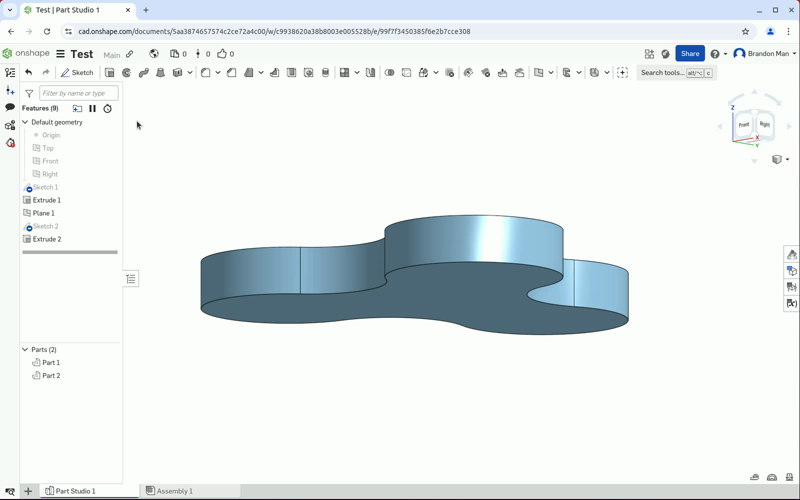
key(left, 3)
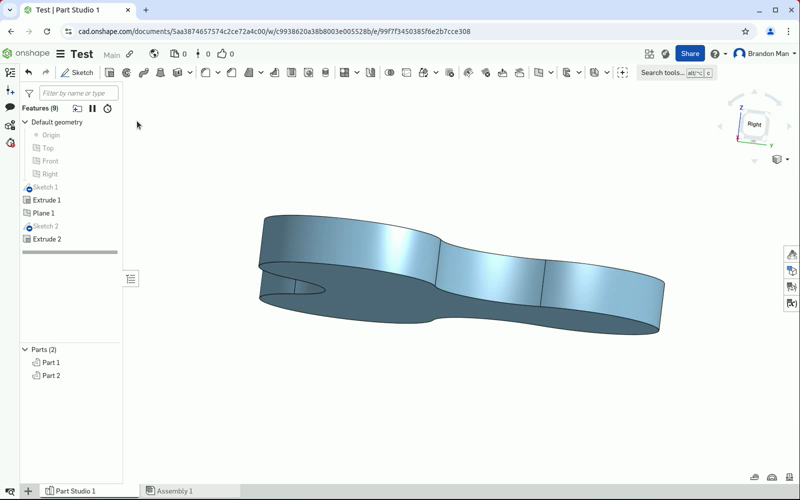
key(right, 3)
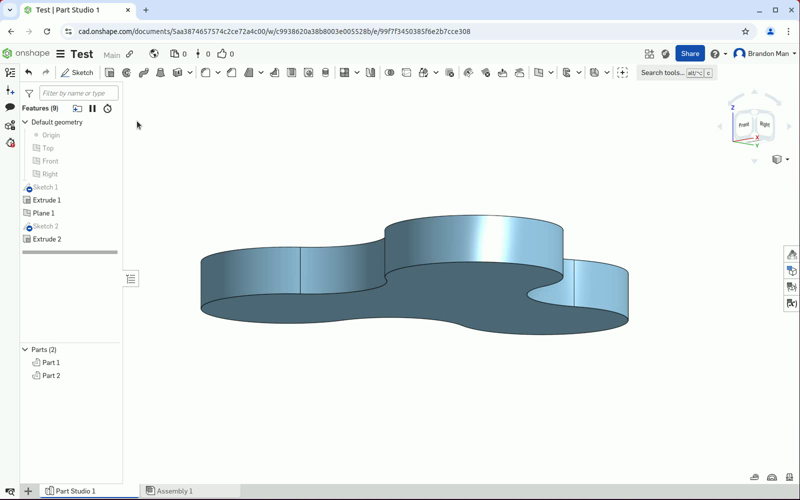
key(down, 3)
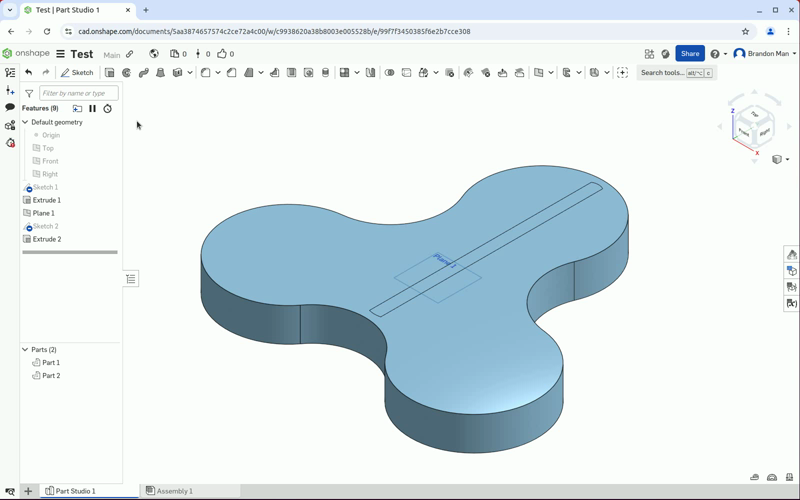
mouse_move(73, 189)
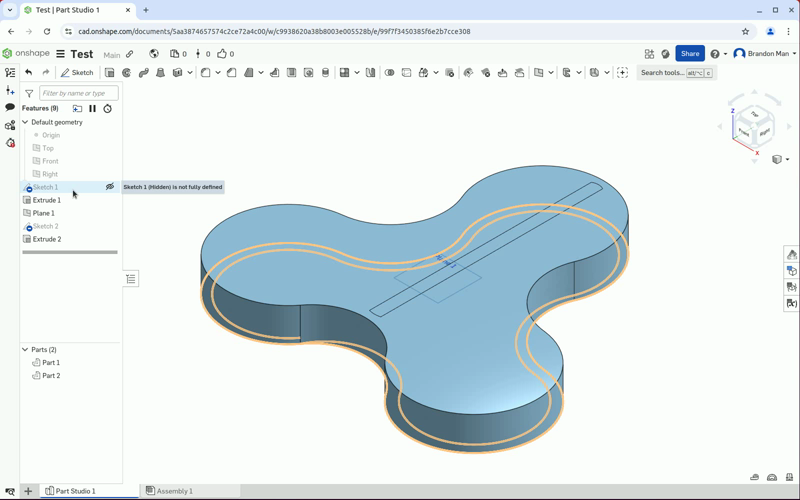
click(73, 189)